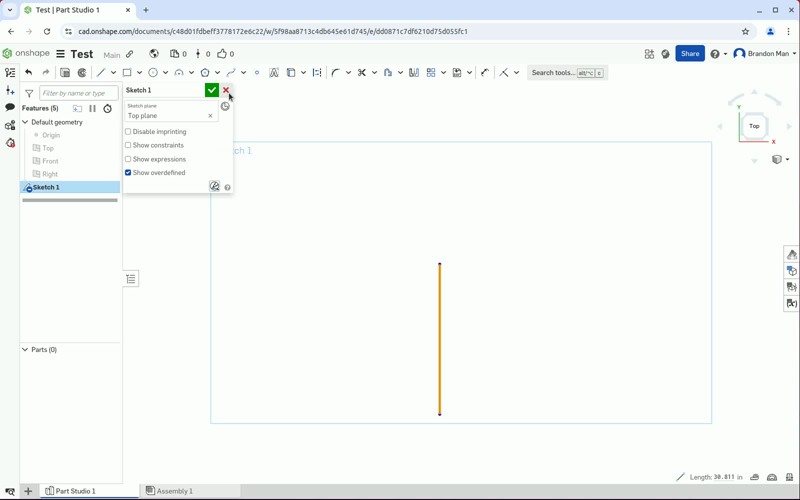
key(shift+h)
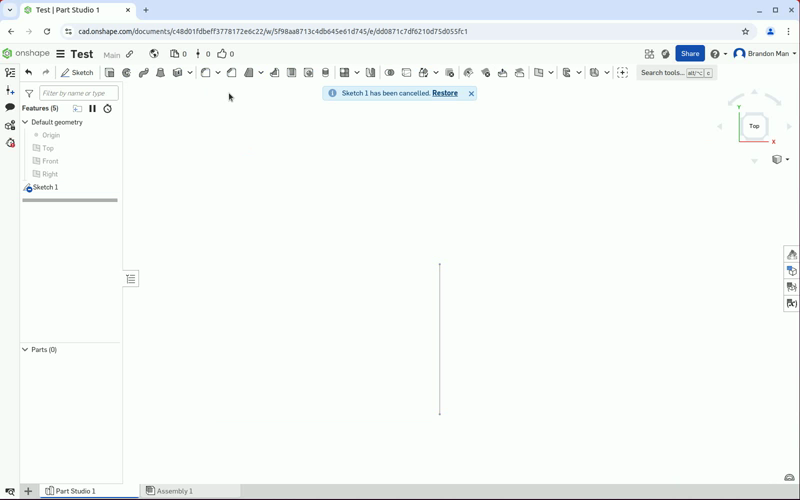
key(shift+s)
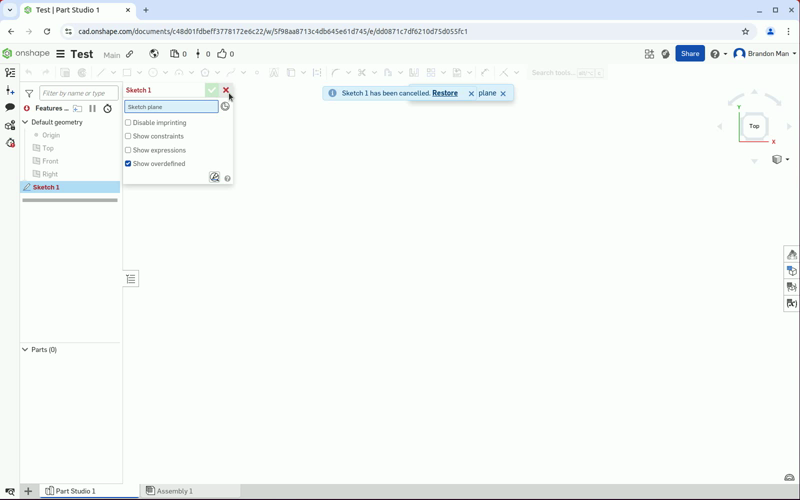
mouse_move(73, 150)
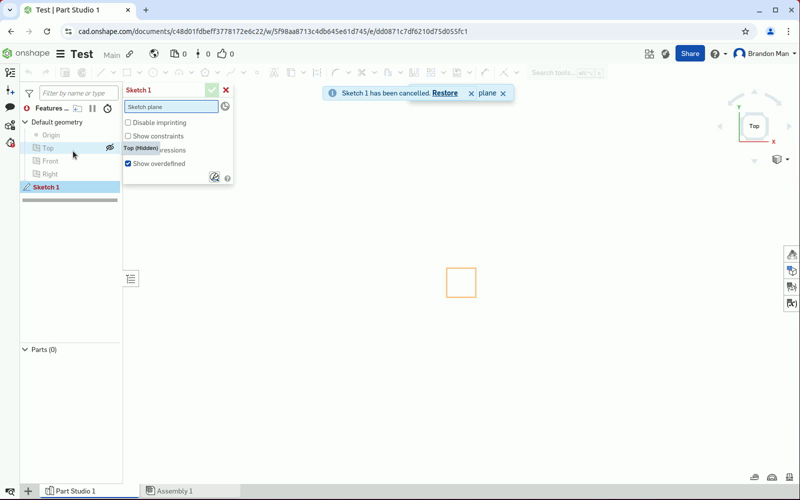
click(73, 150)
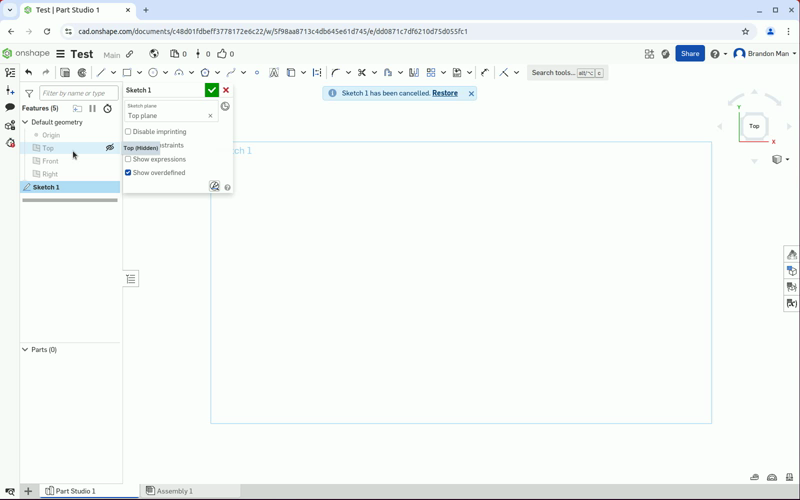
mouse_move(73, 352)
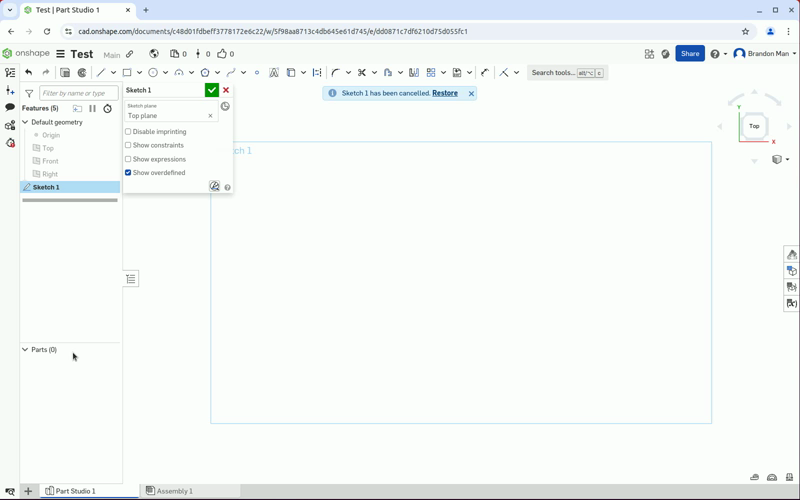
key(y)
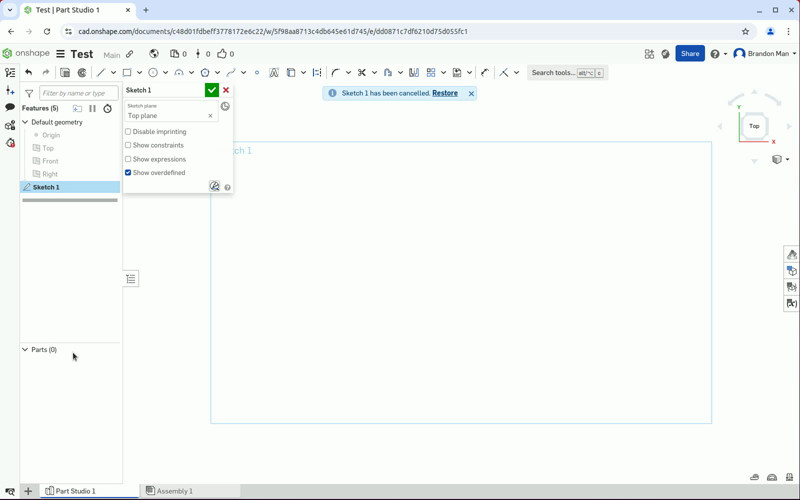
key(c)
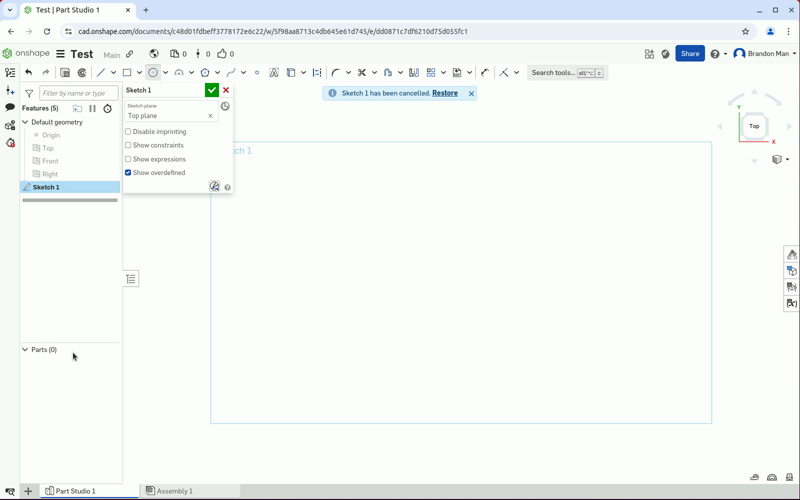
key_down(shift)
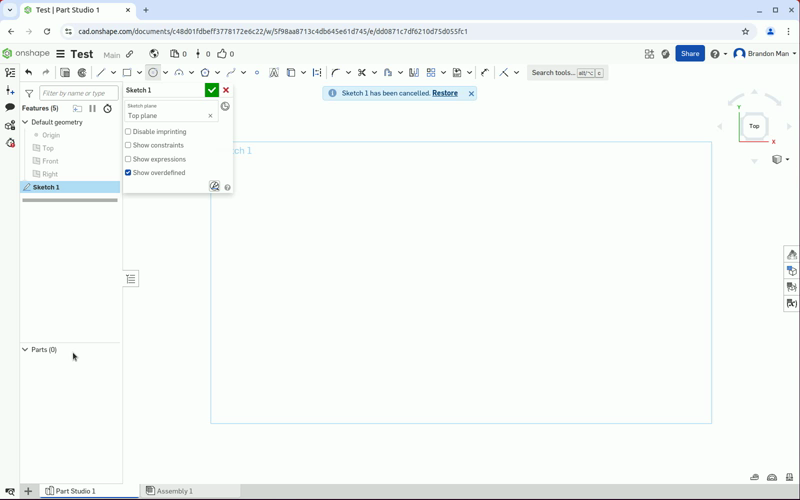
mouse_move(461, 282)
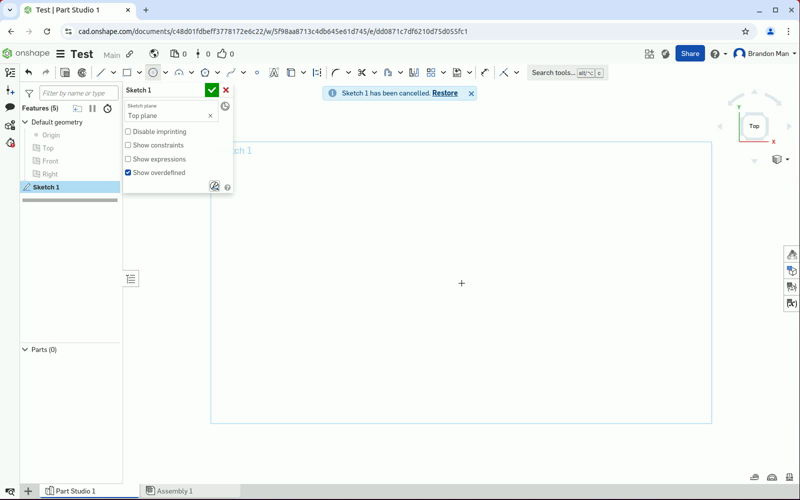
click(461, 282)
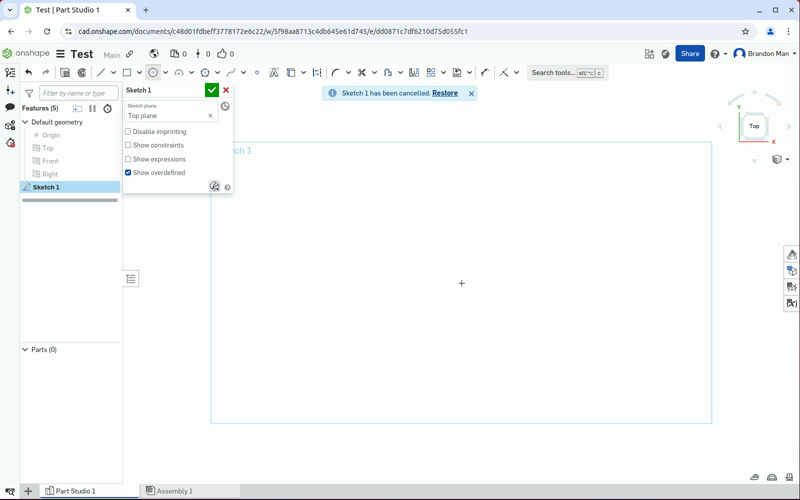
key_up(shift)
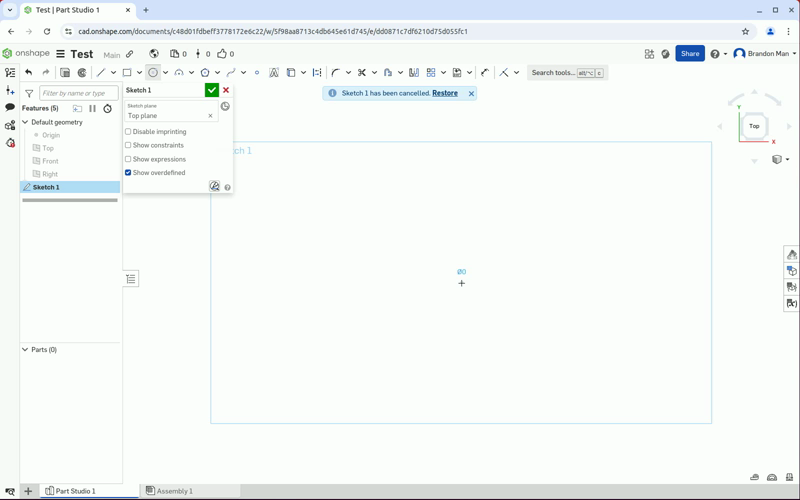
mouse_move(522, 282)
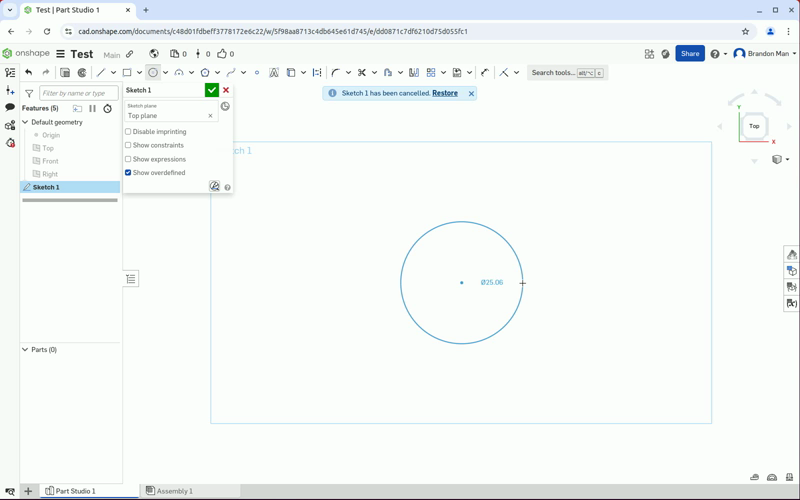
click(522, 282)
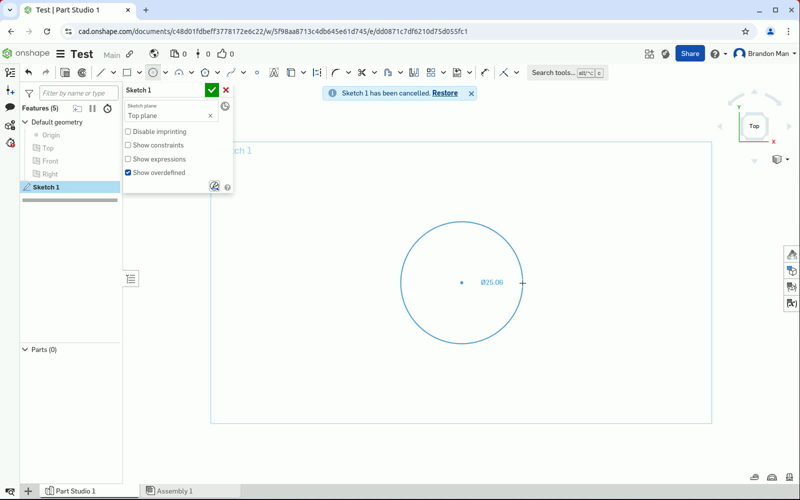
key(esc)
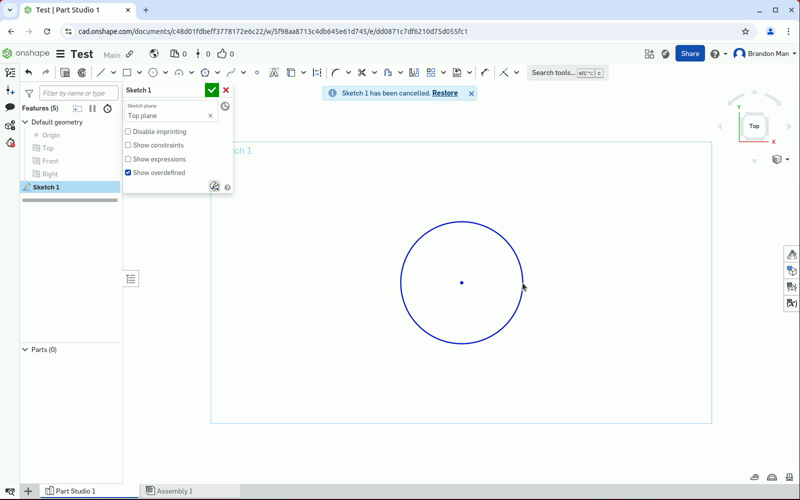
mouse_move(505, 293)
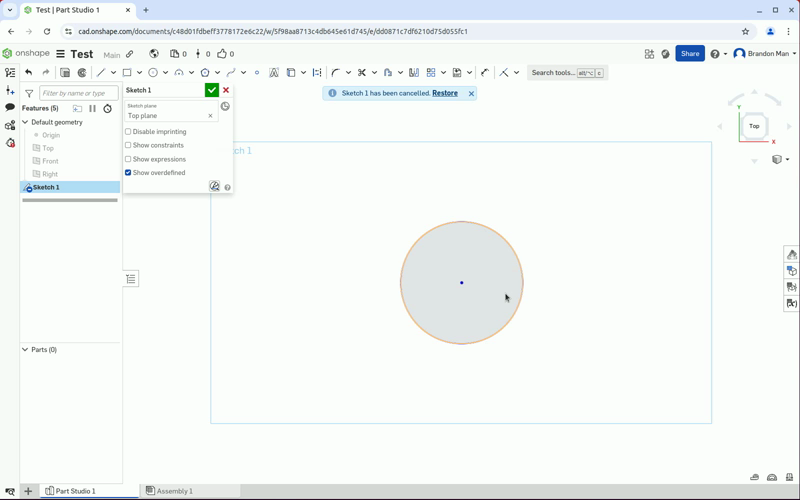
click(505, 293)
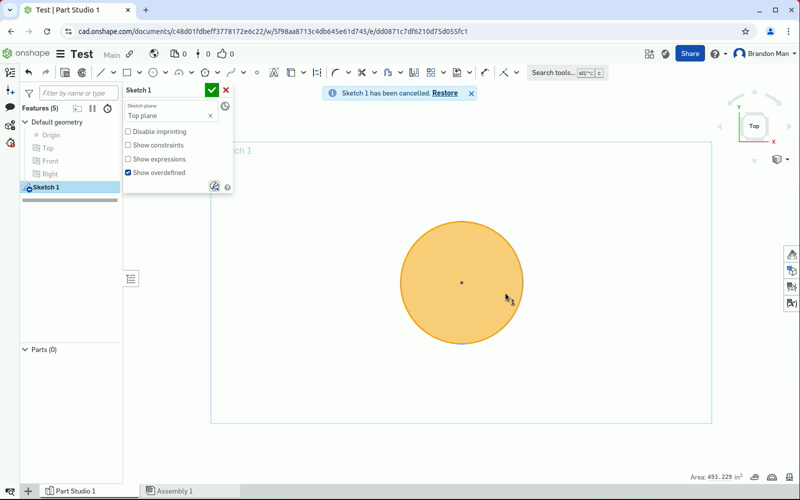
mouse_move(73, 352)
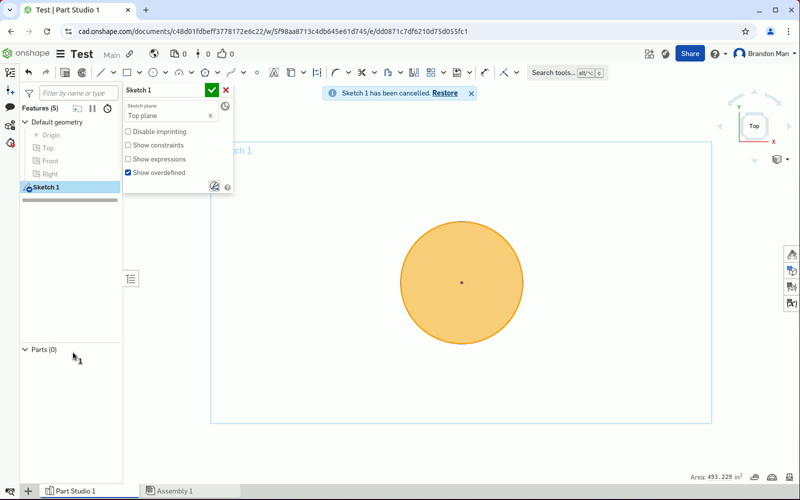
key(shift+y)
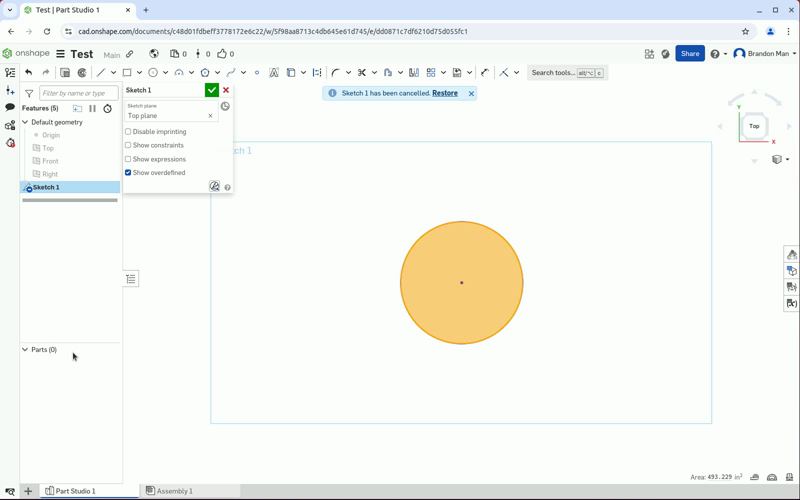
key(shift+e)
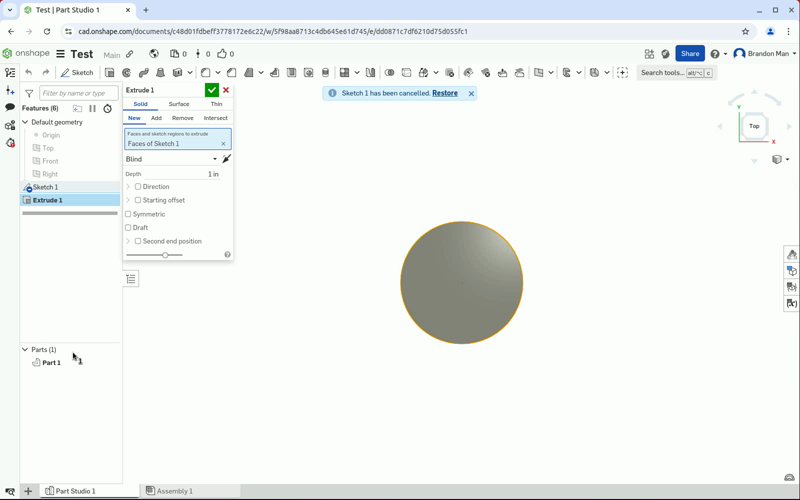
mouse_move(143, 106)
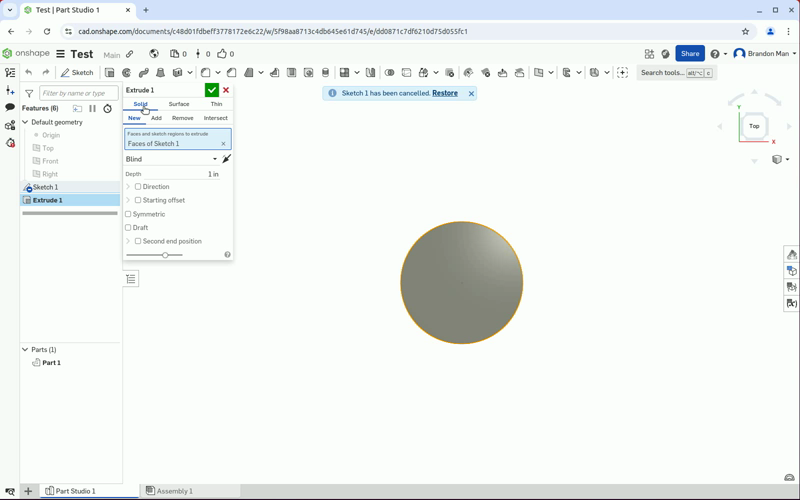
click(143, 106)
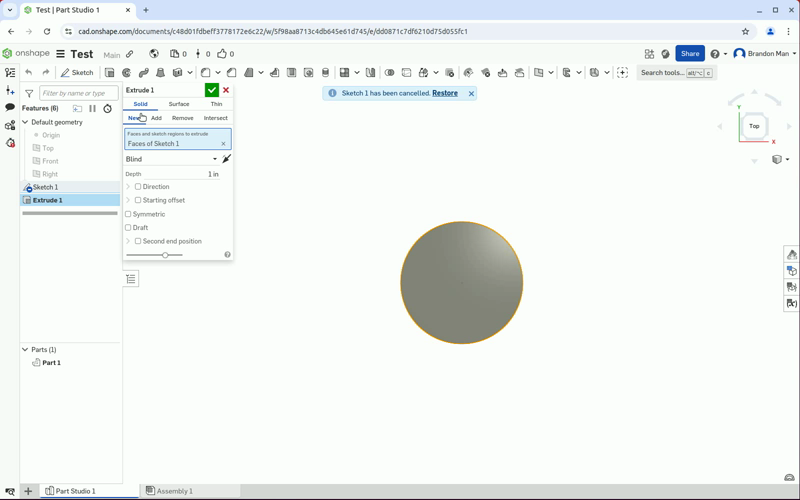
mouse_move(137, 120)
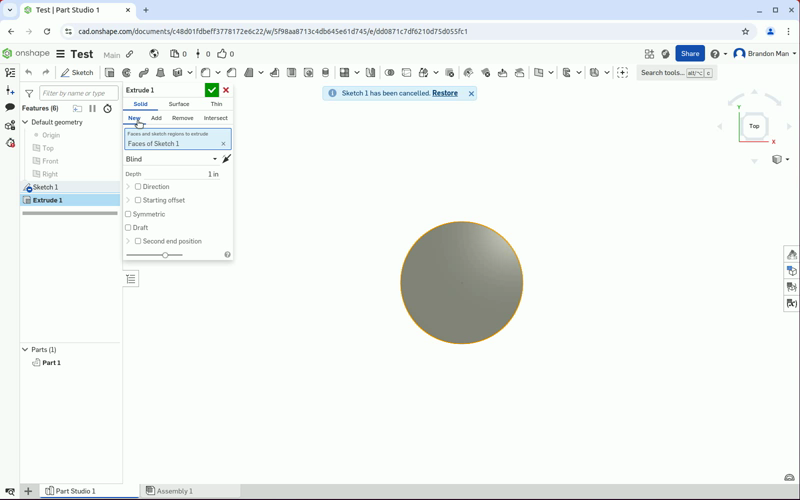
click(137, 120)
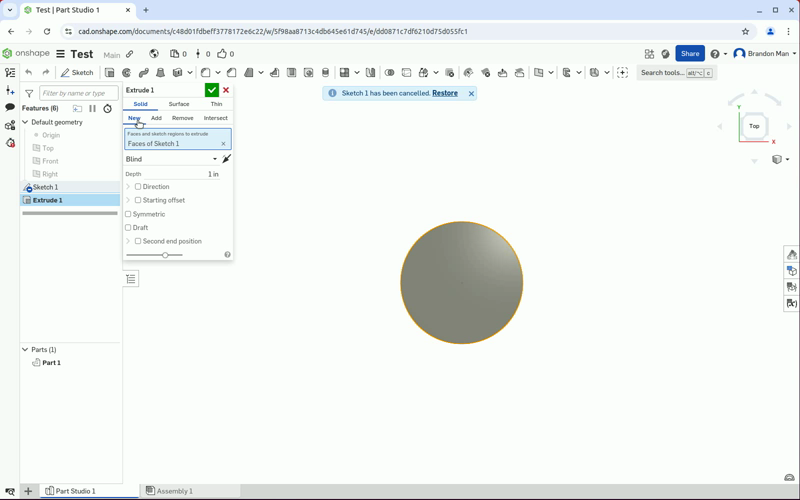
key(tab, 4)
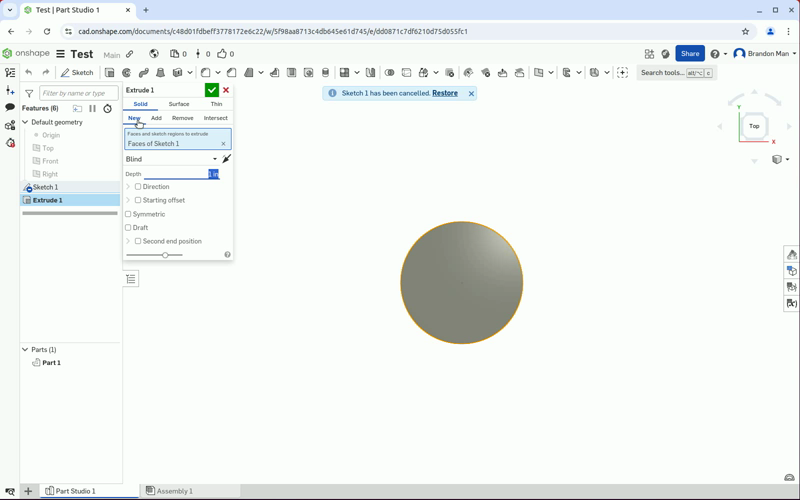
text(-2.166)
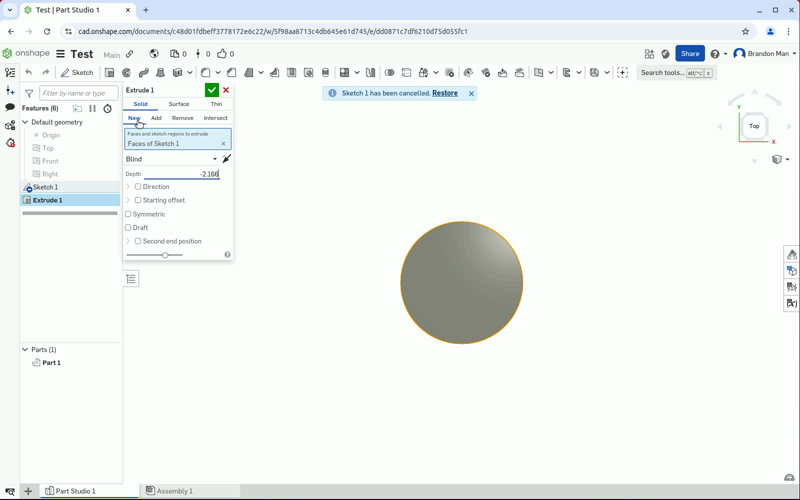
key(enter)
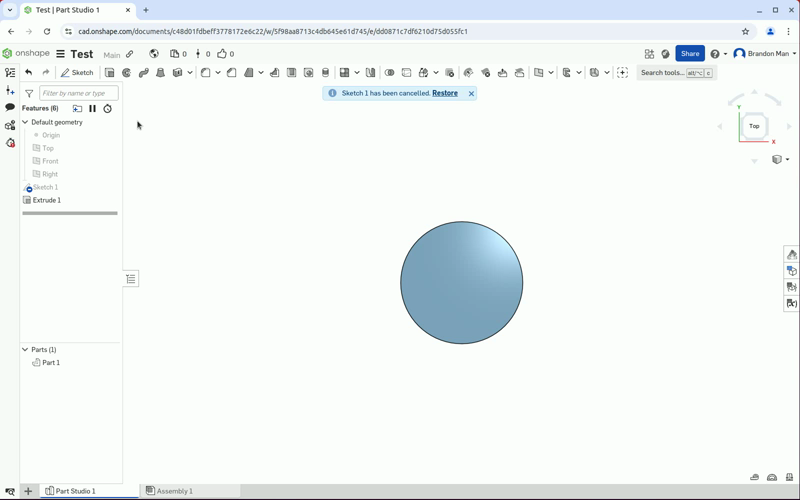
key(shift+h)
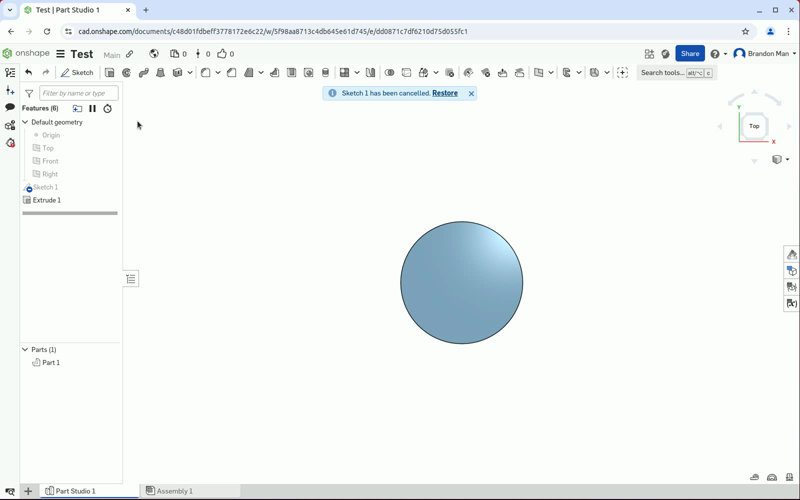
key(shift+h)
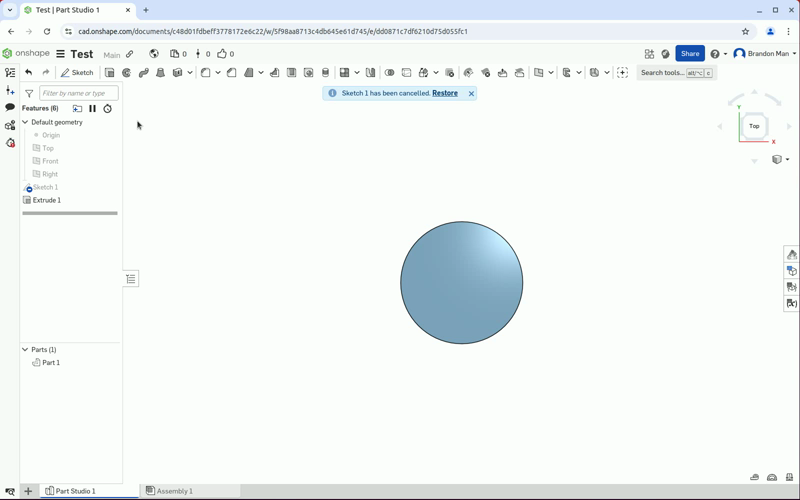
mouse_move(73, 189)
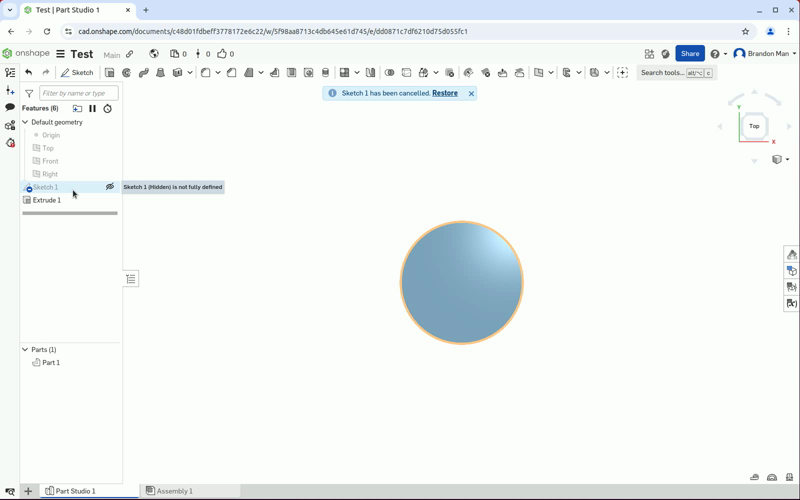
click(73, 189)
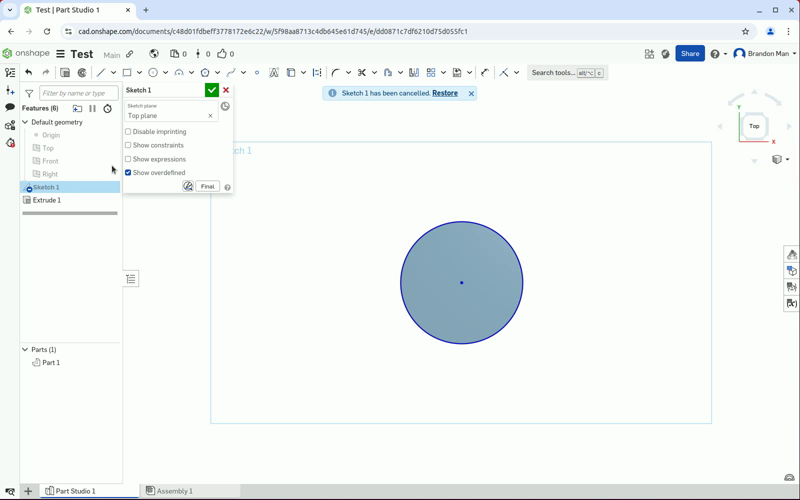
mouse_move(229, 92)
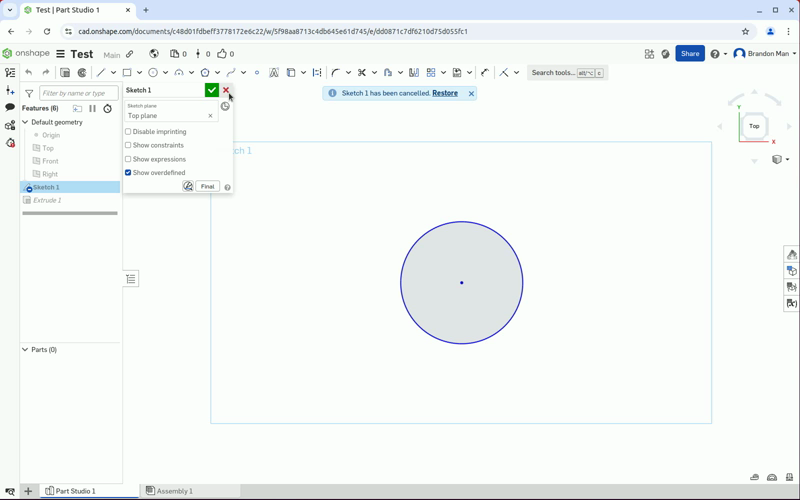
click(229, 92)
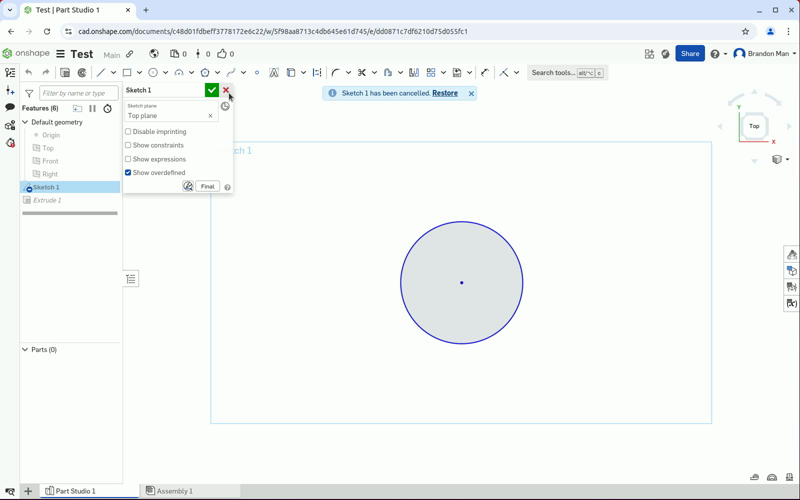
key(shift+s)
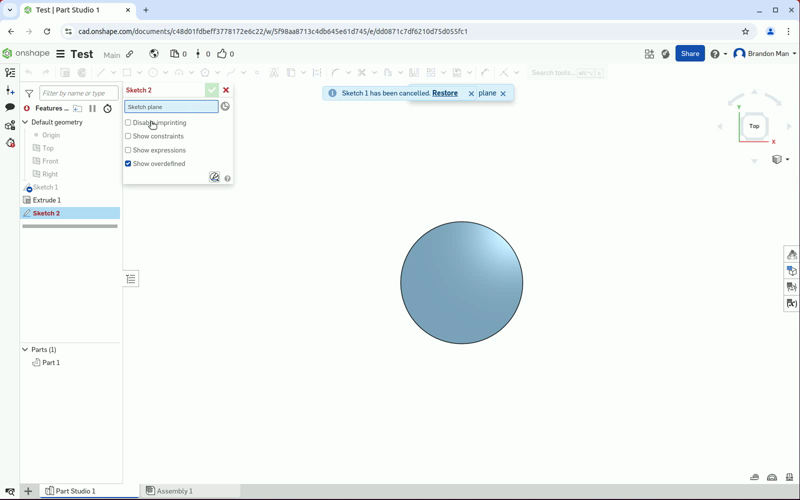
mouse_move(73, 150)
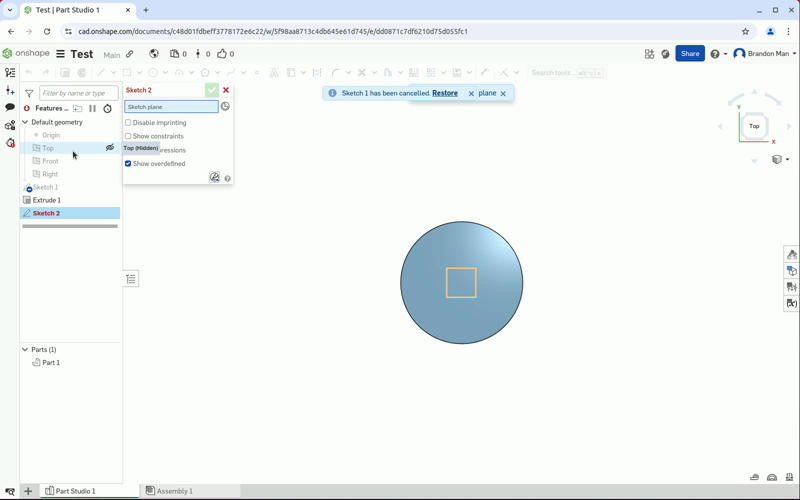
click(73, 150)
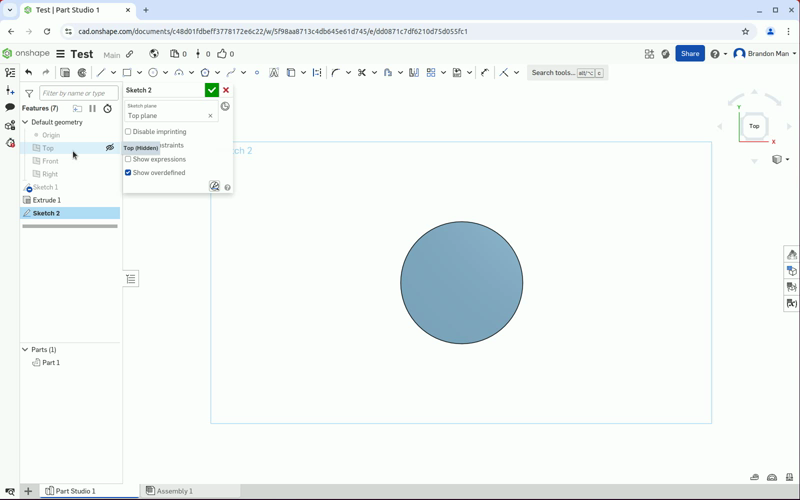
mouse_move(73, 352)
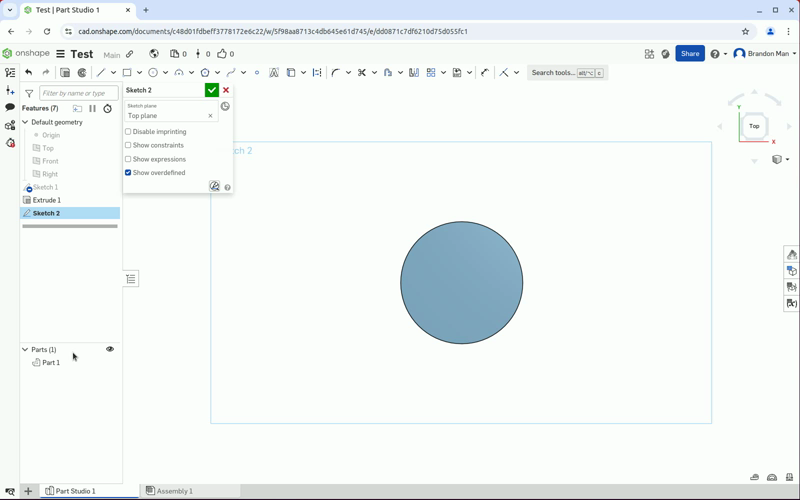
key(y)
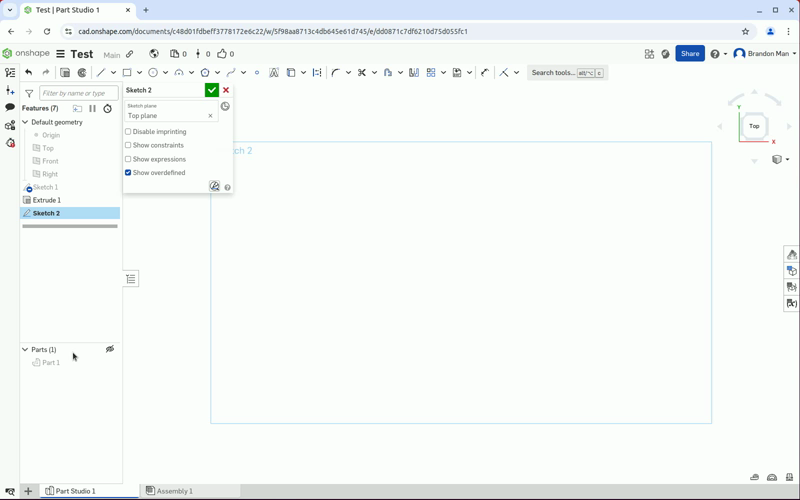
key(a)
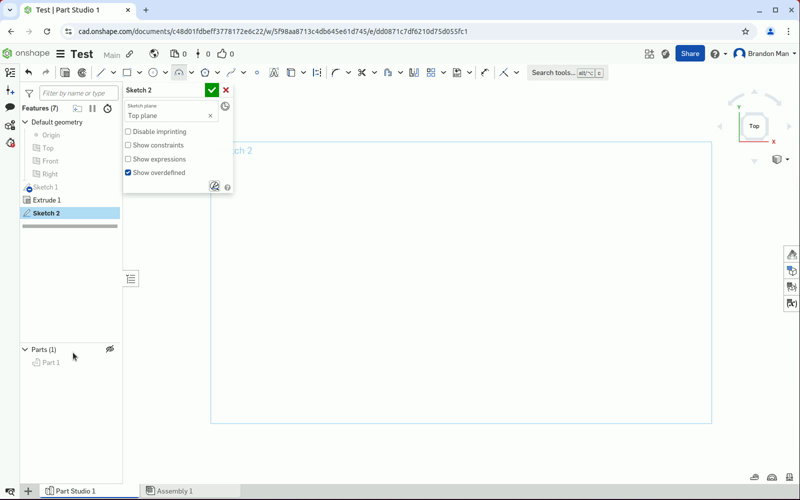
key_down(shift)
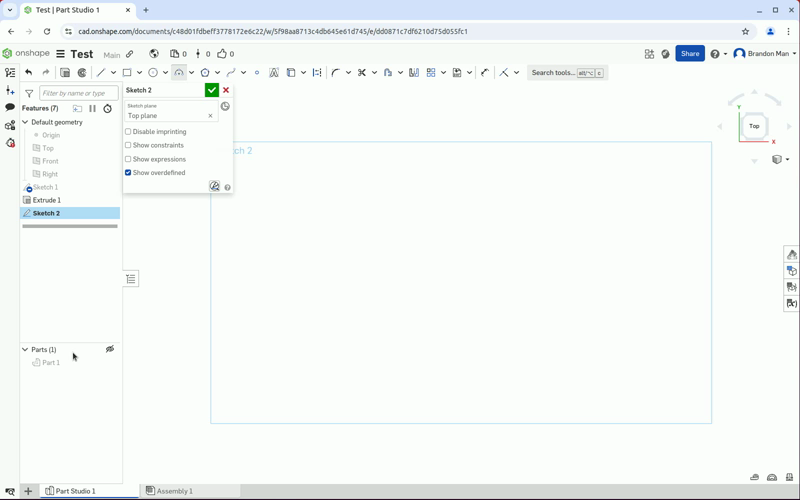
mouse_move(420, 315)
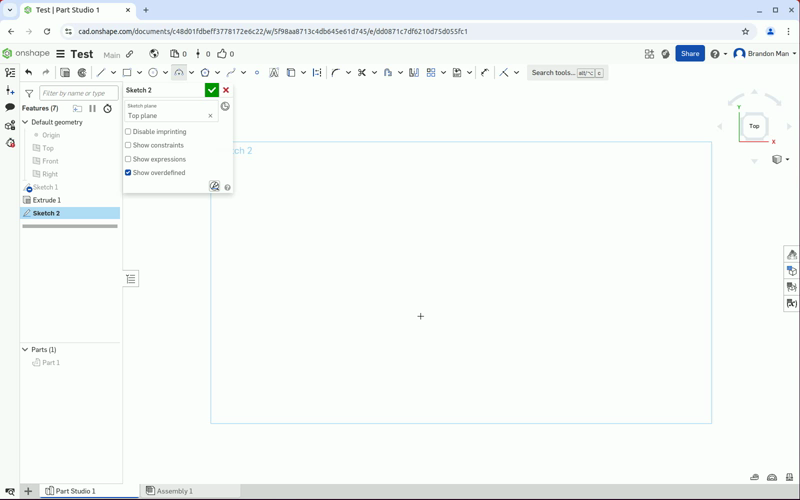
click(420, 315)
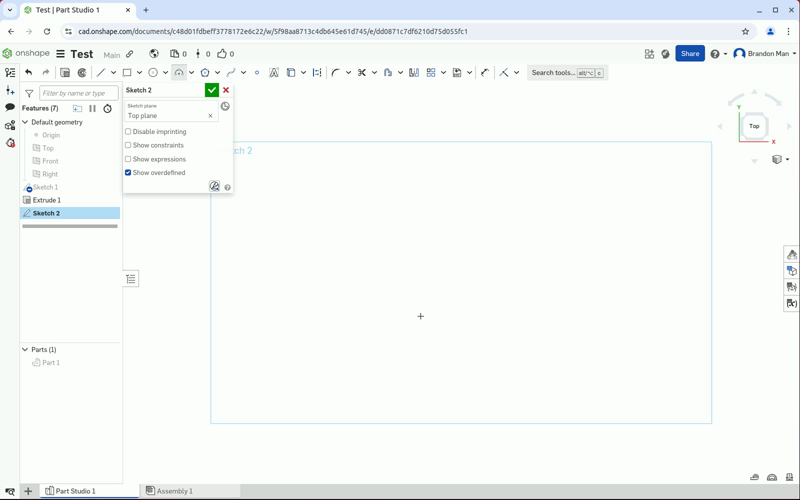
key_up(shift)
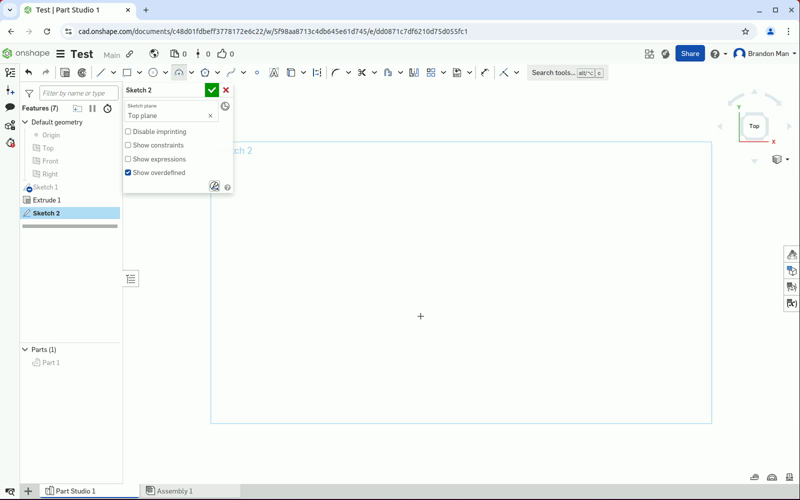
key_down(shift)
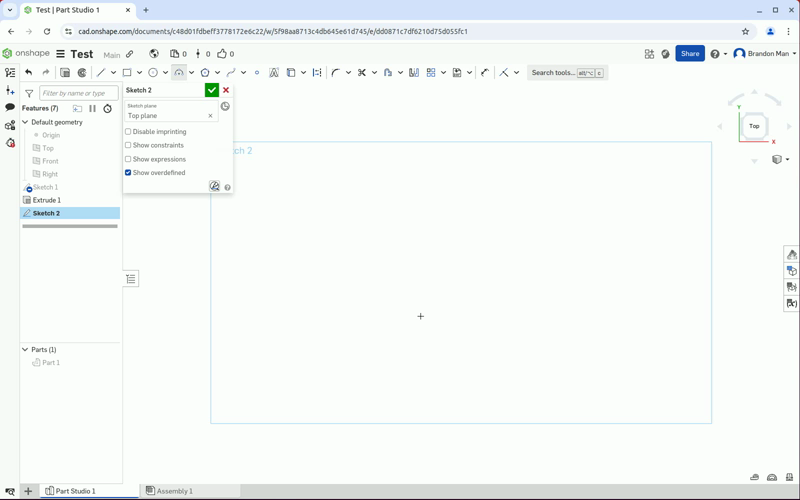
mouse_move(502, 315)
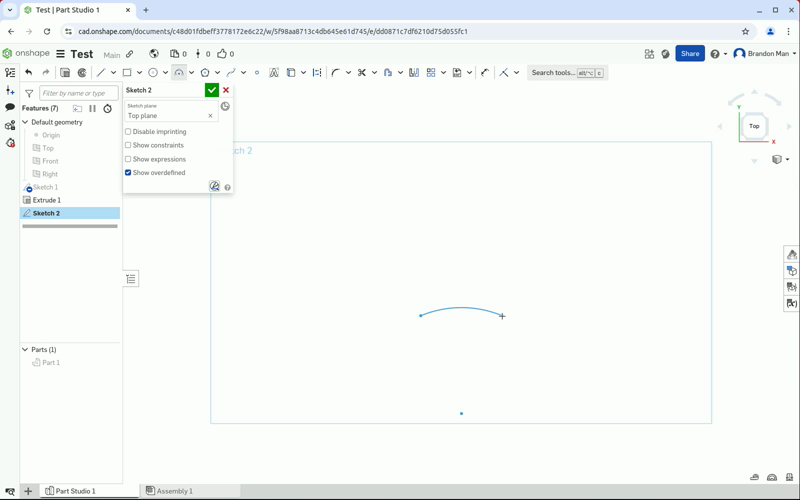
click(502, 315)
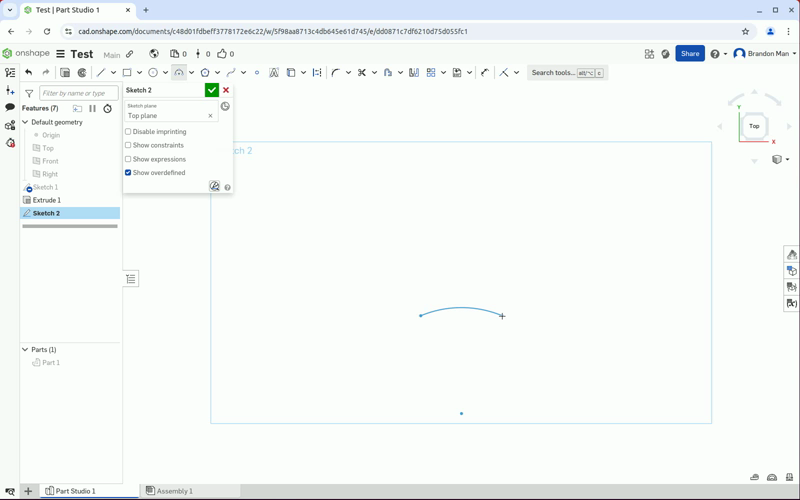
mouse_move(461, 334)
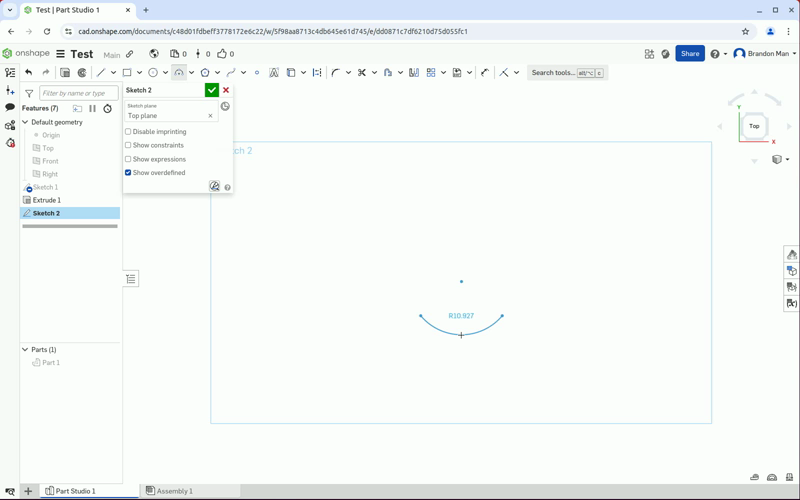
click(461, 334)
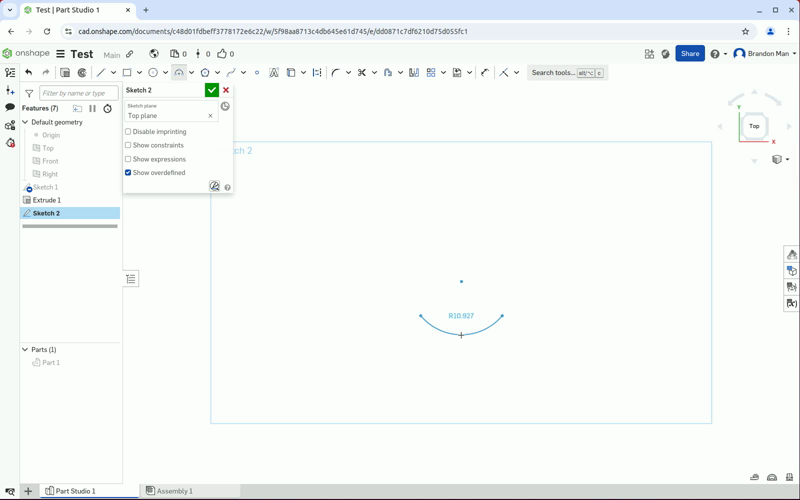
key_up(shift)
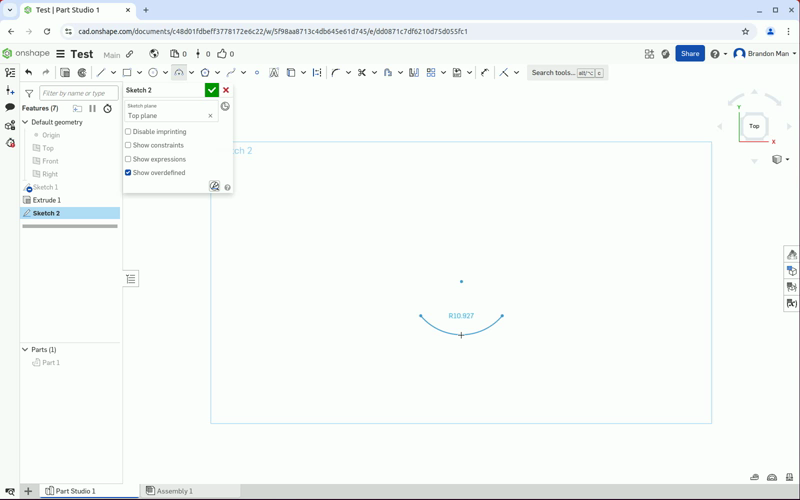
key(esc)
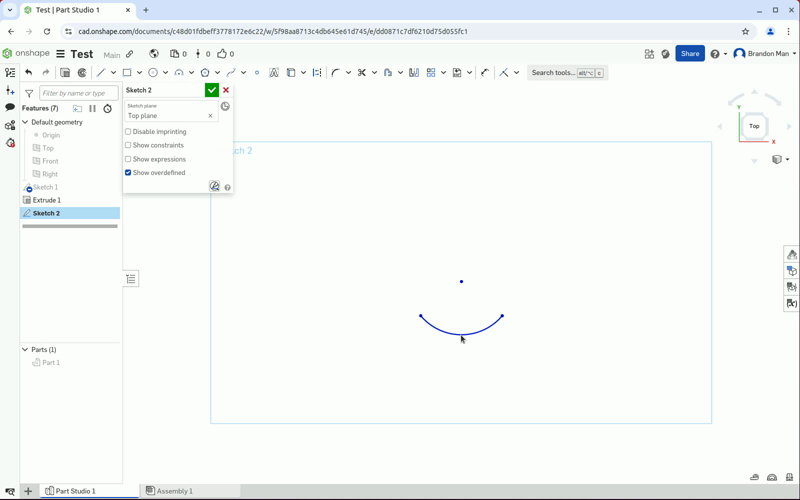
key(l)
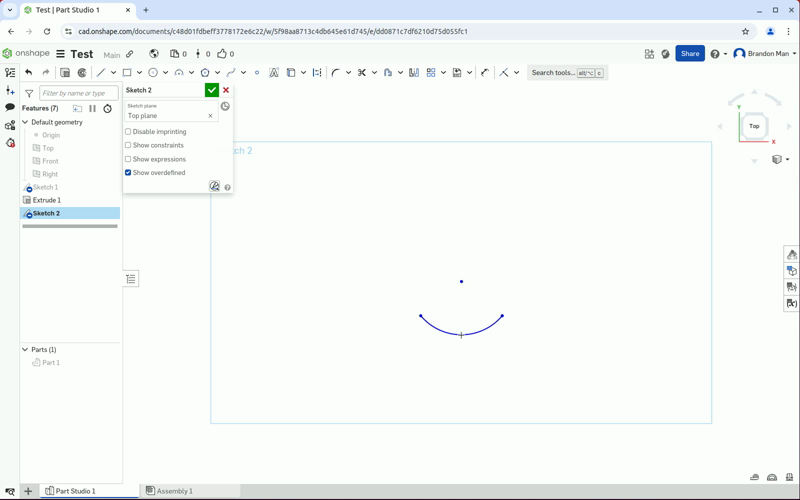
mouse_move(502, 315)
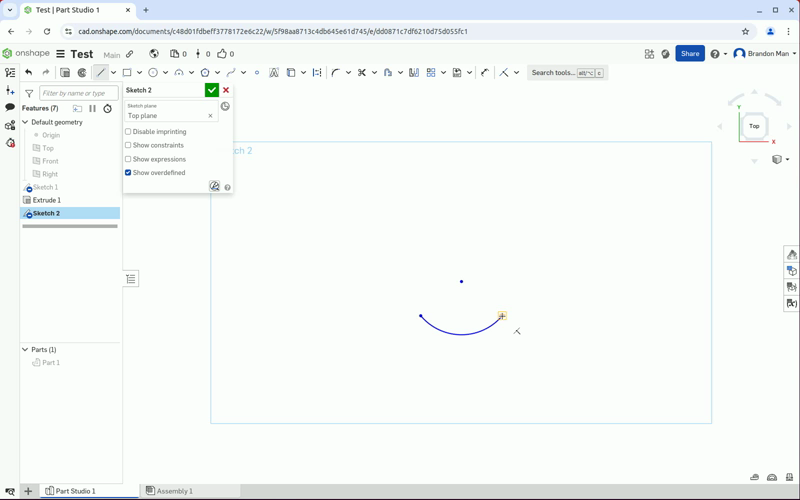
click(502, 315)
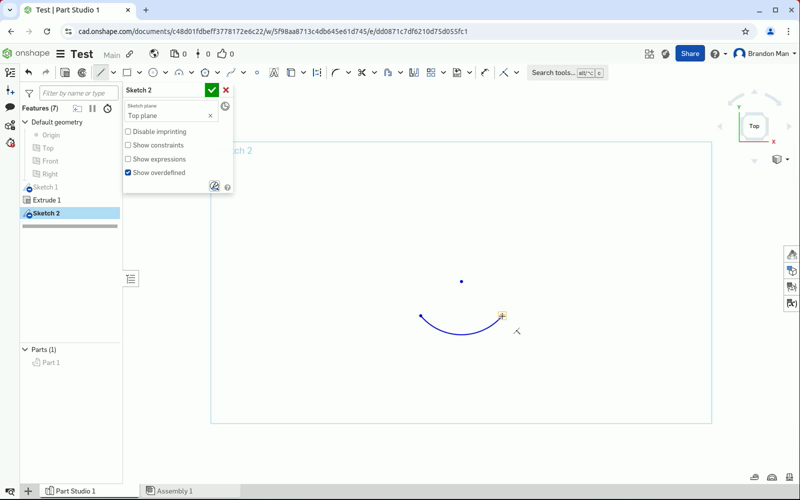
key_down(shift)
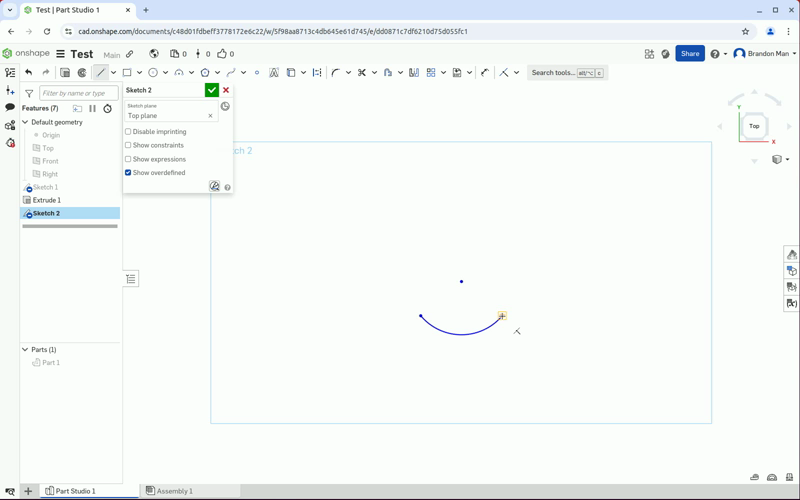
mouse_move(532, 315)
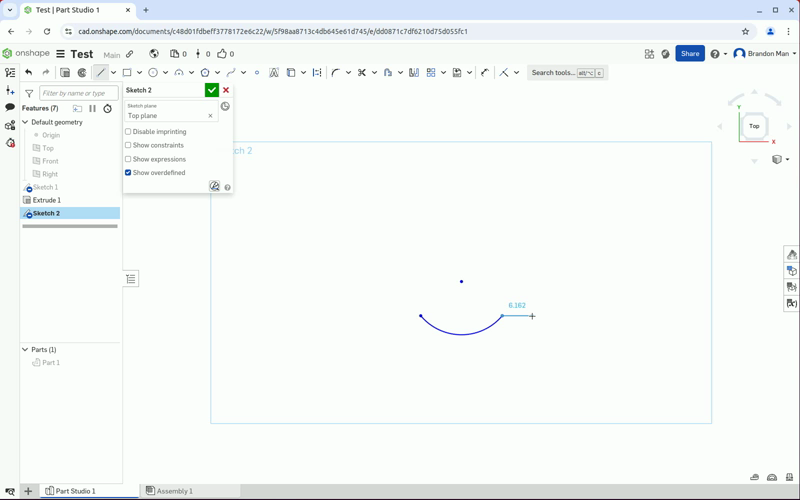
mouse_move(502, 282)
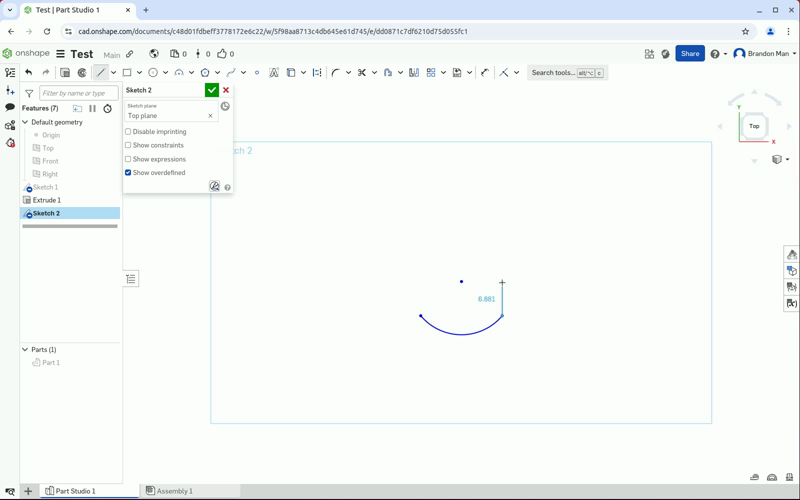
click(502, 282)
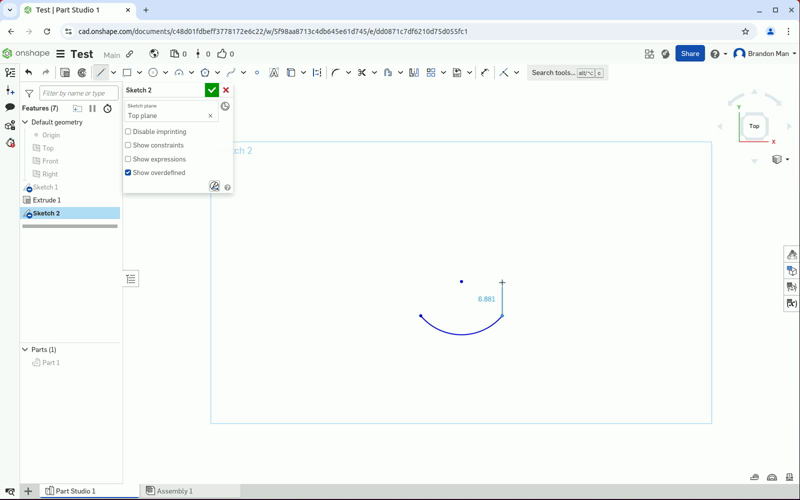
key_up(shift)
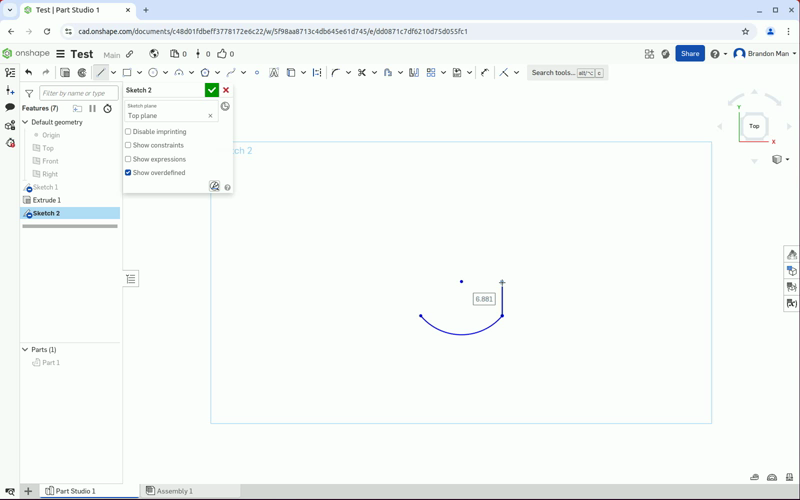
key_down(shift)
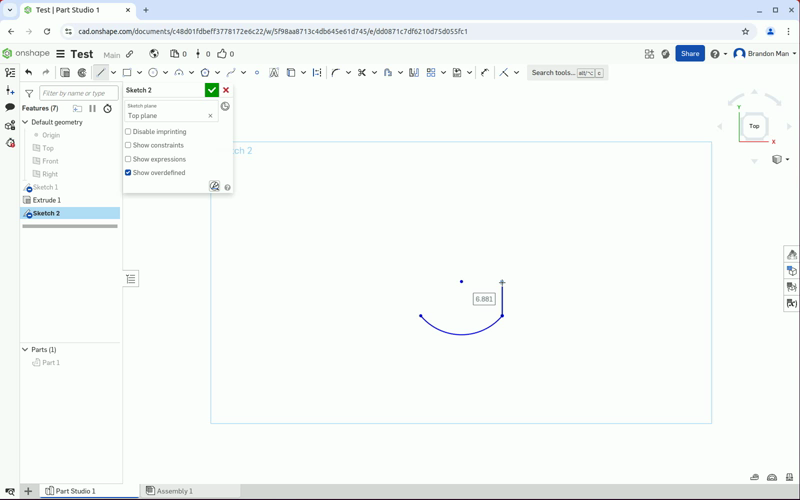
mouse_move(532, 282)
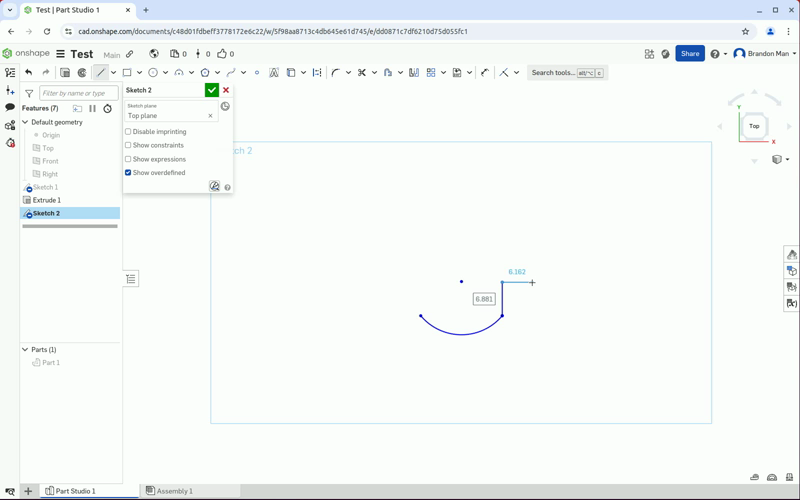
mouse_move(494, 282)
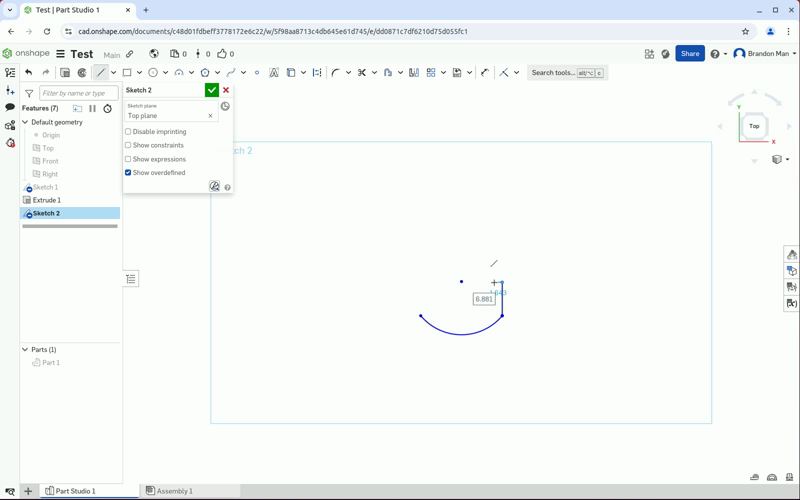
click(494, 282)
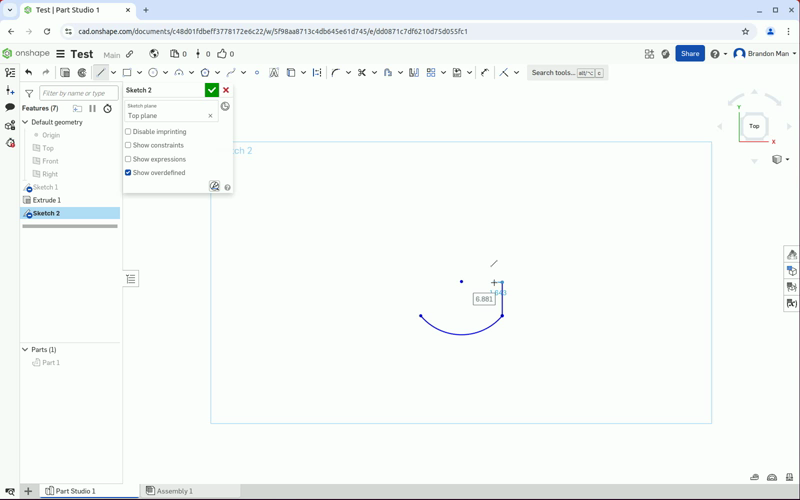
key_up(shift)
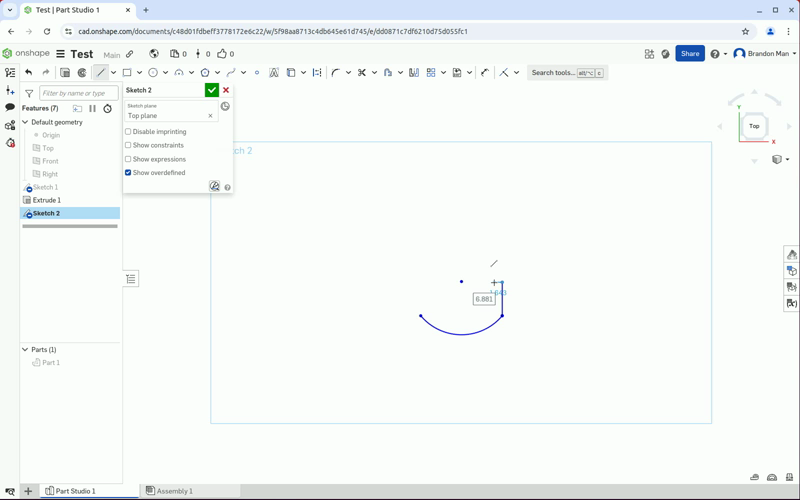
key_down(shift)
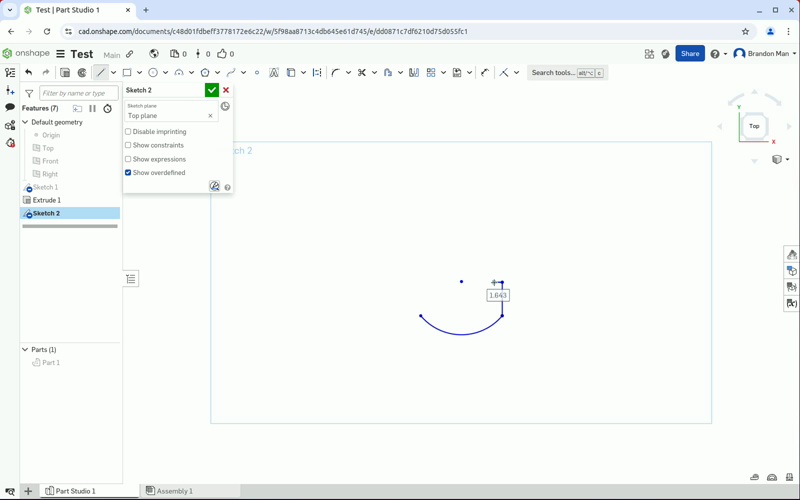
mouse_move(524, 282)
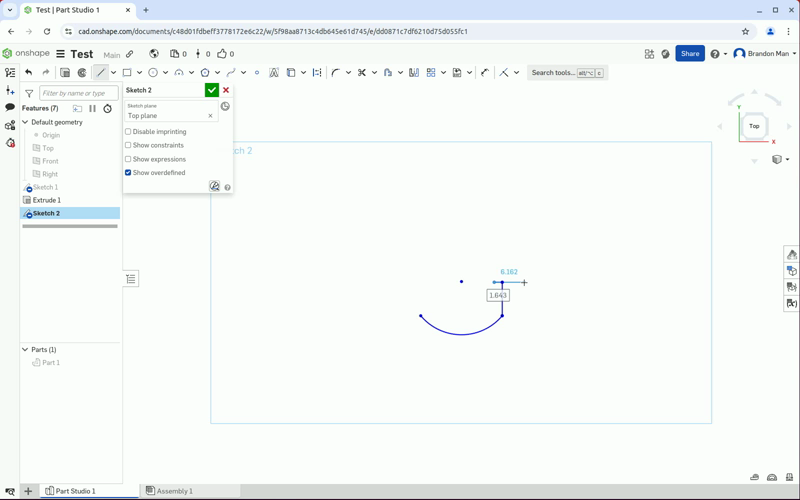
mouse_move(494, 310)
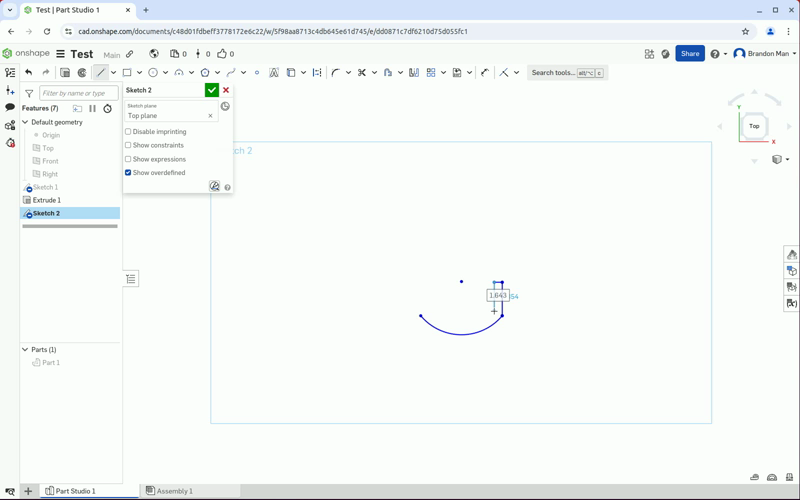
click(494, 310)
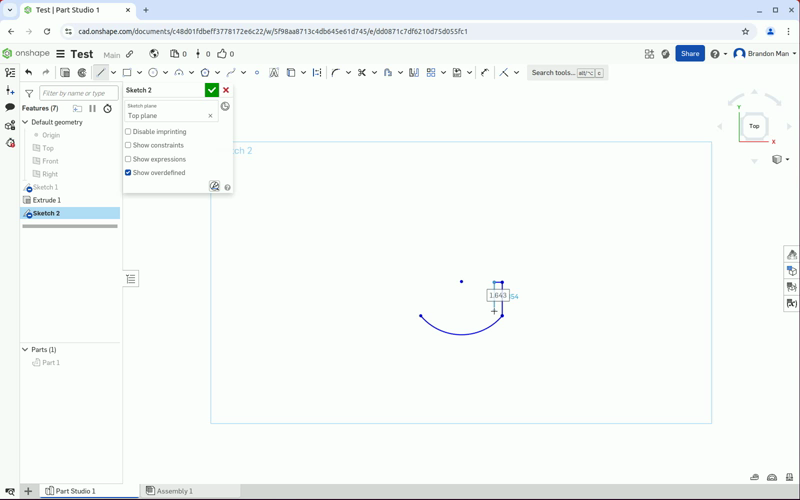
key_up(shift)
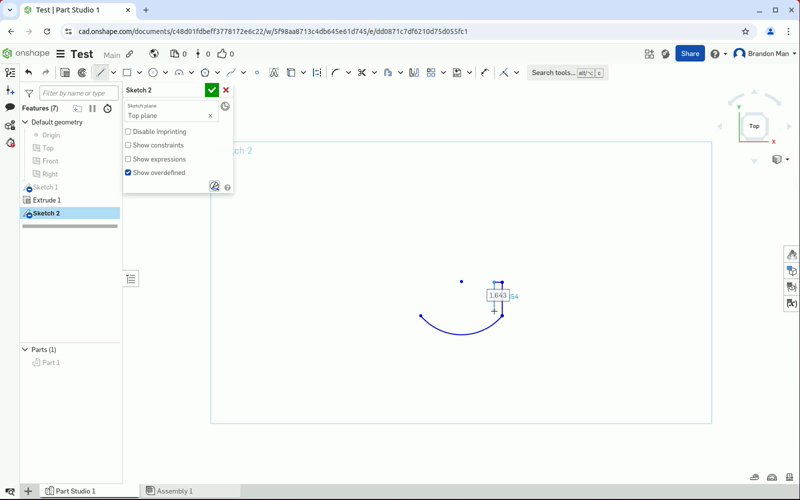
key(esc)
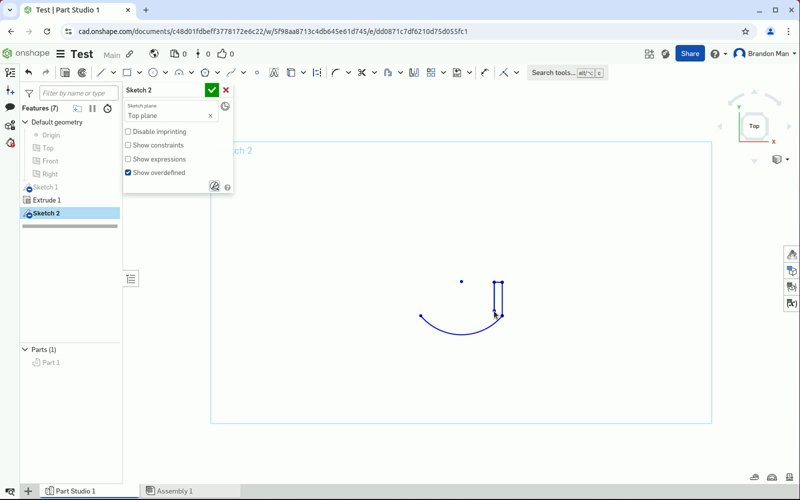
key(a)
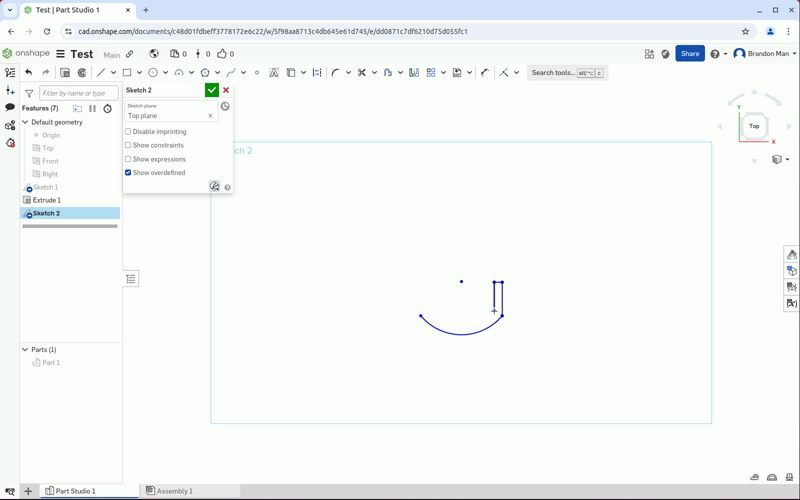
mouse_move(494, 310)
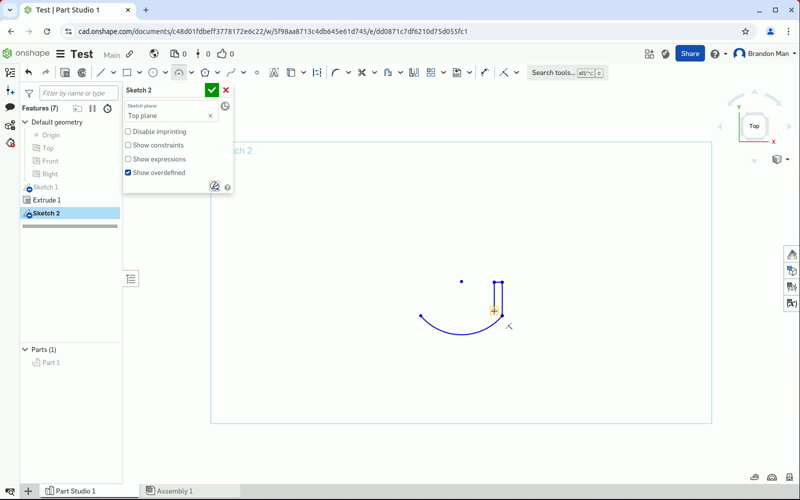
click(494, 310)
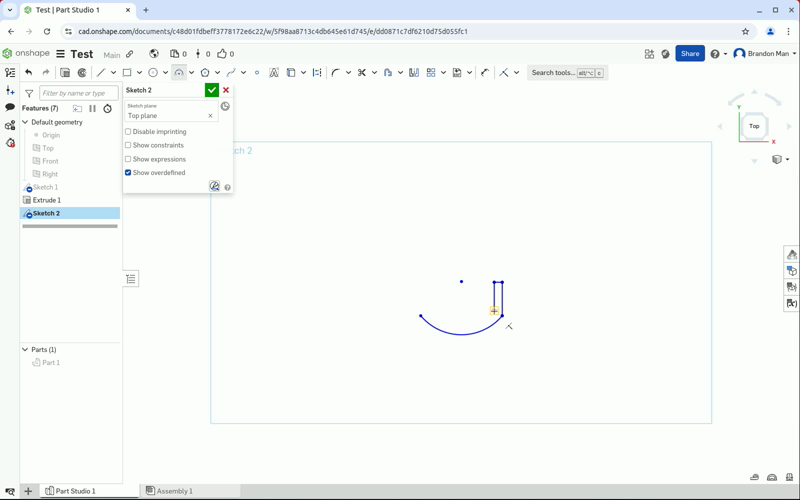
key_down(shift)
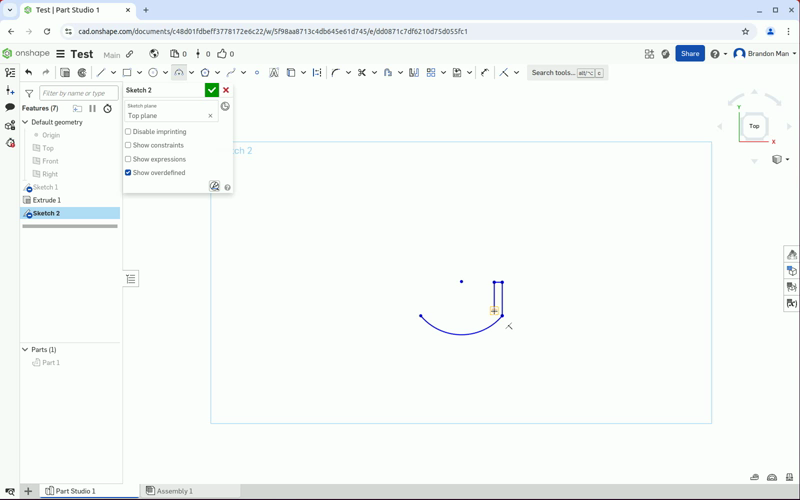
mouse_move(490, 315)
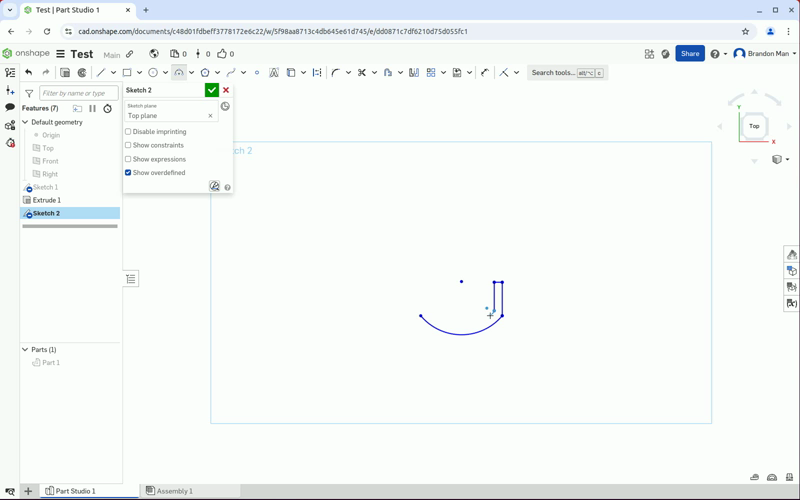
scroll(6)
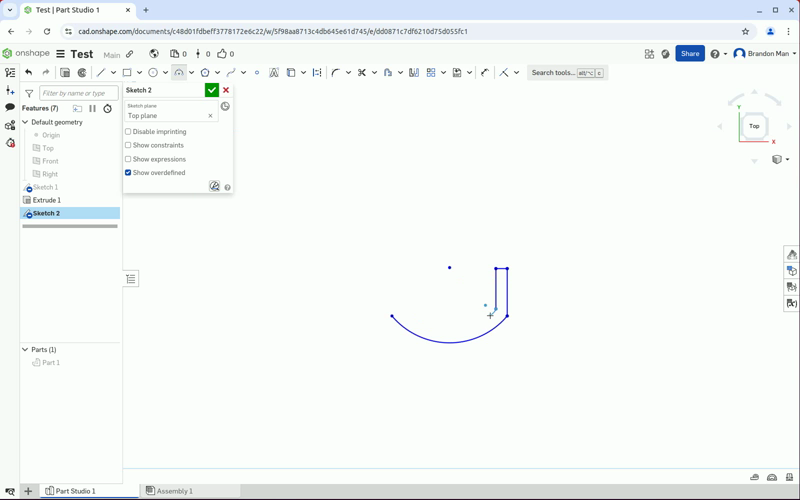
scroll(6)
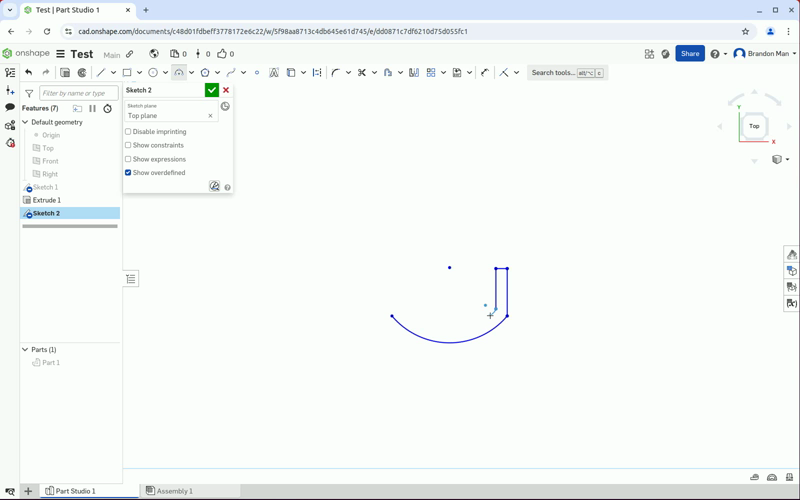
scroll(6)
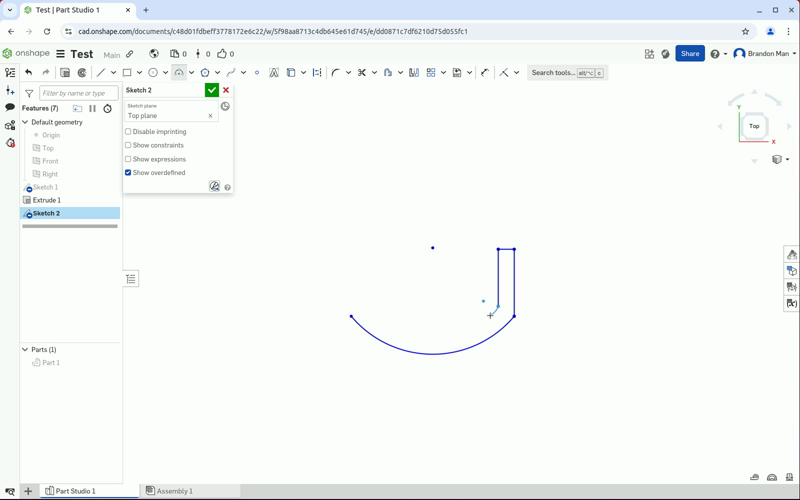
scroll(6)
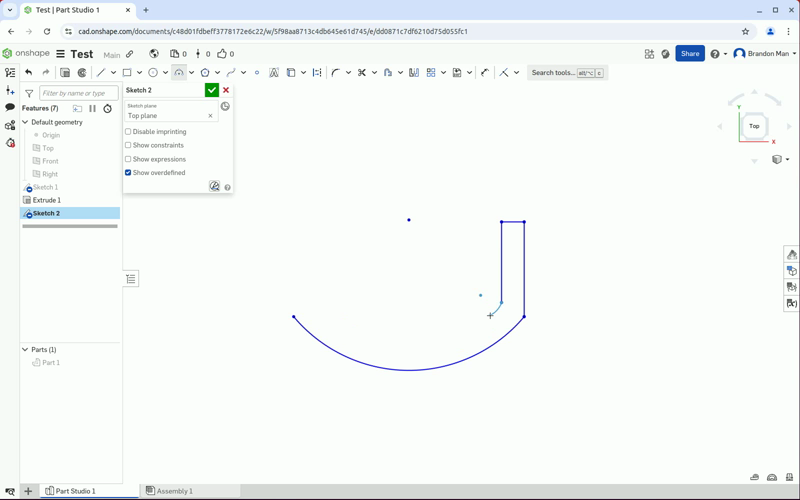
scroll(6)
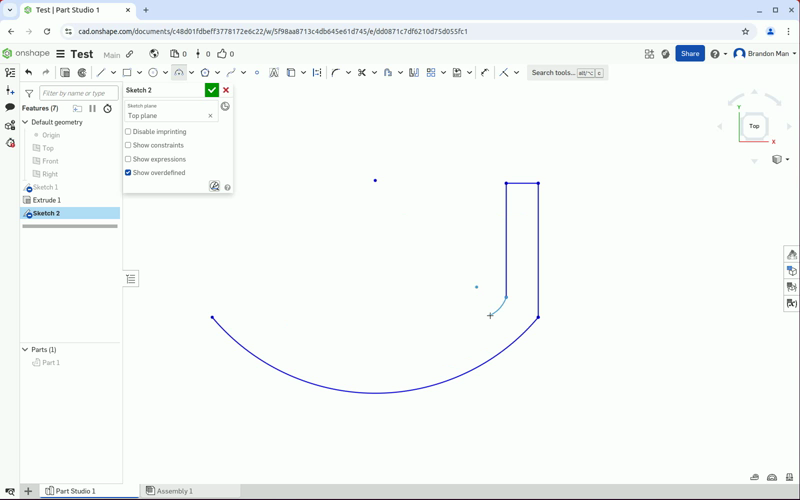
scroll(6)
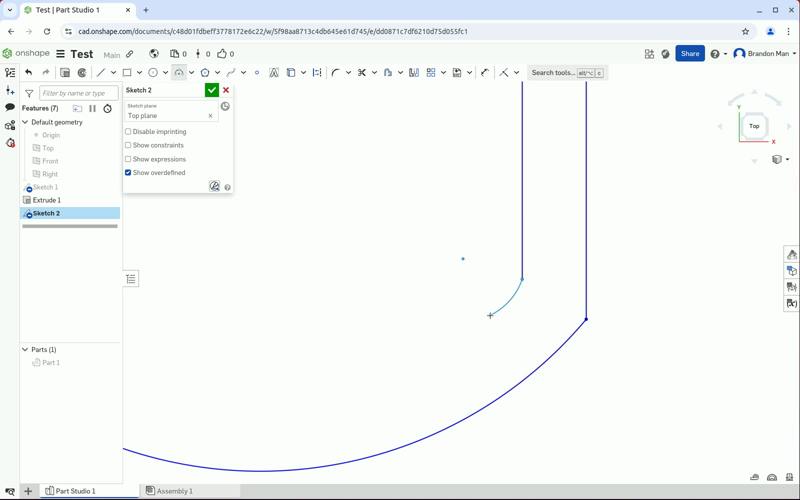
scroll(6)
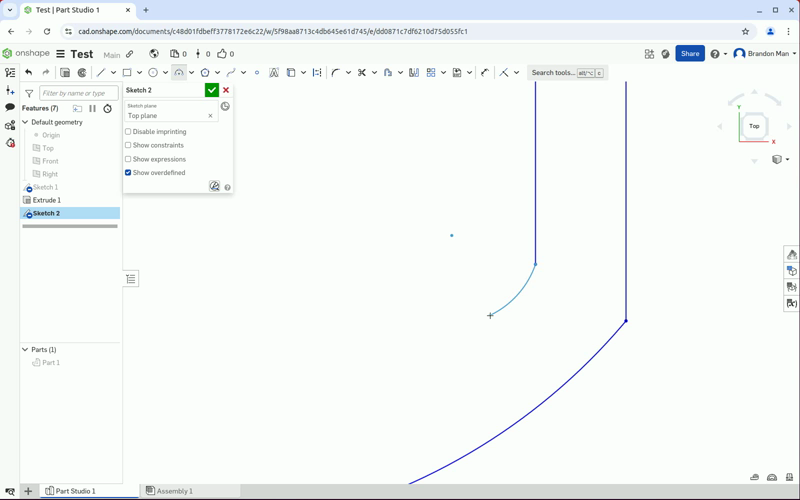
click(490, 315)
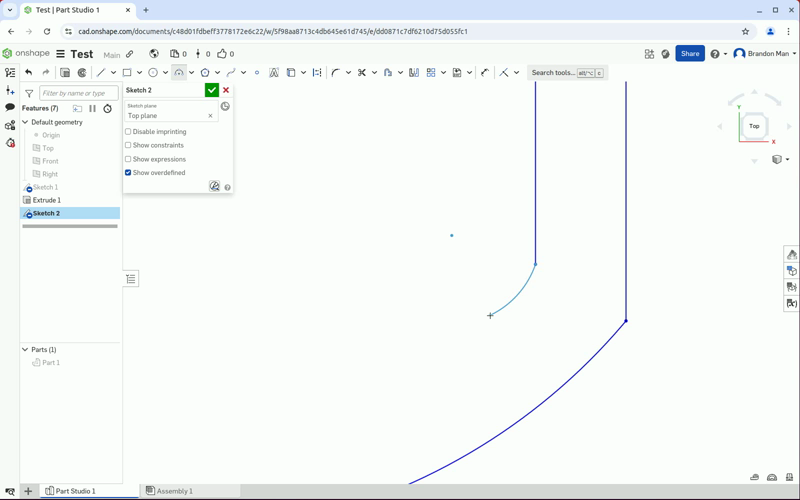
scroll(-6)
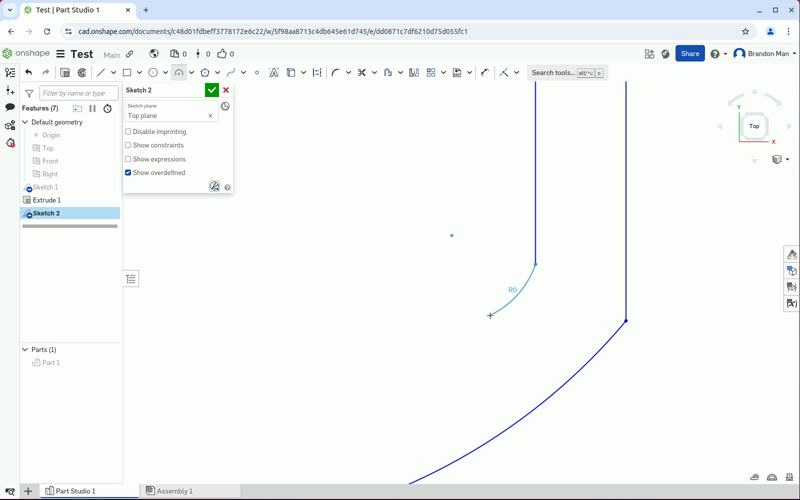
scroll(-6)
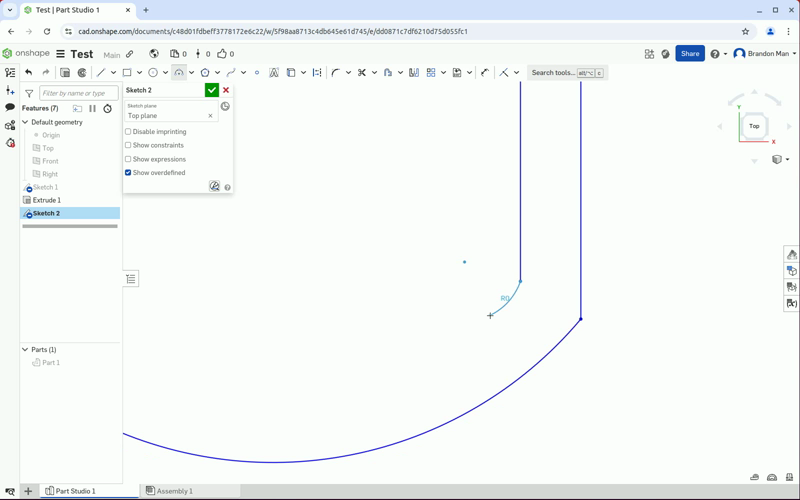
scroll(-6)
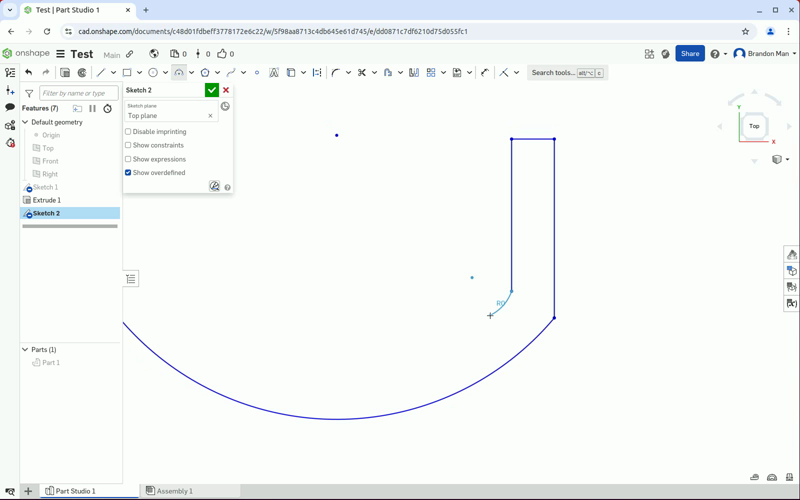
scroll(-6)
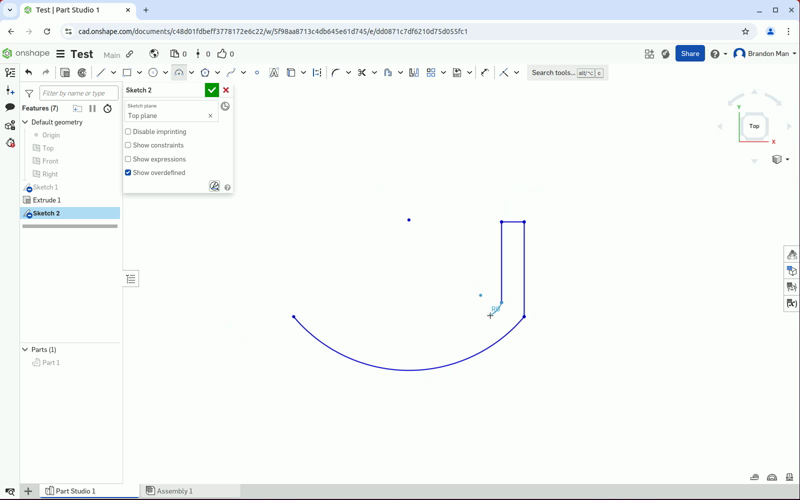
scroll(-6)
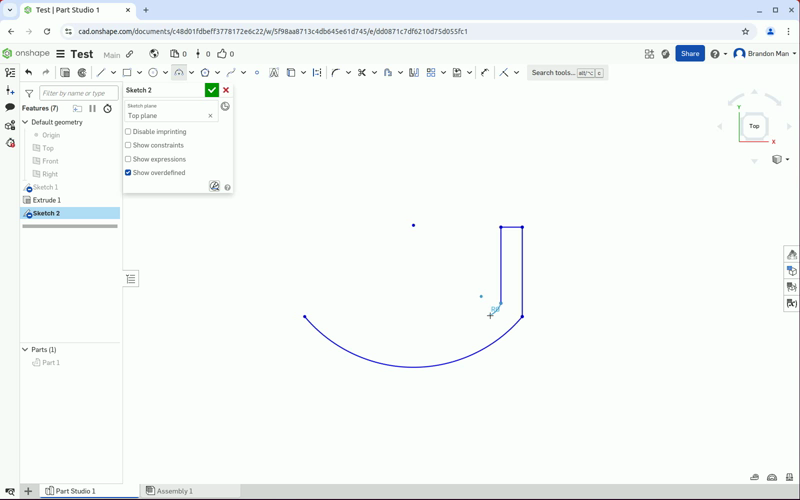
scroll(-6)
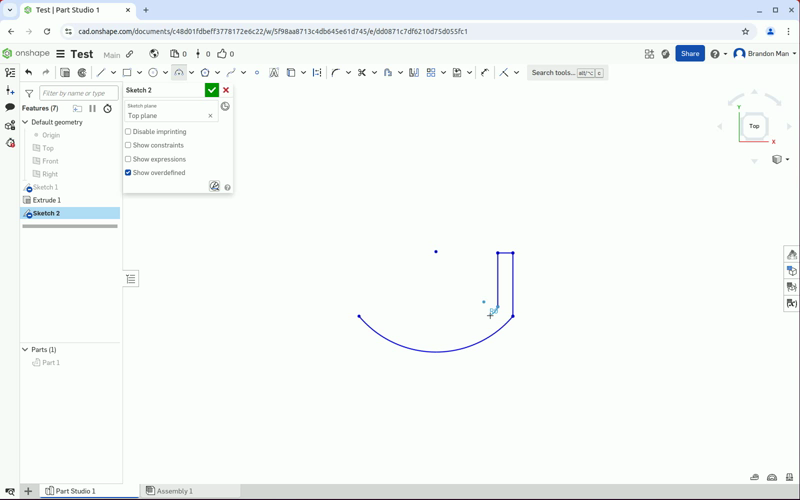
scroll(-6)
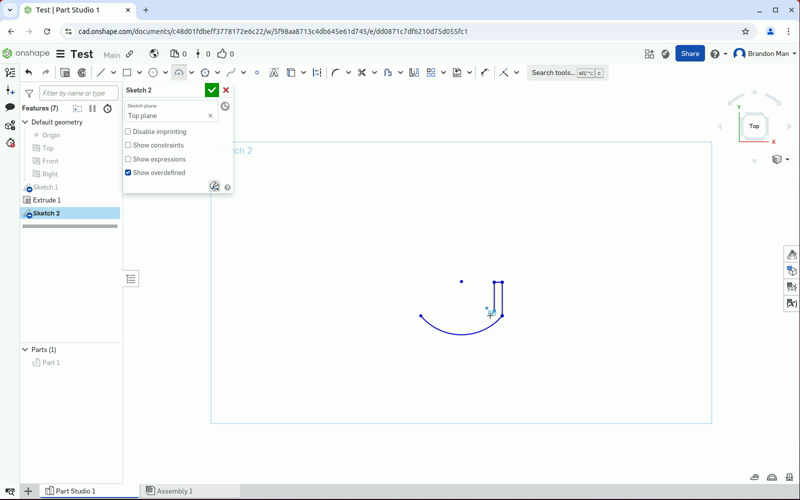
mouse_move(493, 313)
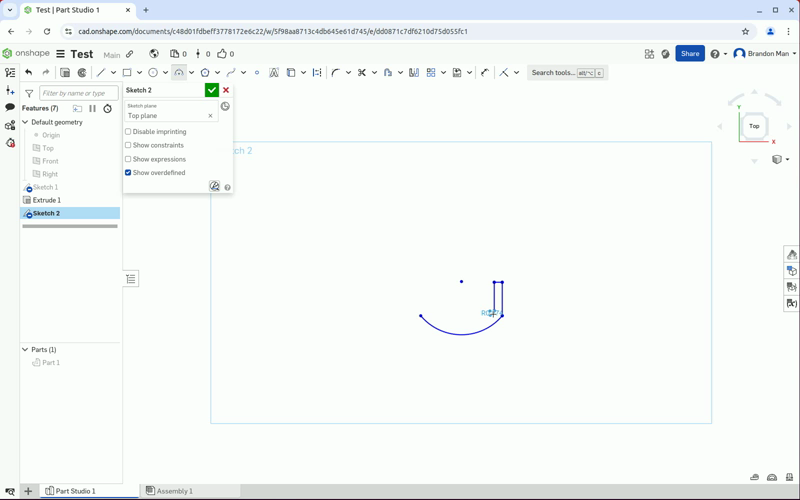
scroll(6)
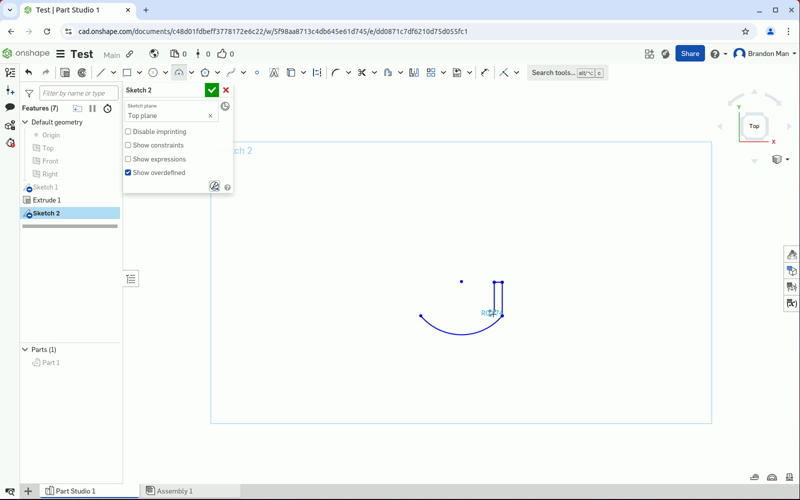
scroll(6)
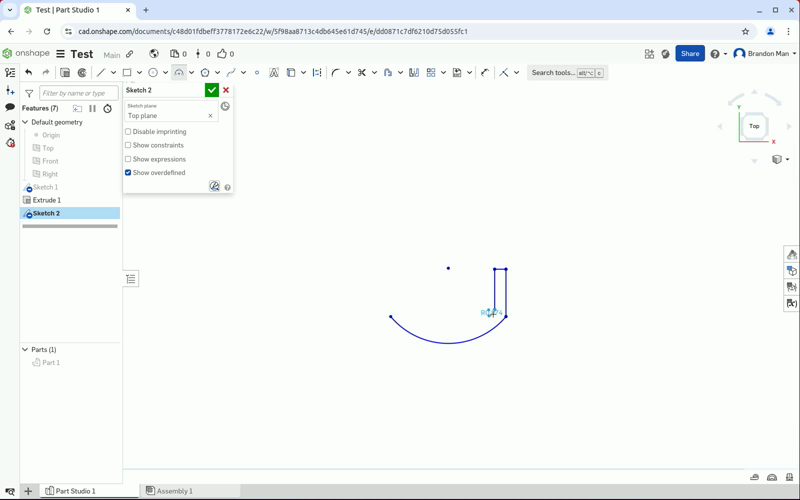
scroll(6)
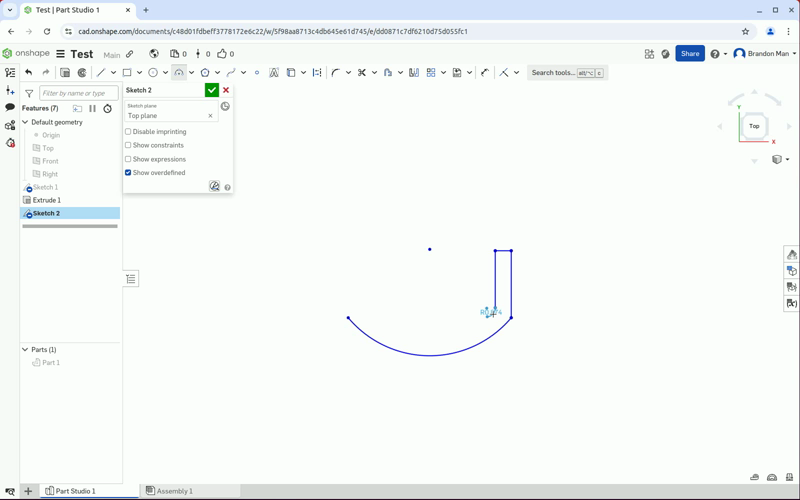
scroll(6)
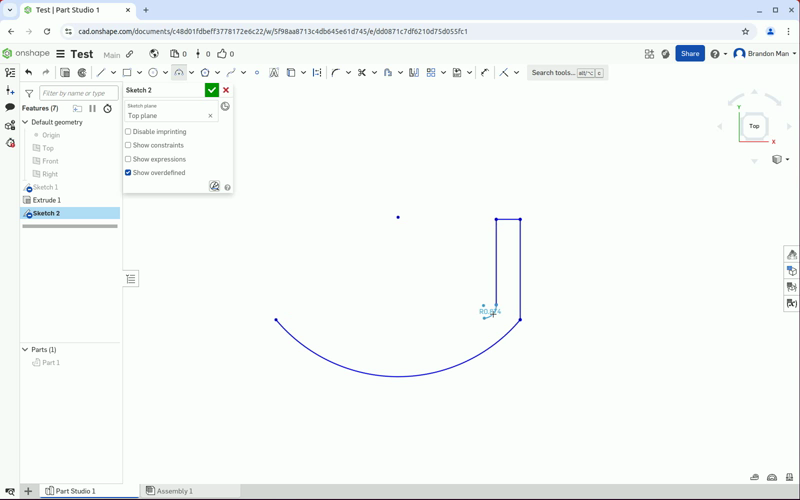
scroll(6)
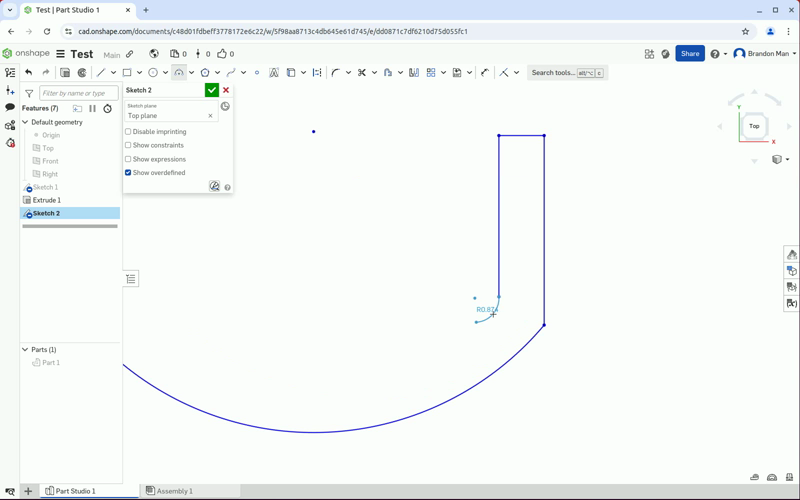
scroll(6)
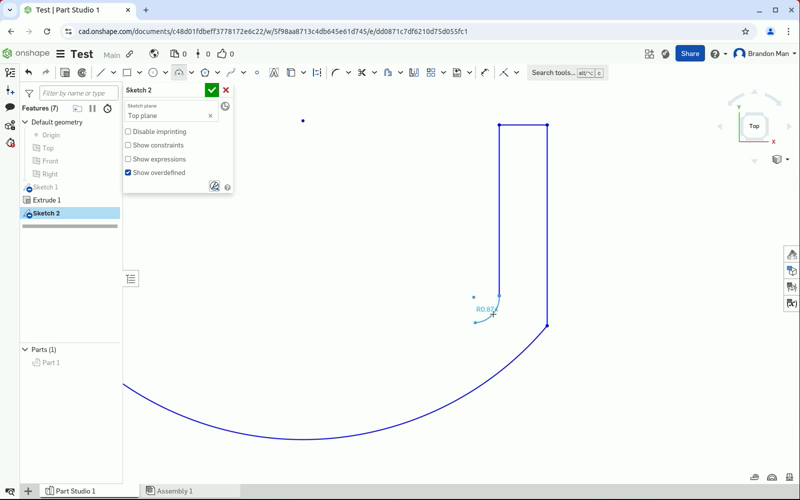
scroll(6)
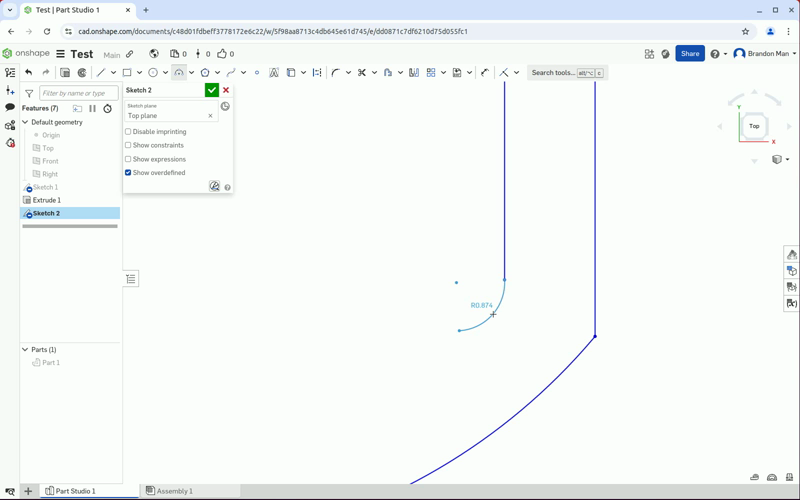
click(493, 313)
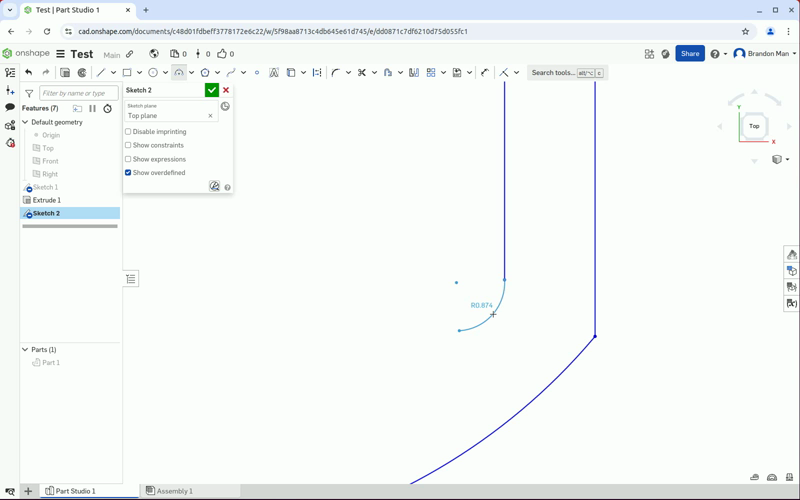
scroll(-6)
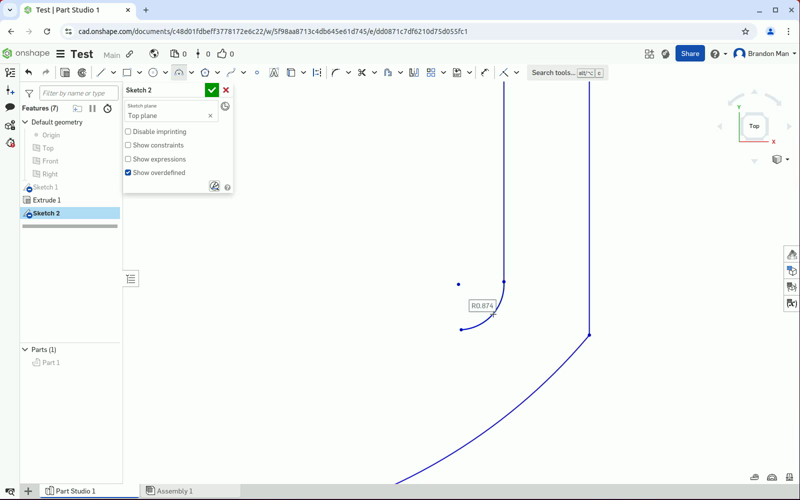
scroll(-6)
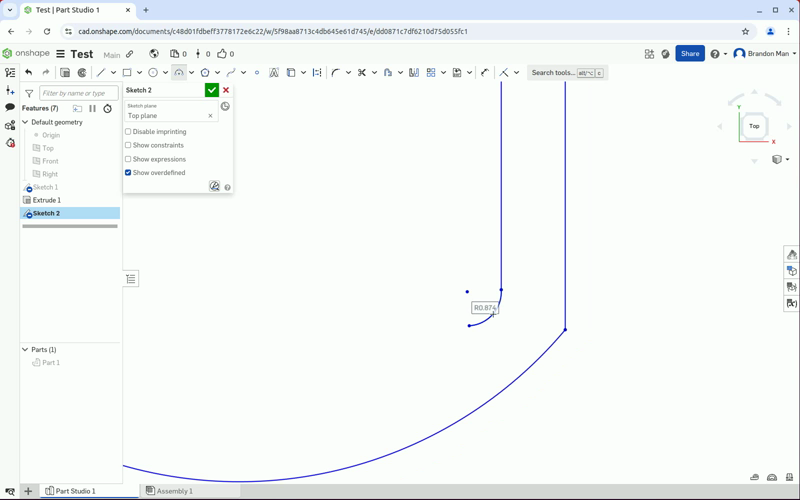
scroll(-6)
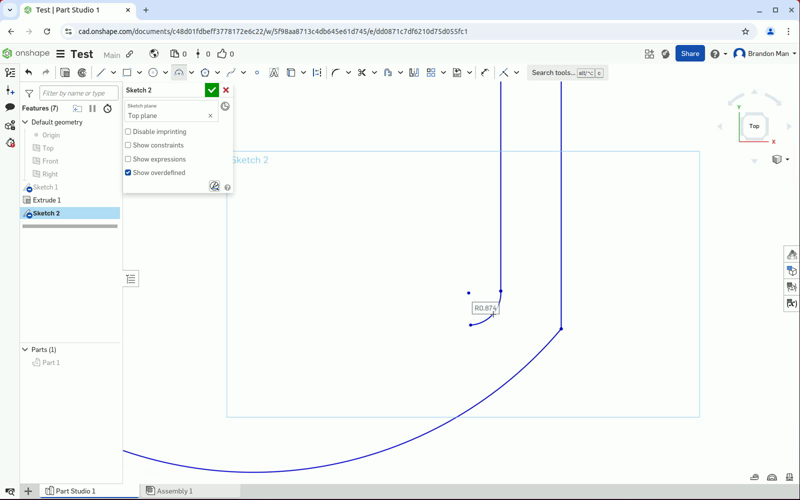
scroll(-6)
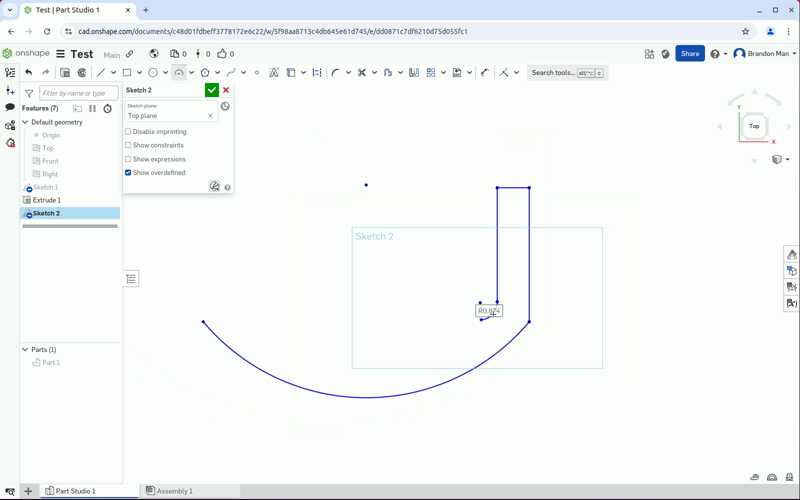
scroll(-6)
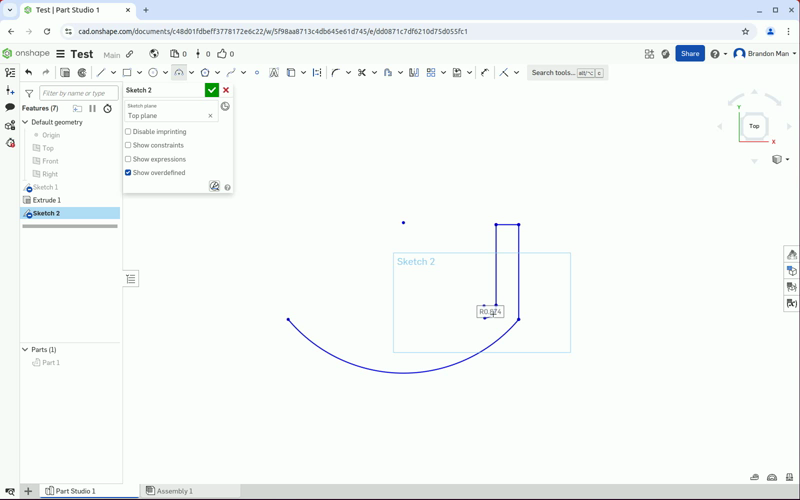
scroll(-6)
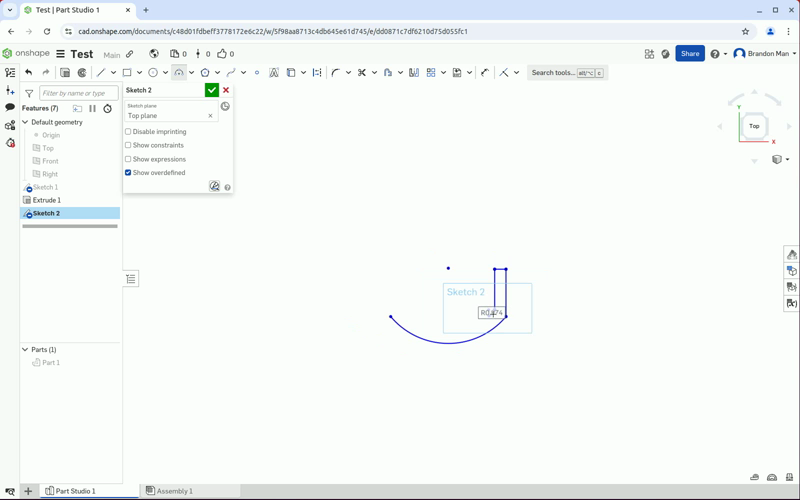
scroll(-6)
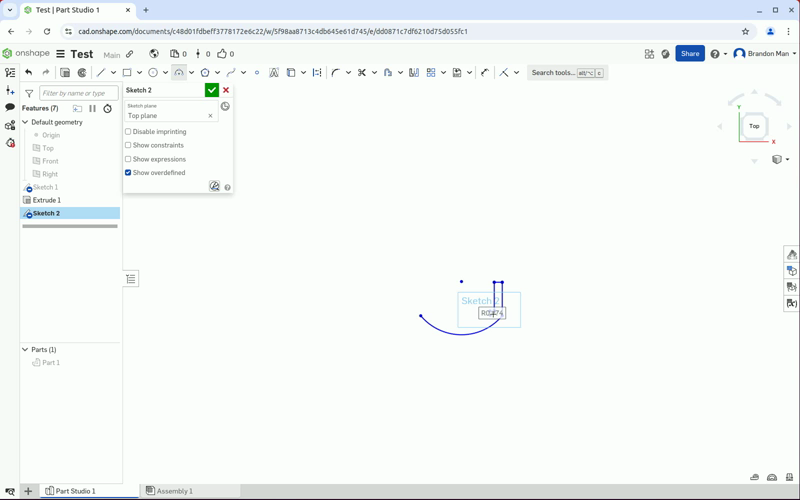
key_up(shift)
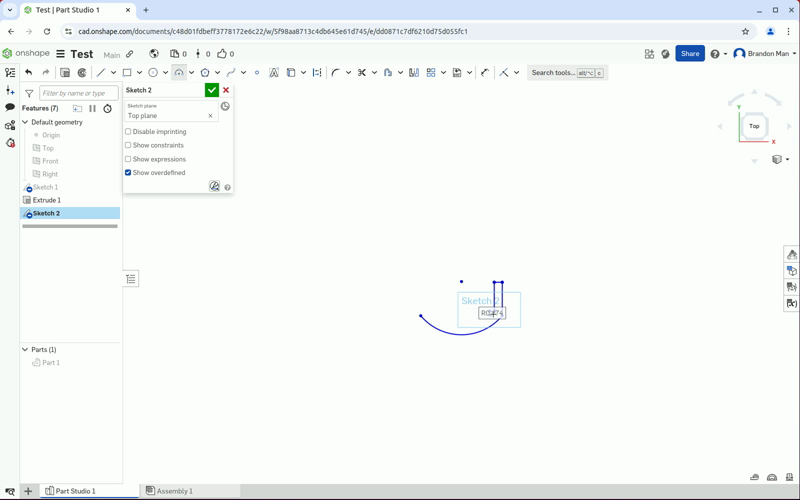
key(esc)
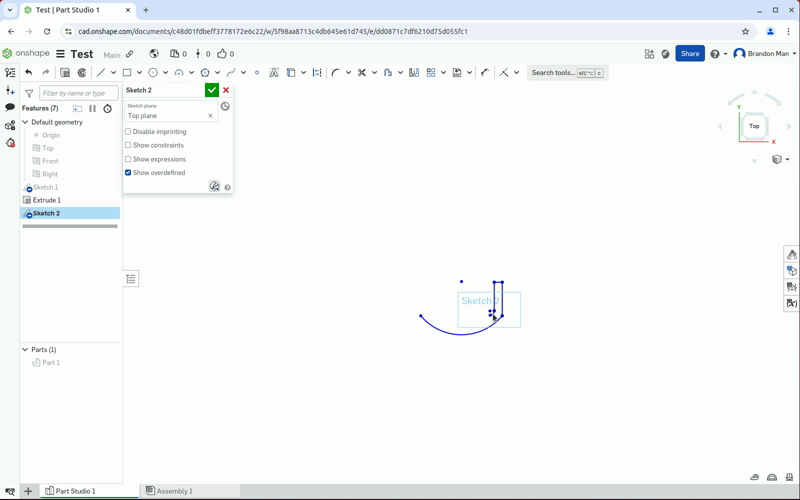
key(l)
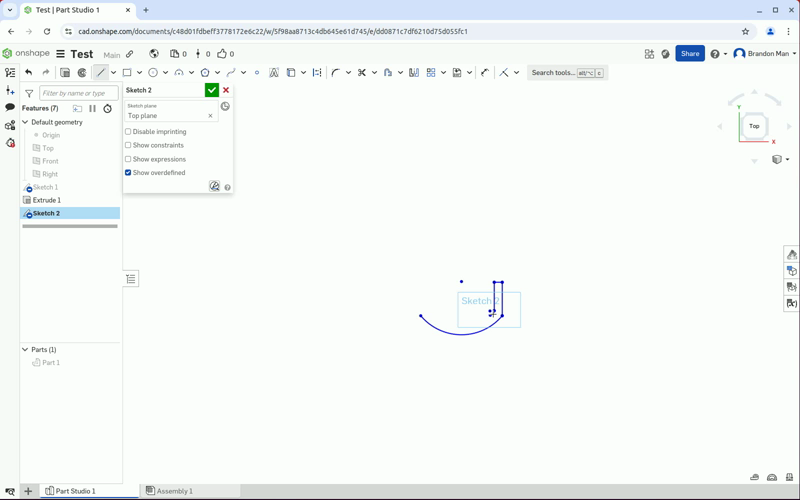
mouse_move(490, 315)
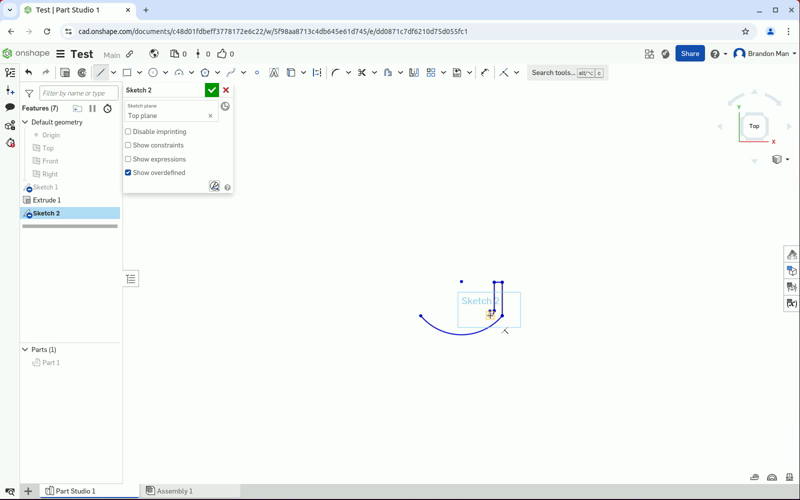
scroll(6)
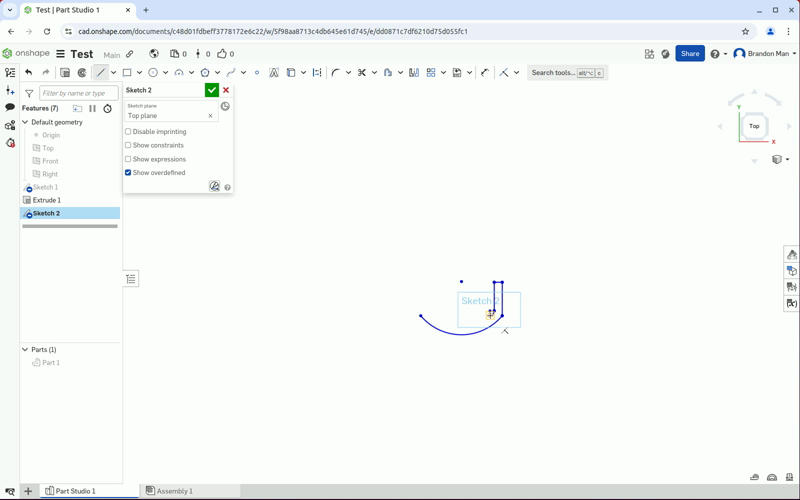
scroll(6)
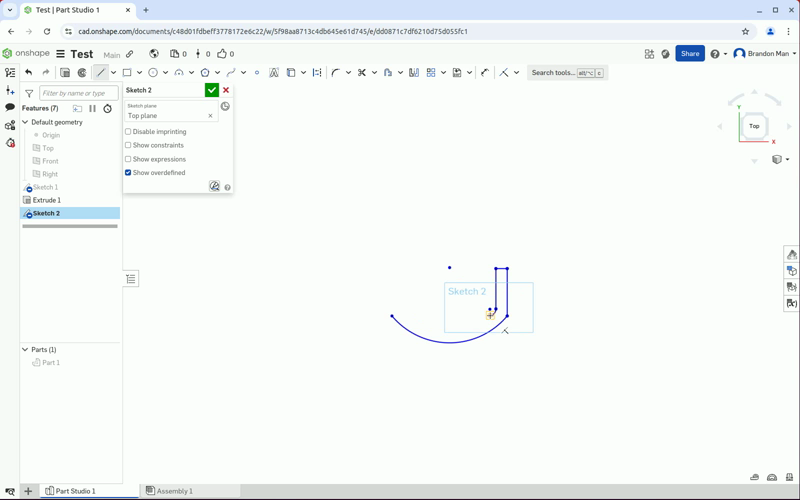
scroll(6)
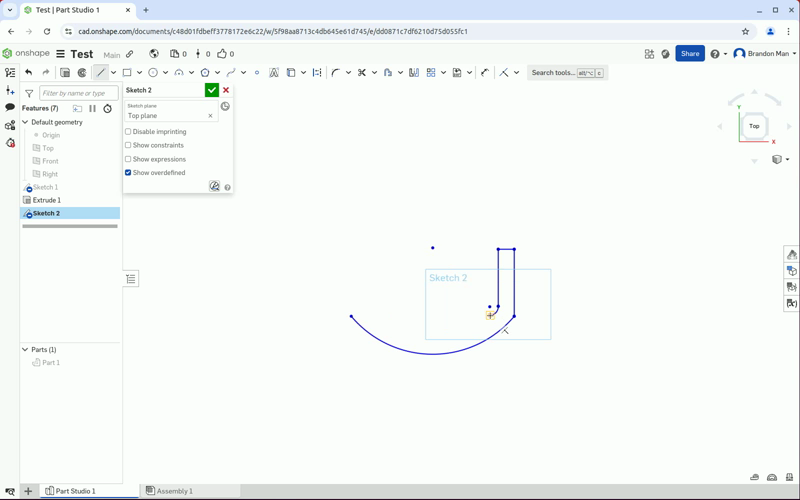
scroll(6)
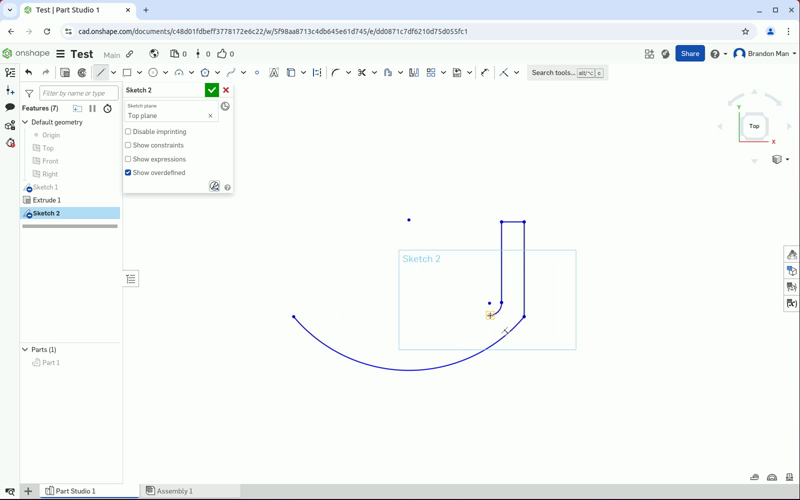
scroll(6)
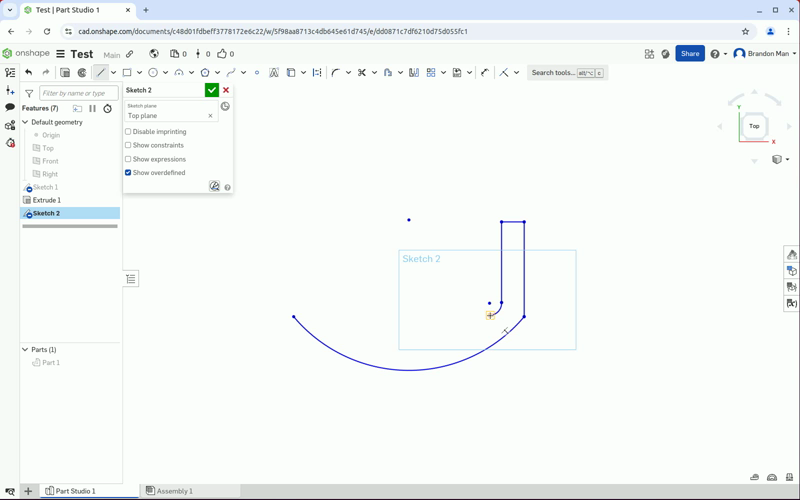
scroll(6)
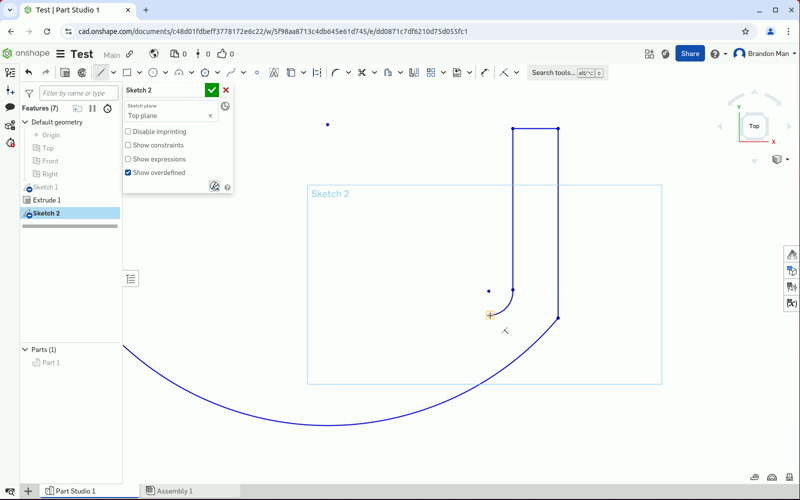
scroll(6)
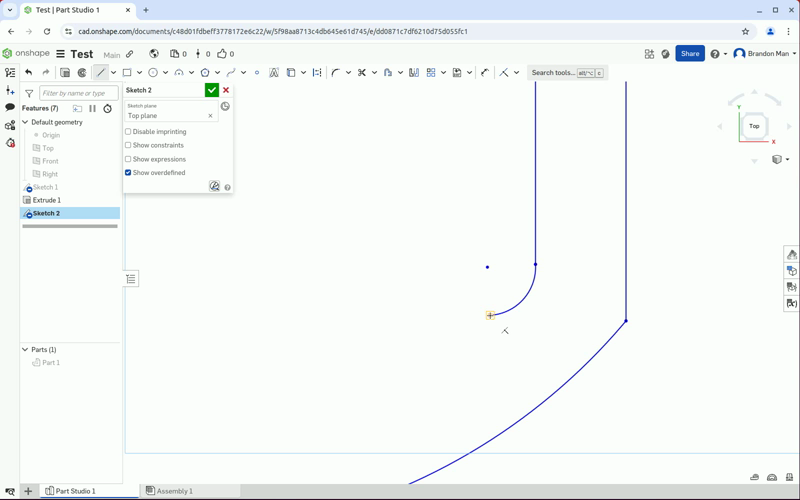
click(490, 315)
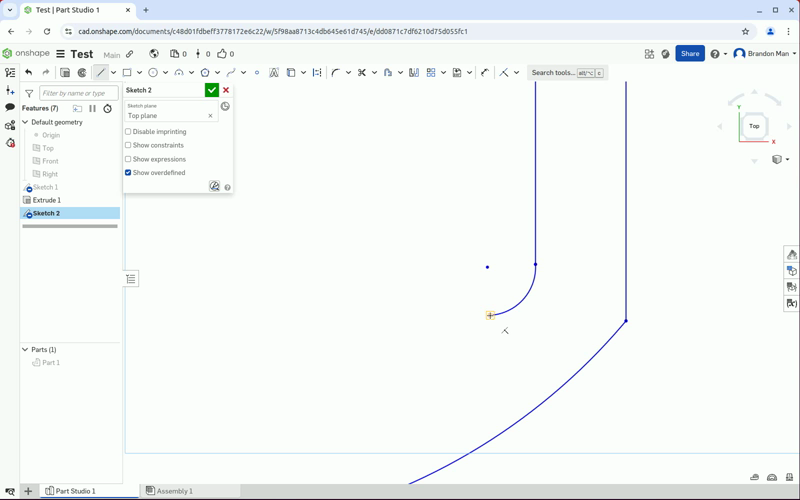
scroll(-6)
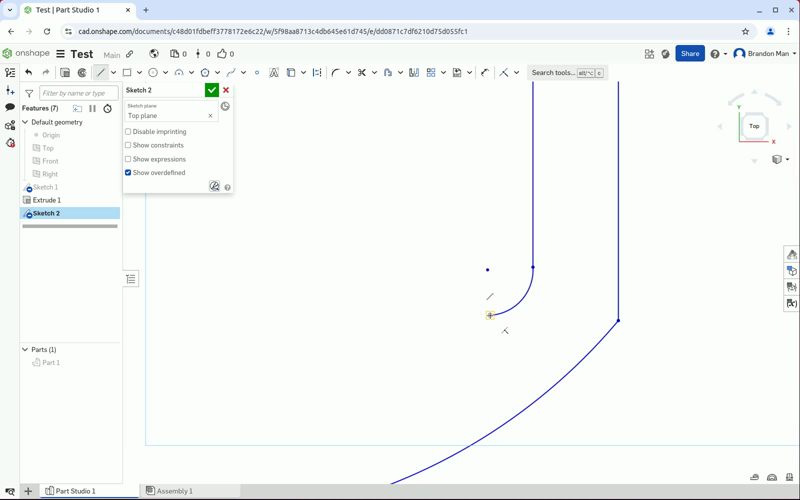
scroll(-6)
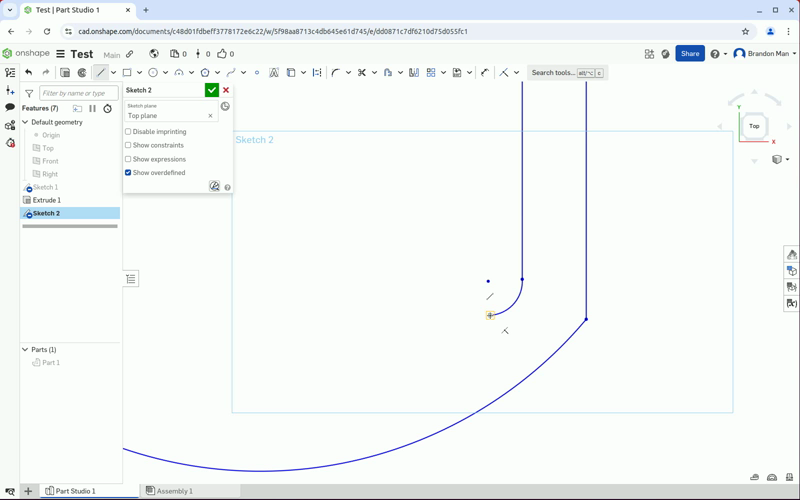
scroll(-6)
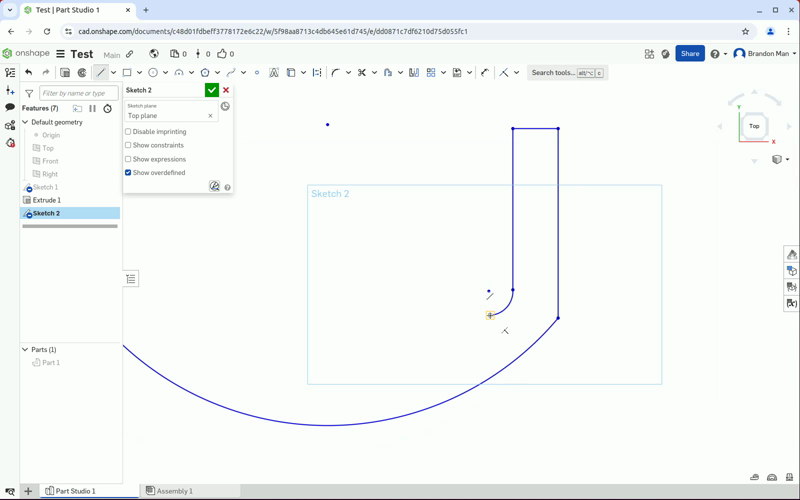
scroll(-6)
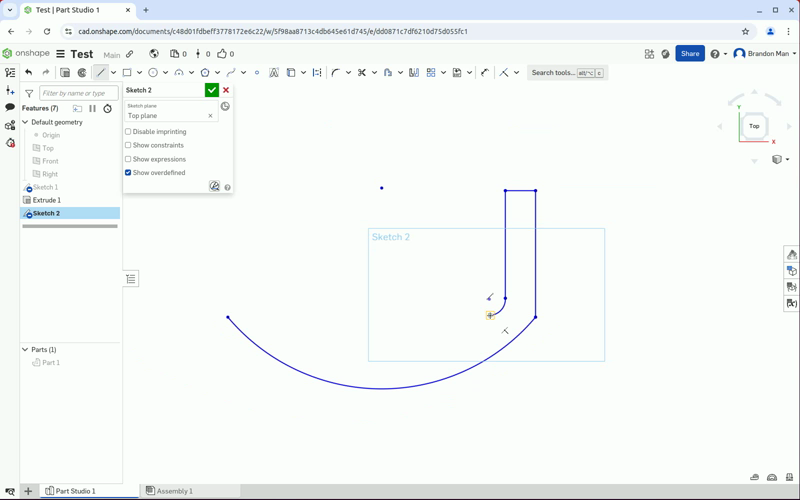
scroll(-6)
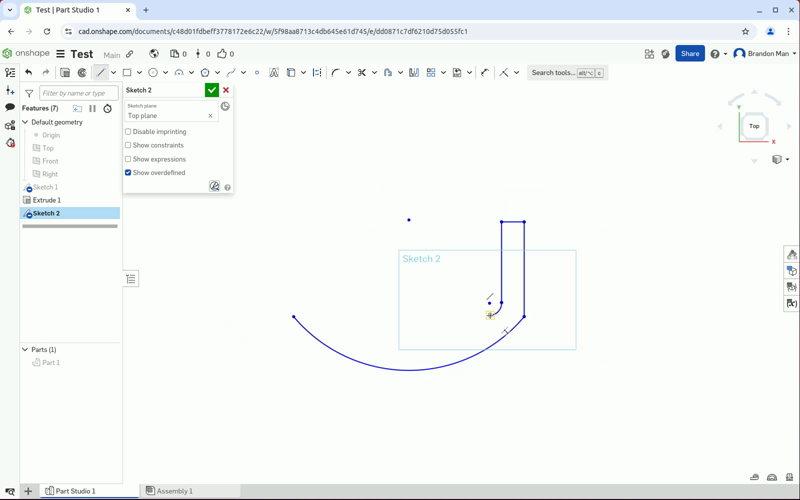
scroll(-6)
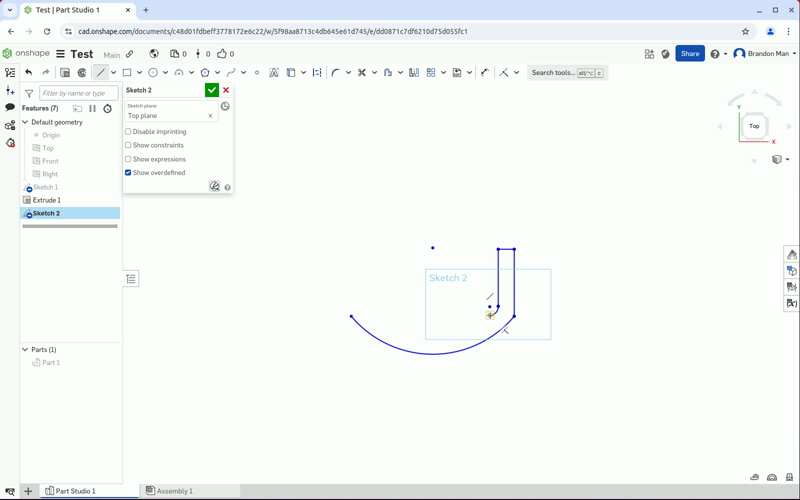
scroll(-6)
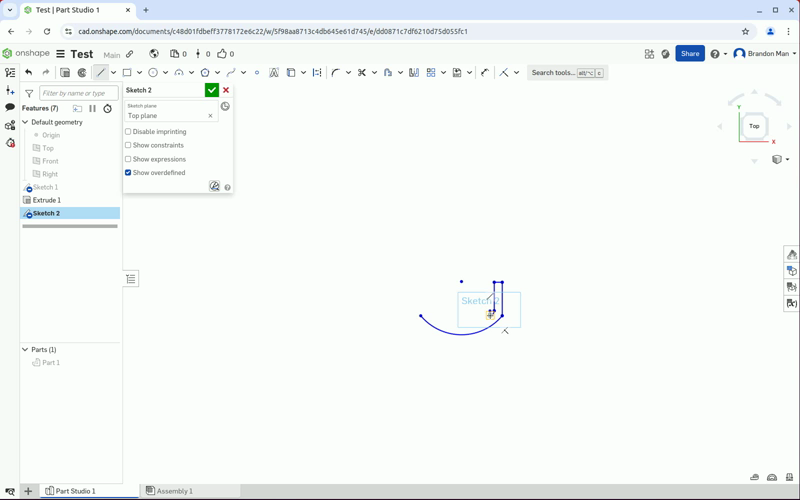
key_down(shift)
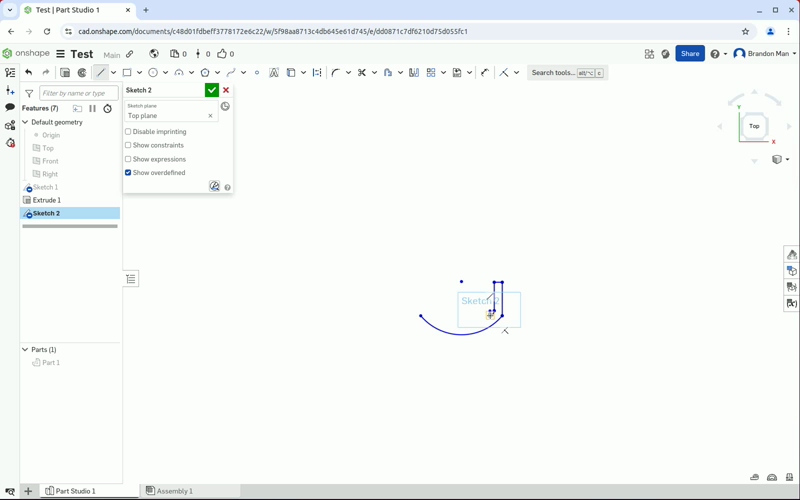
mouse_move(520, 315)
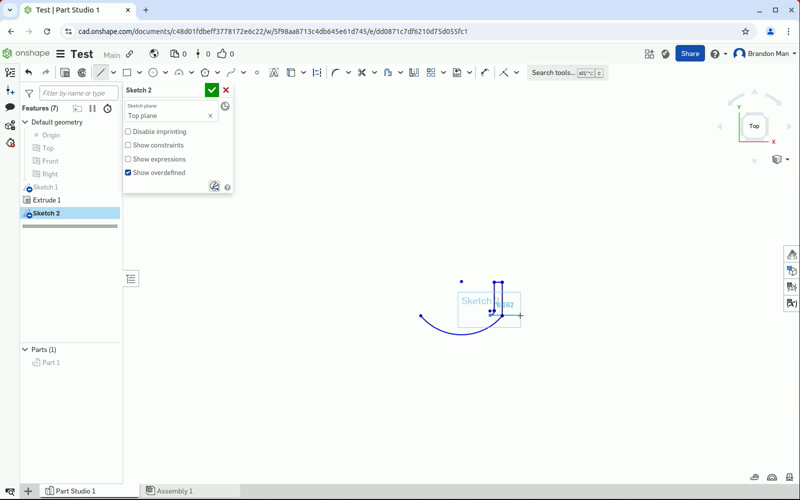
mouse_move(432, 315)
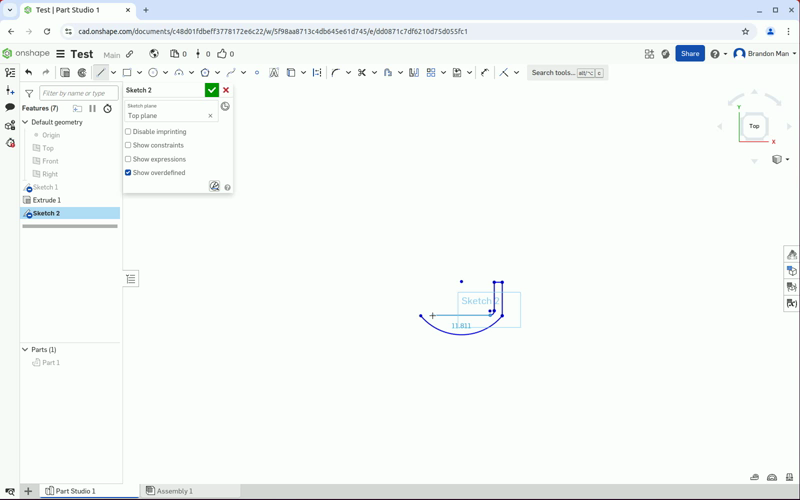
click(432, 315)
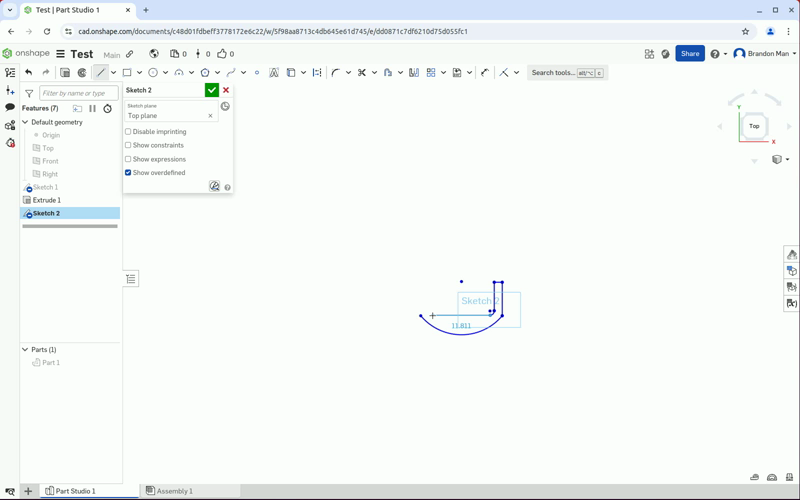
key_up(shift)
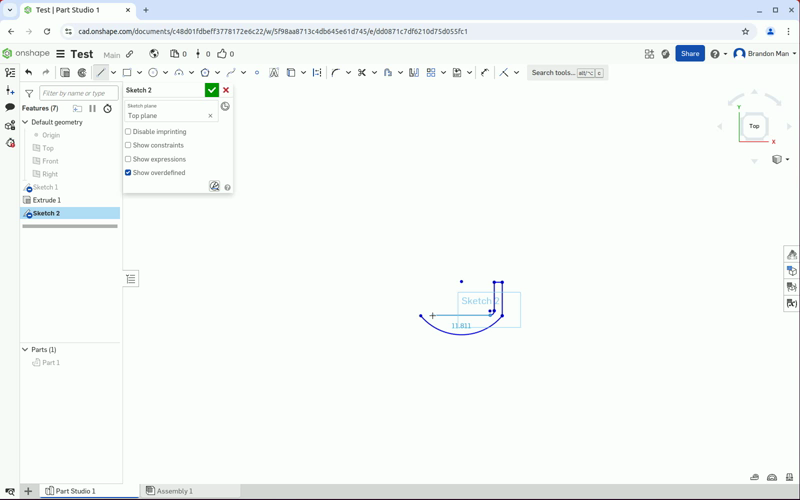
key(esc)
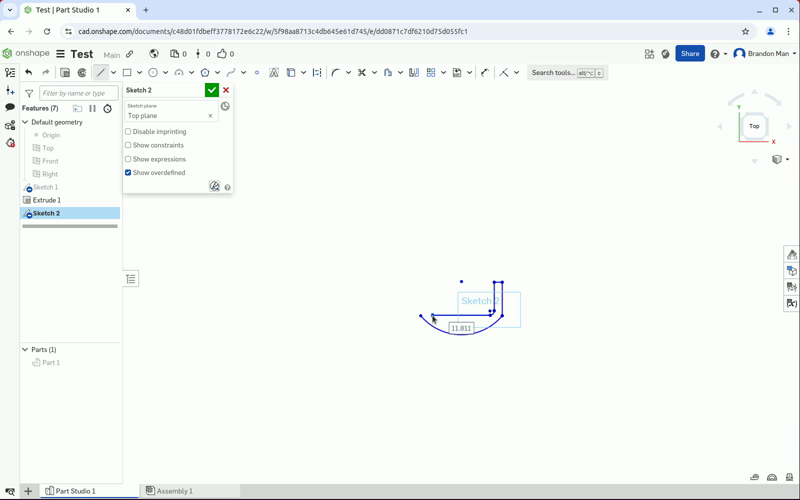
key(a)
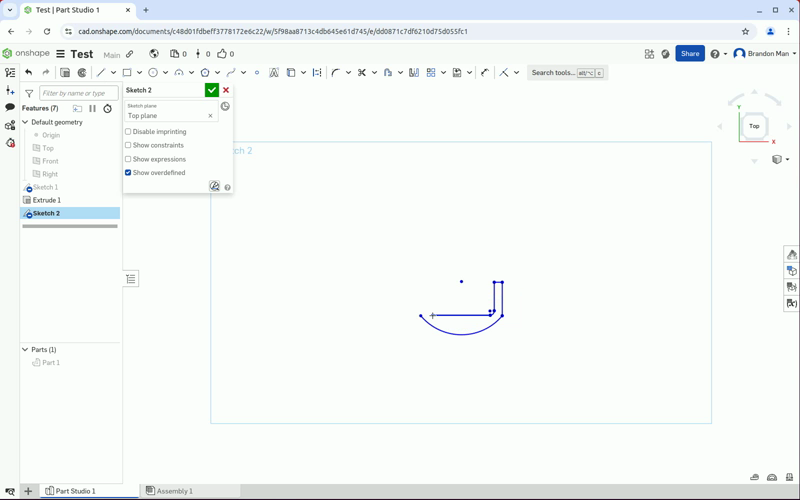
mouse_move(432, 315)
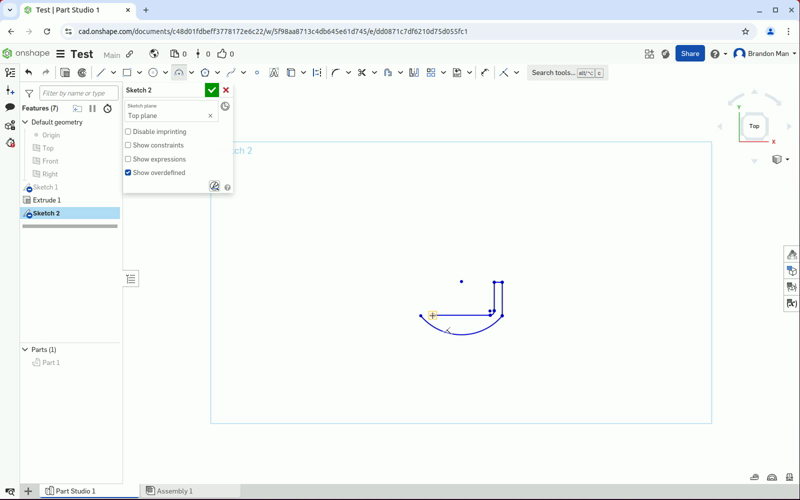
click(432, 315)
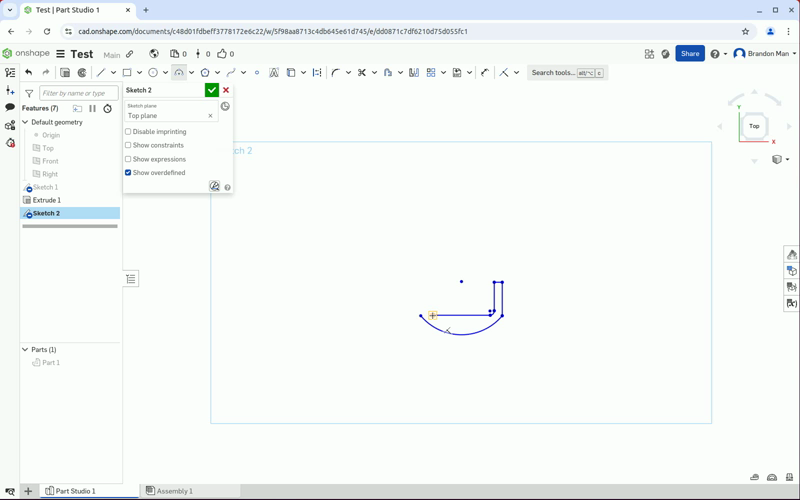
key_down(shift)
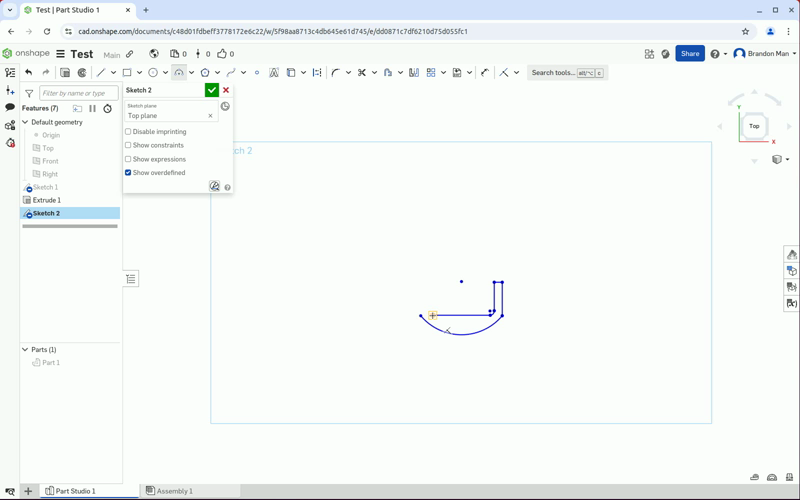
mouse_move(429, 310)
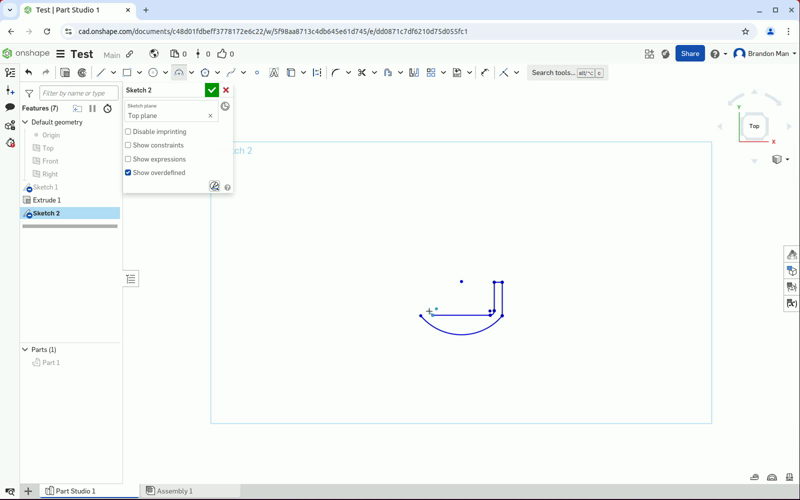
scroll(6)
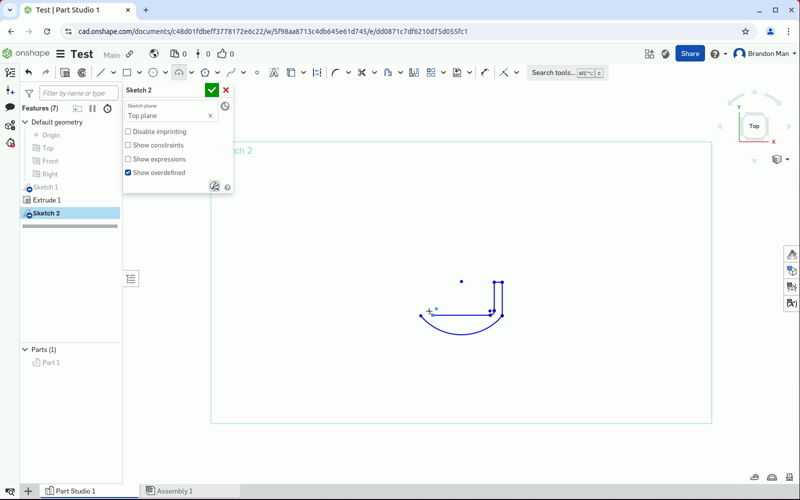
scroll(6)
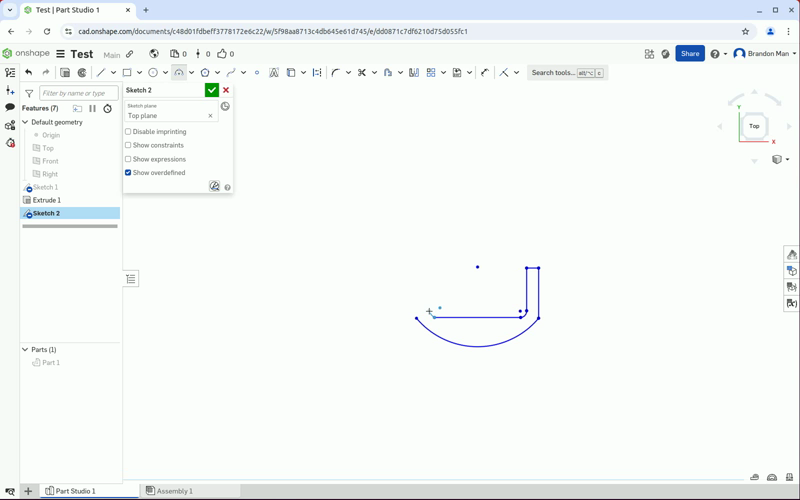
scroll(6)
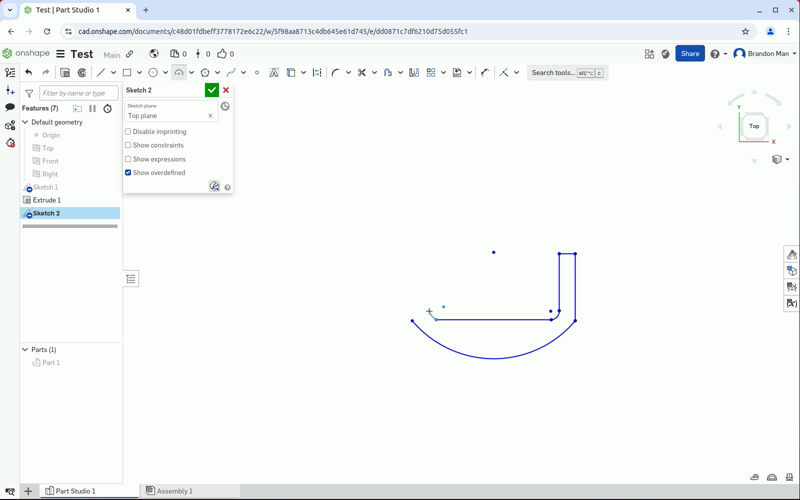
scroll(6)
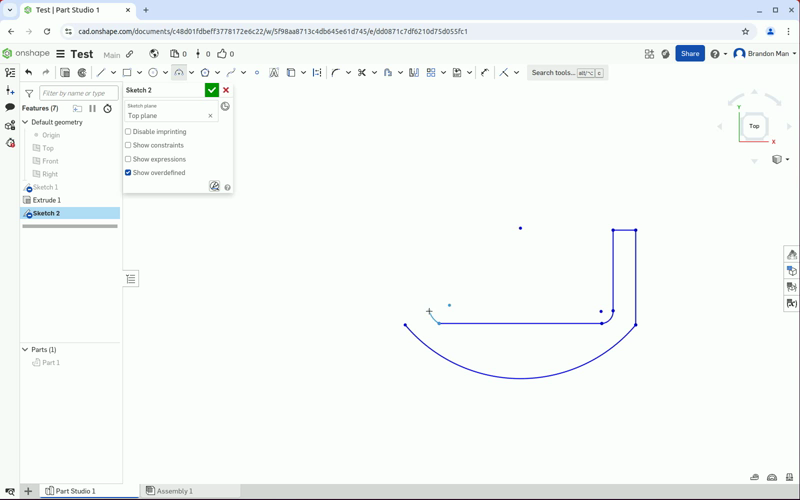
scroll(6)
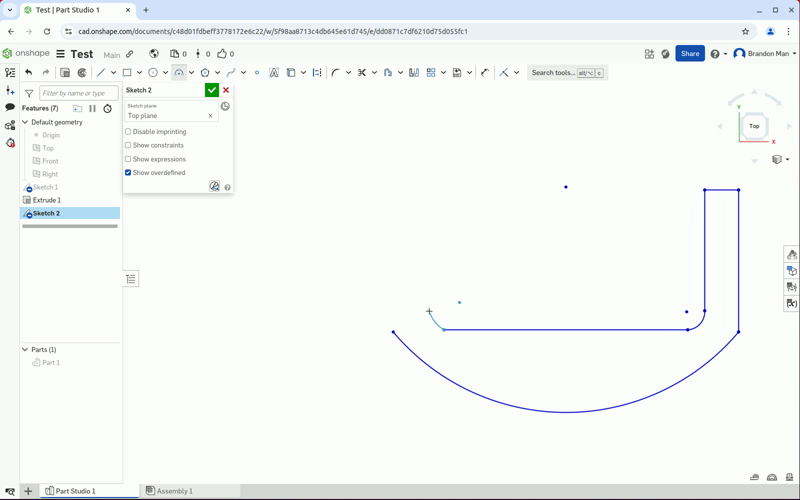
scroll(6)
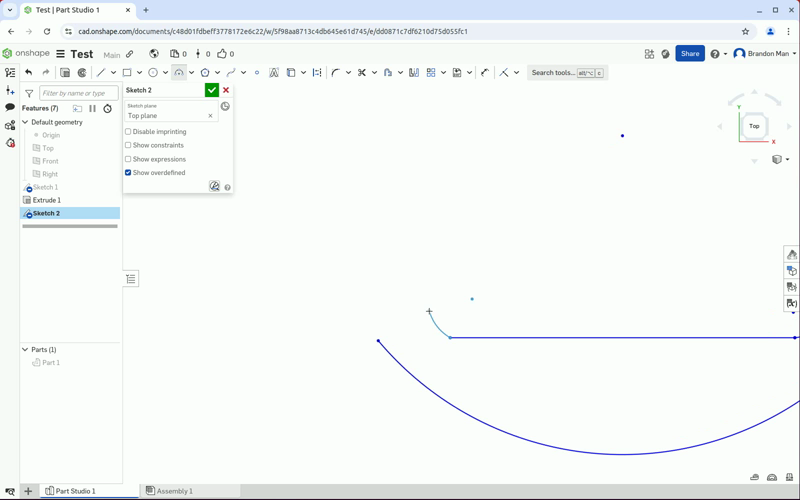
scroll(6)
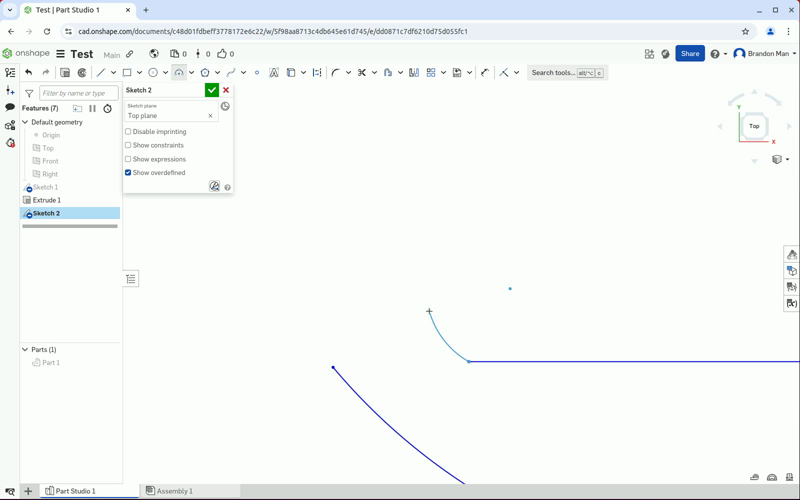
click(429, 310)
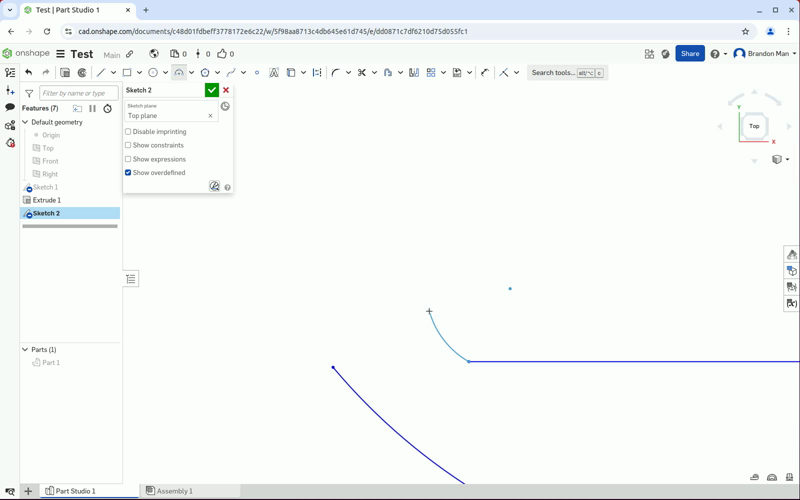
scroll(-6)
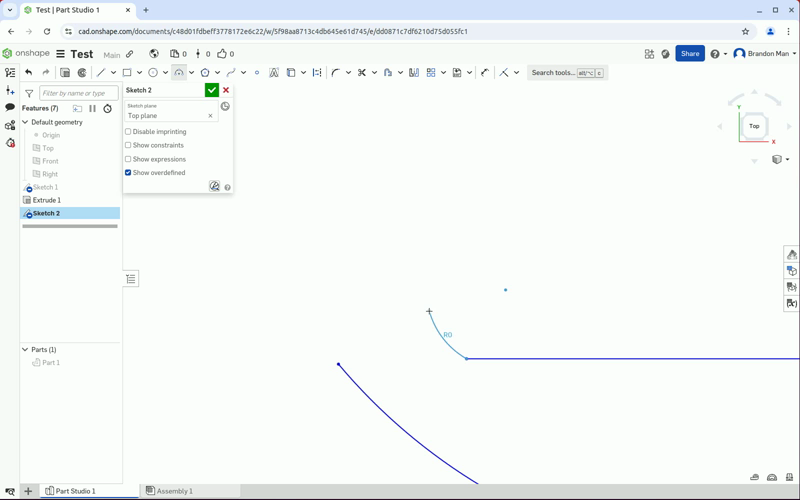
scroll(-6)
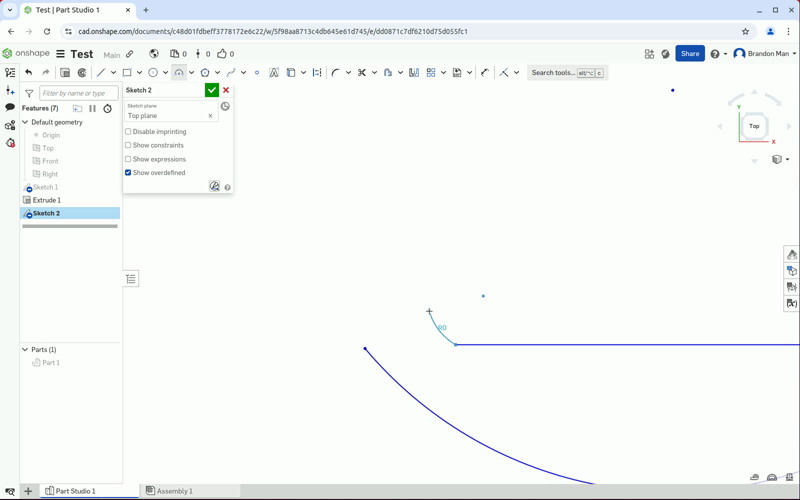
scroll(-6)
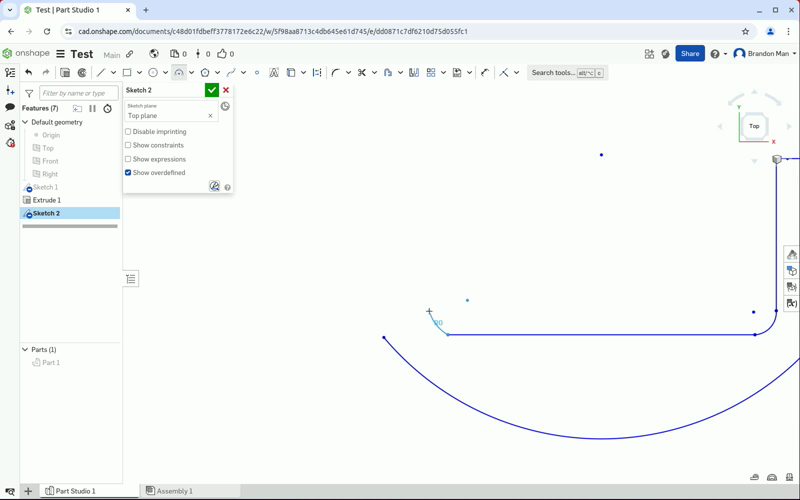
scroll(-6)
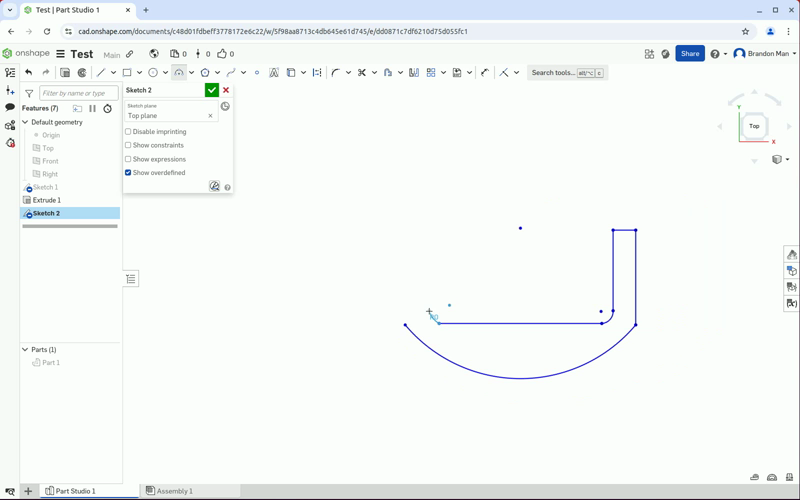
scroll(-6)
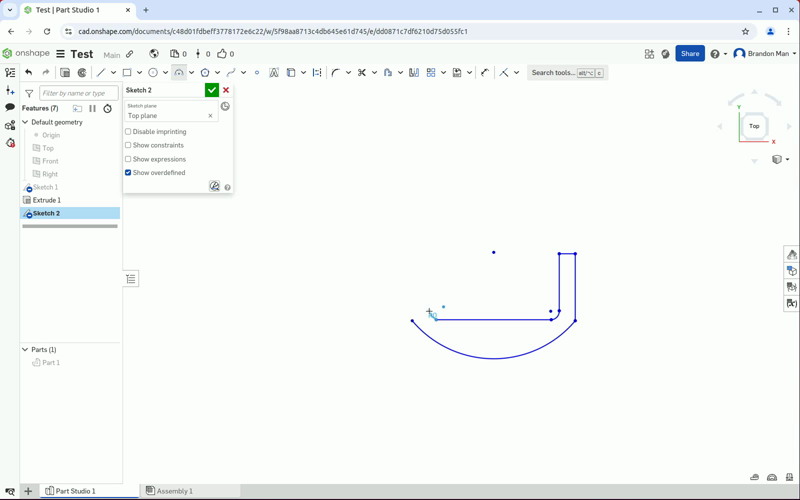
scroll(-6)
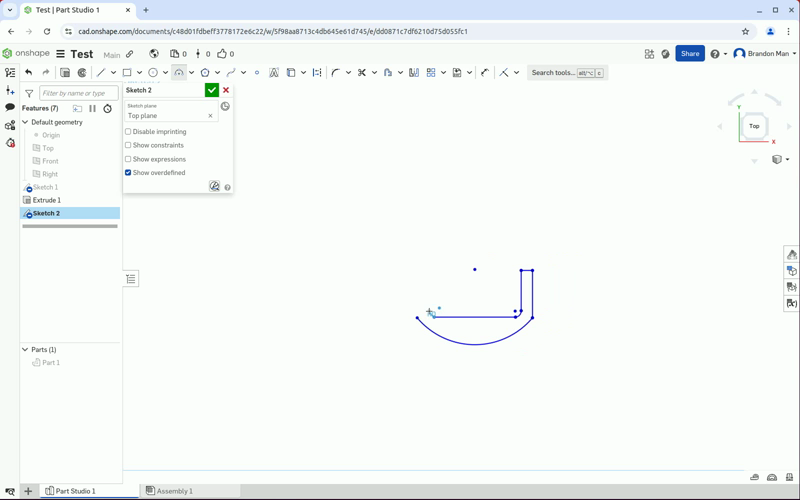
scroll(-6)
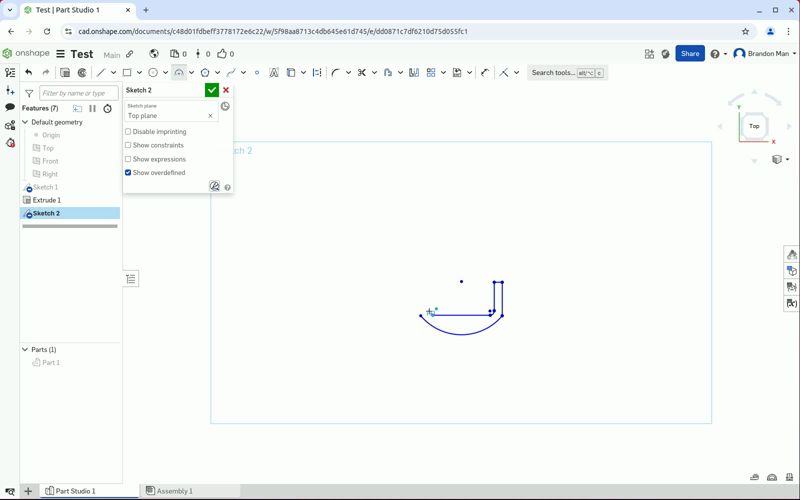
mouse_move(430, 313)
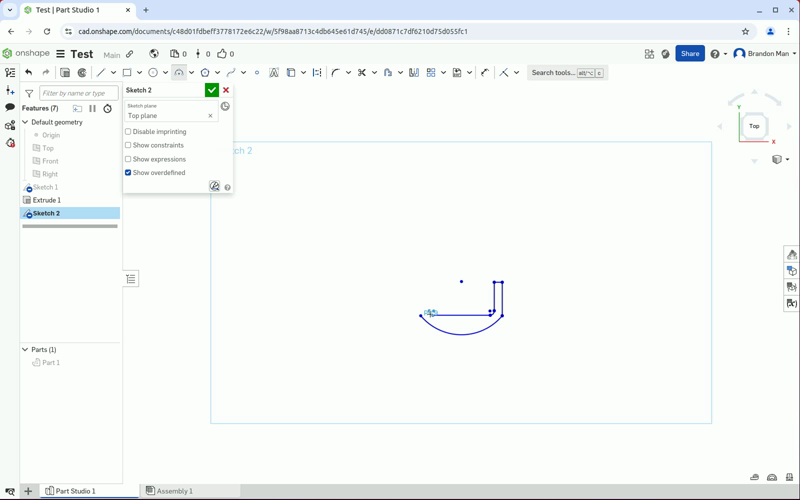
scroll(6)
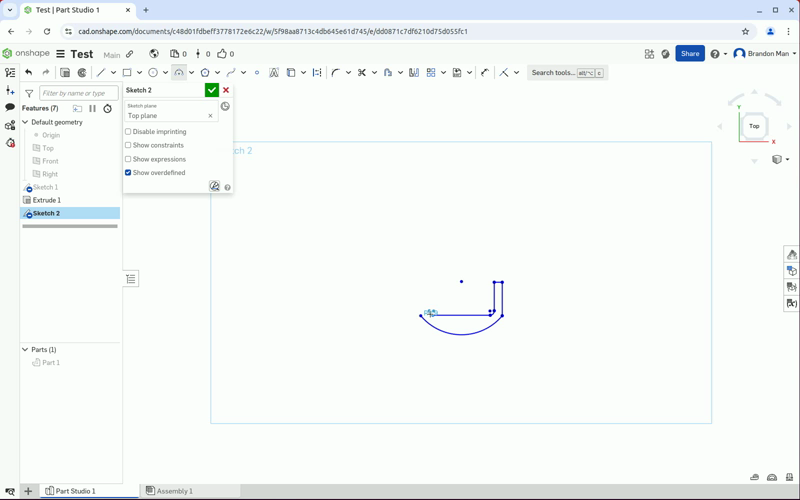
scroll(6)
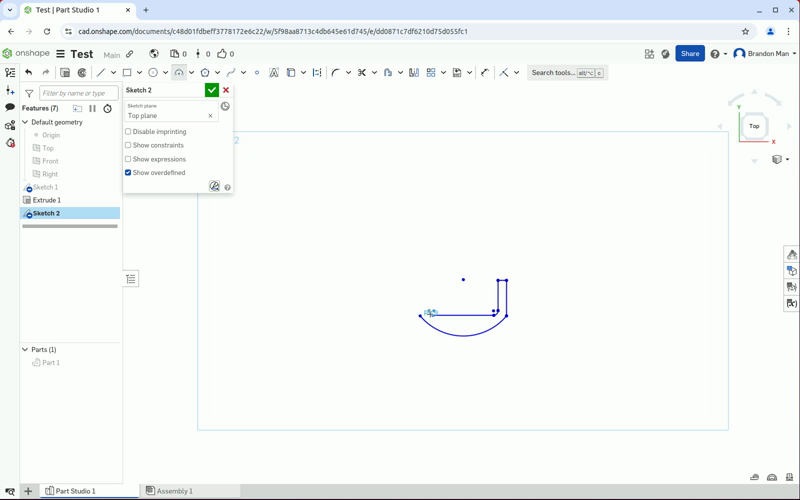
scroll(6)
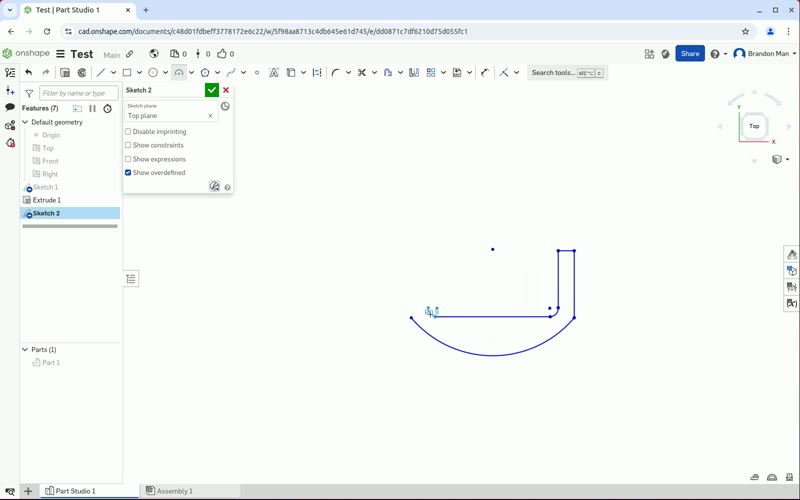
scroll(6)
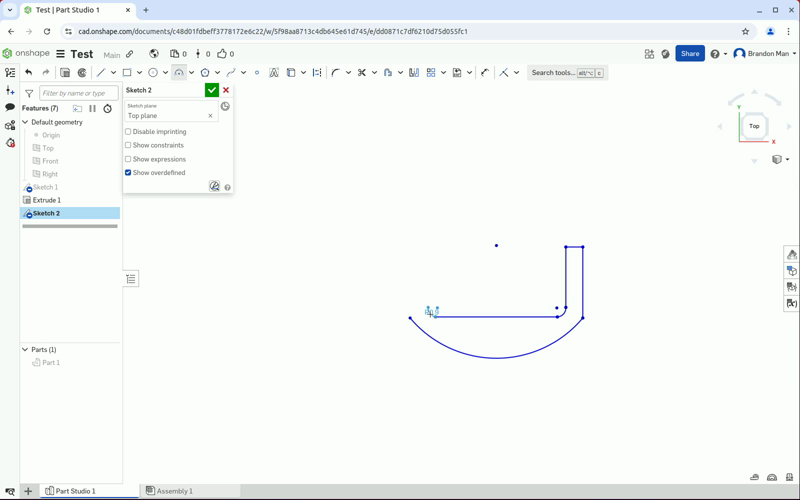
scroll(6)
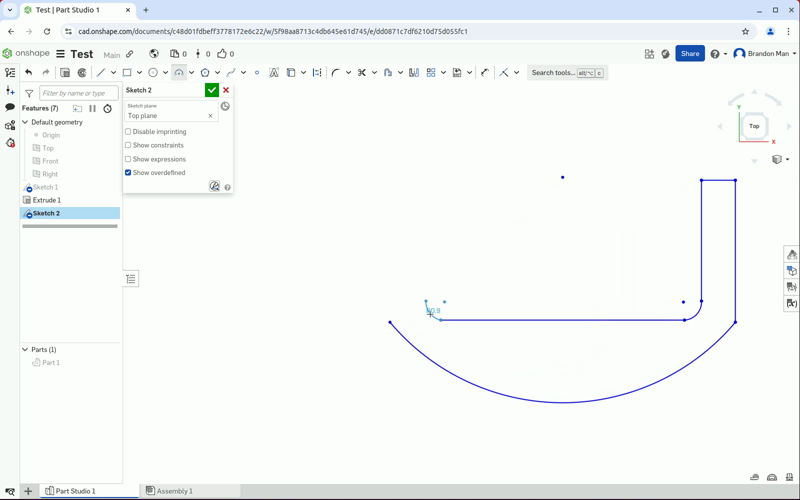
scroll(6)
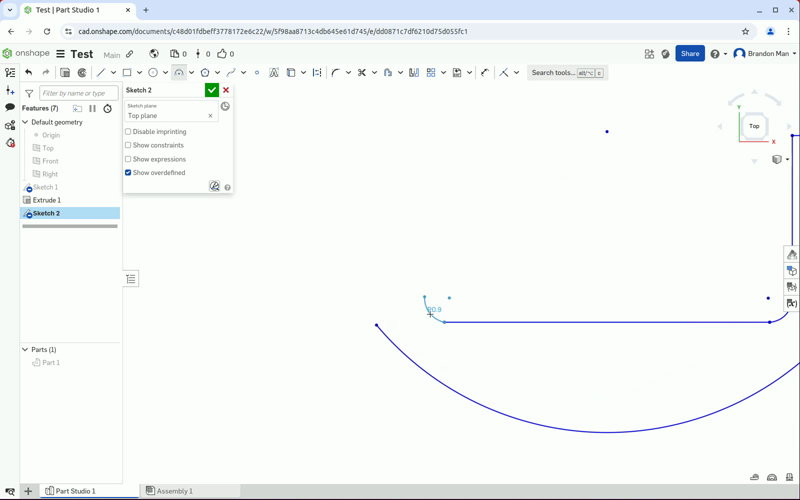
scroll(6)
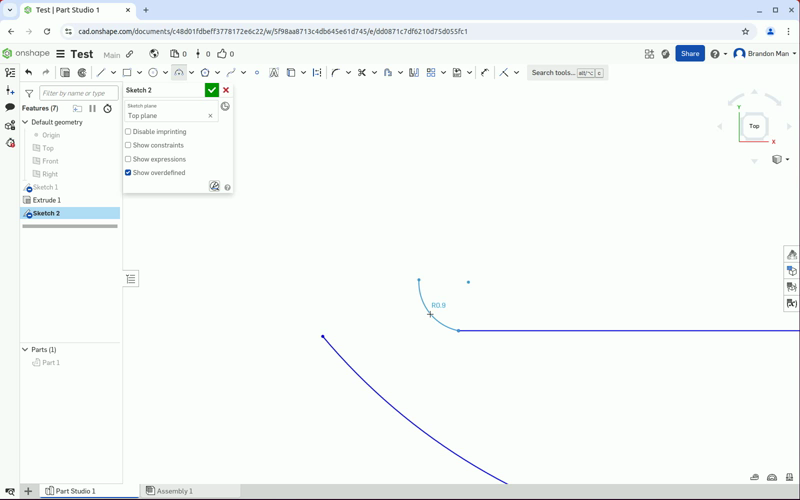
click(430, 313)
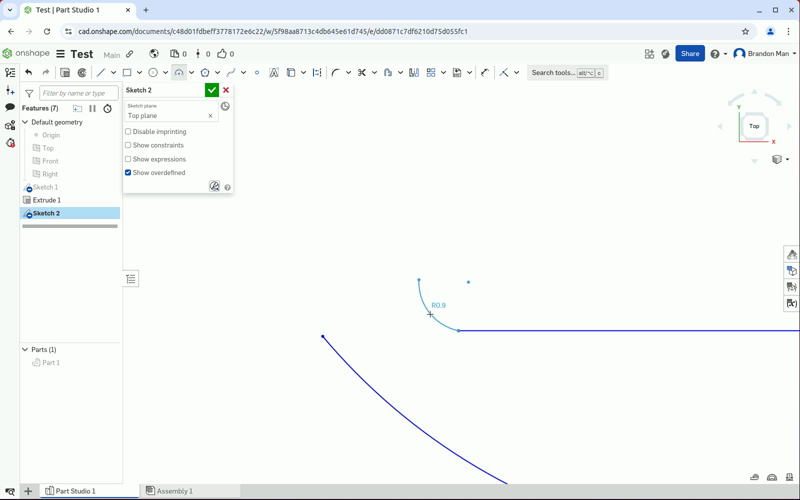
scroll(-6)
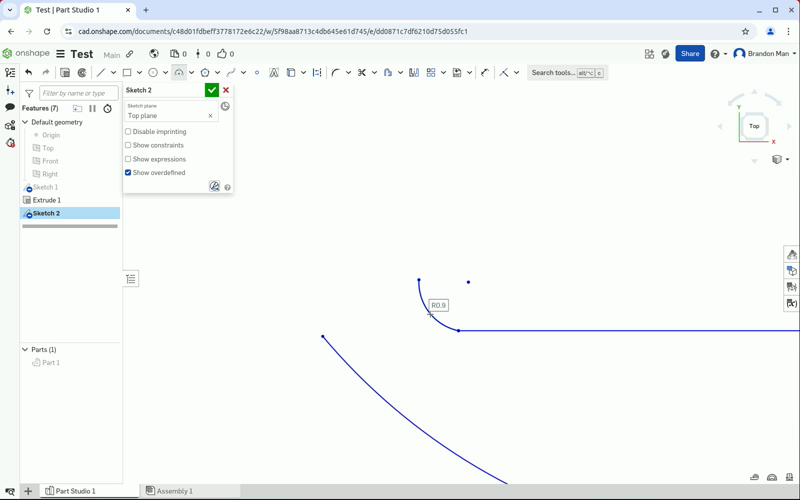
scroll(-6)
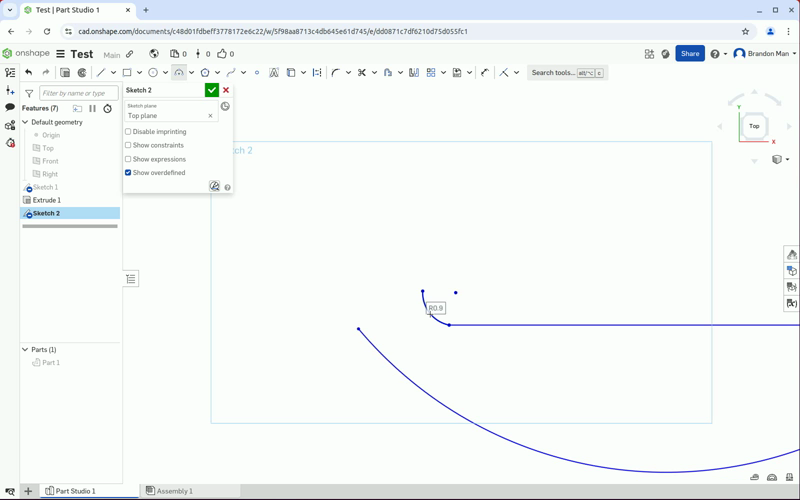
scroll(-6)
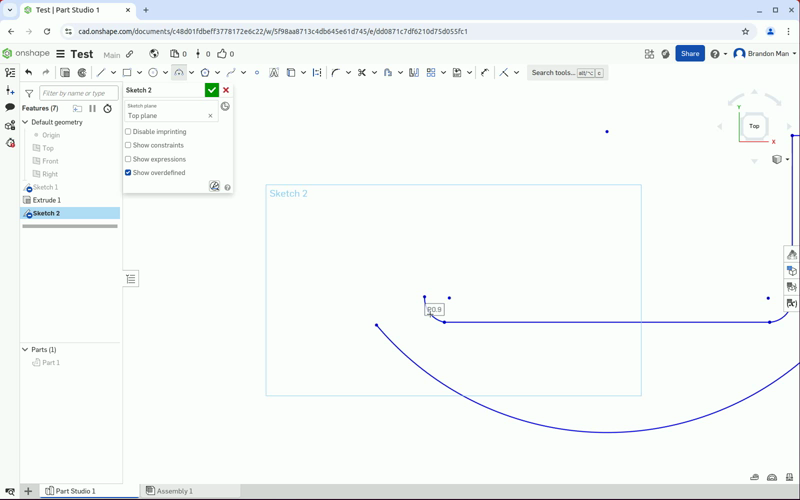
scroll(-6)
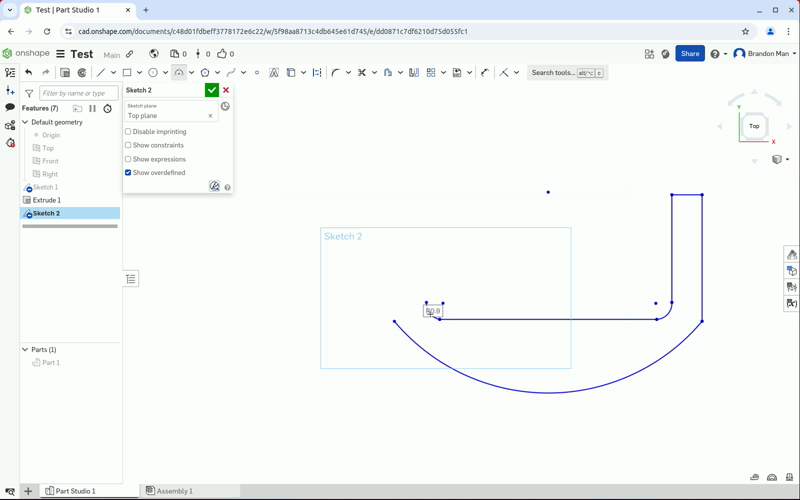
scroll(-6)
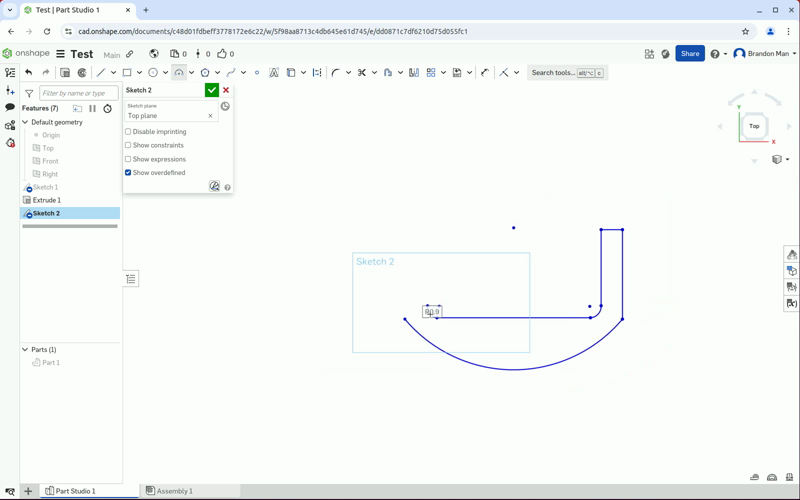
scroll(-6)
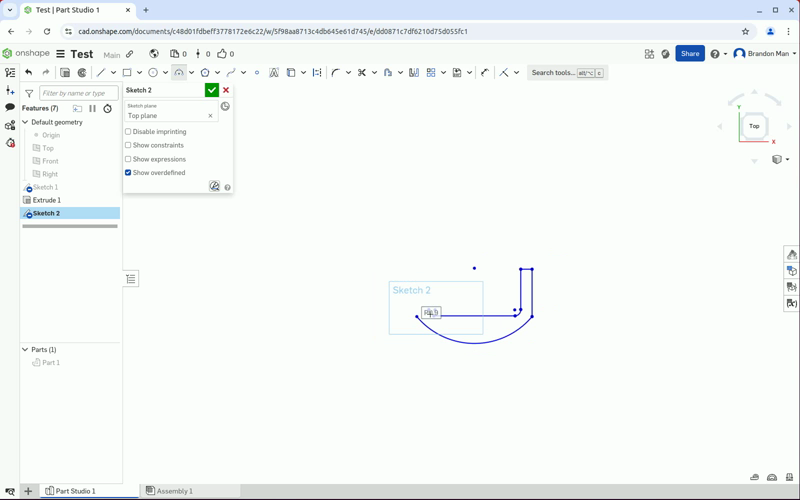
scroll(-6)
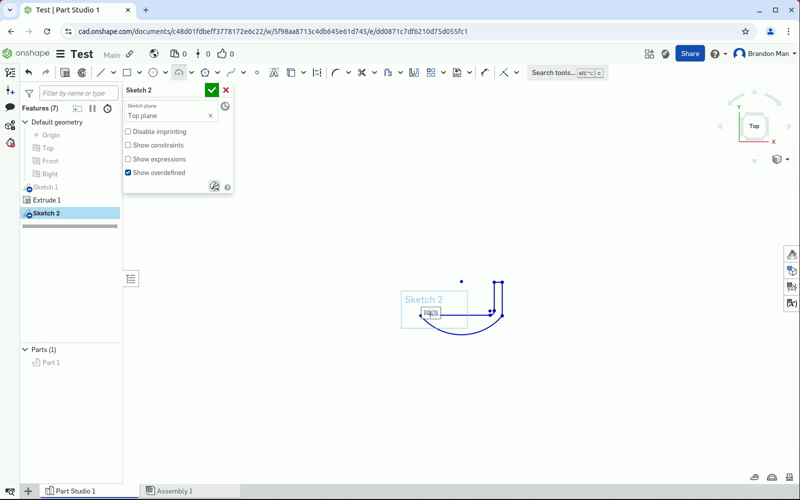
key_up(shift)
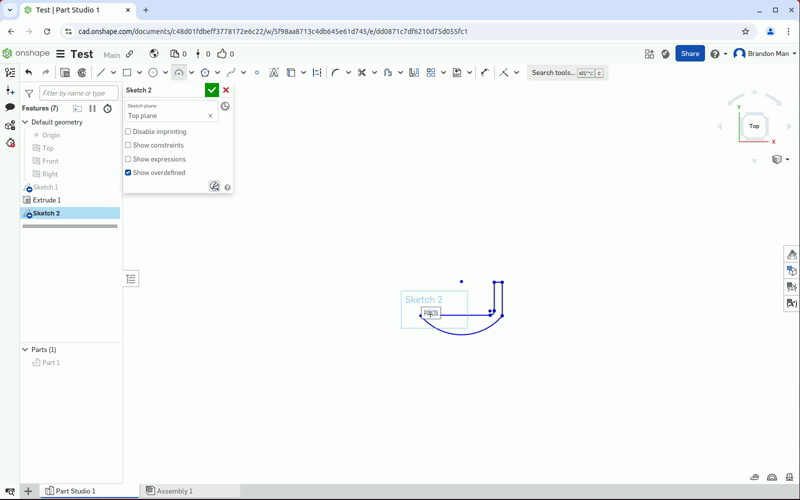
key(esc)
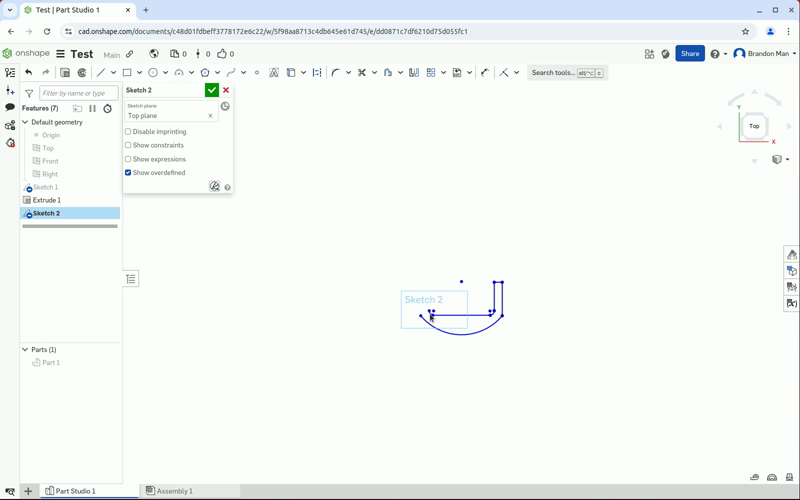
key(l)
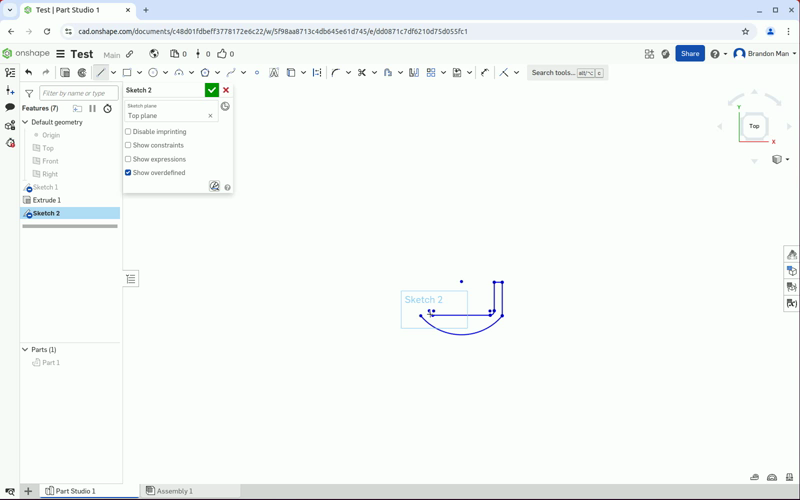
mouse_move(429, 310)
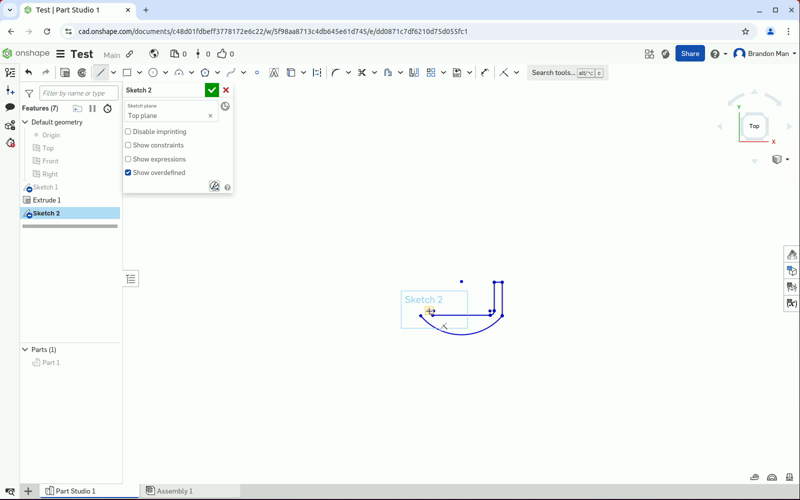
scroll(6)
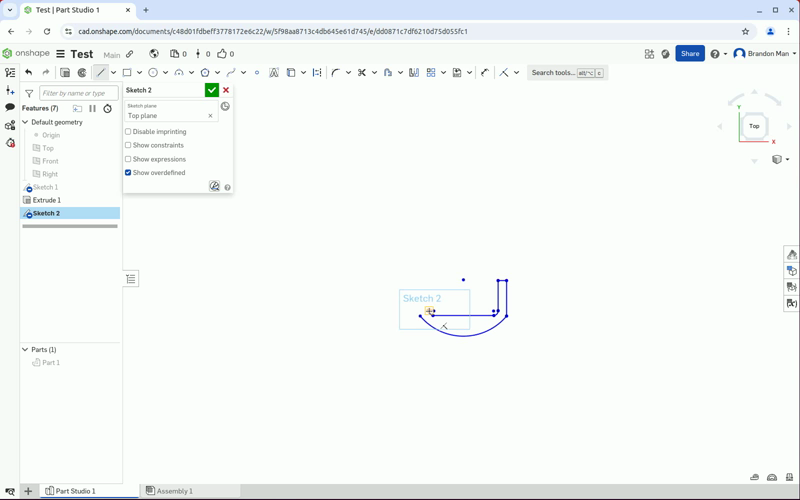
scroll(6)
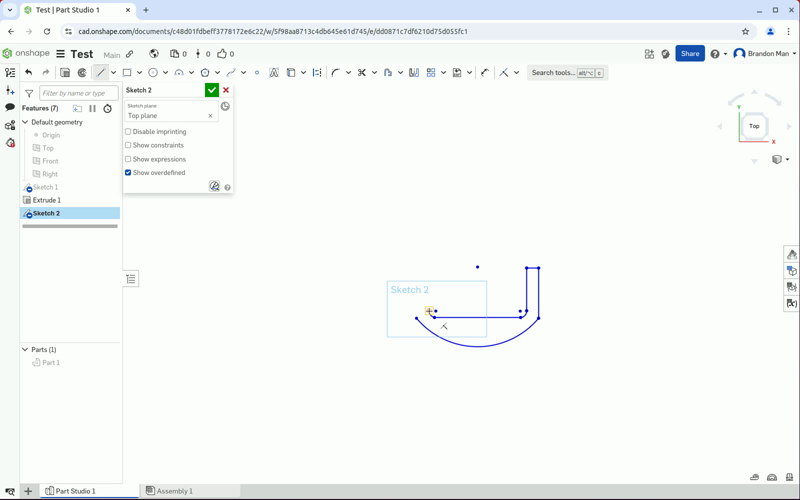
scroll(6)
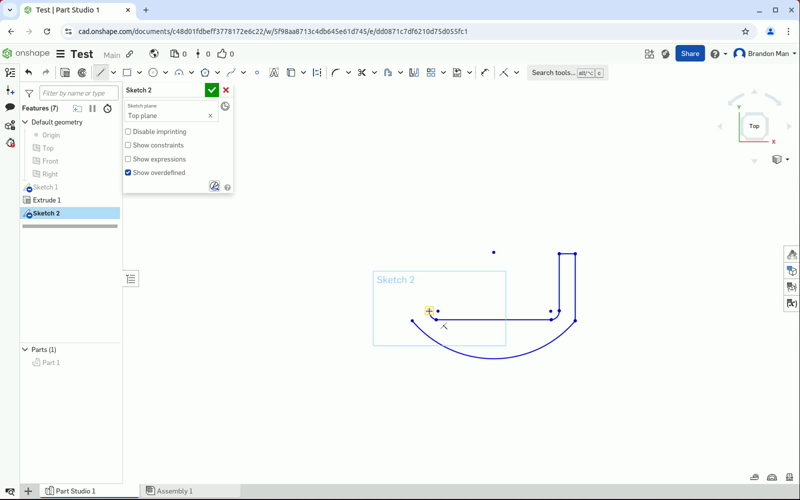
scroll(6)
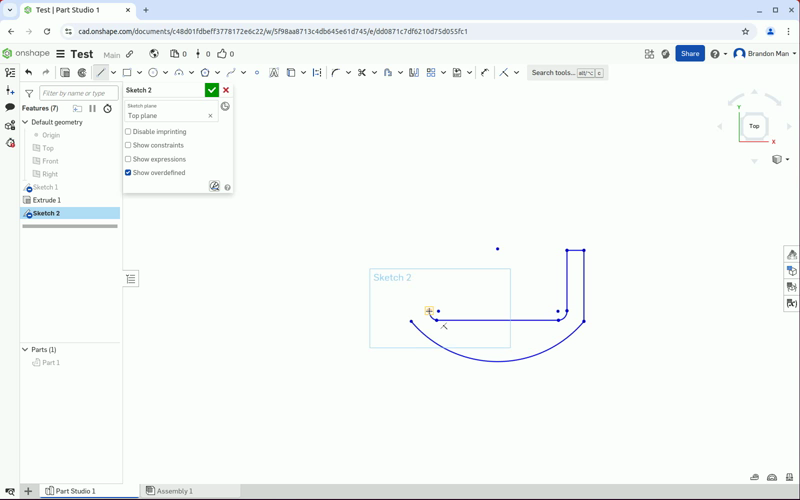
scroll(6)
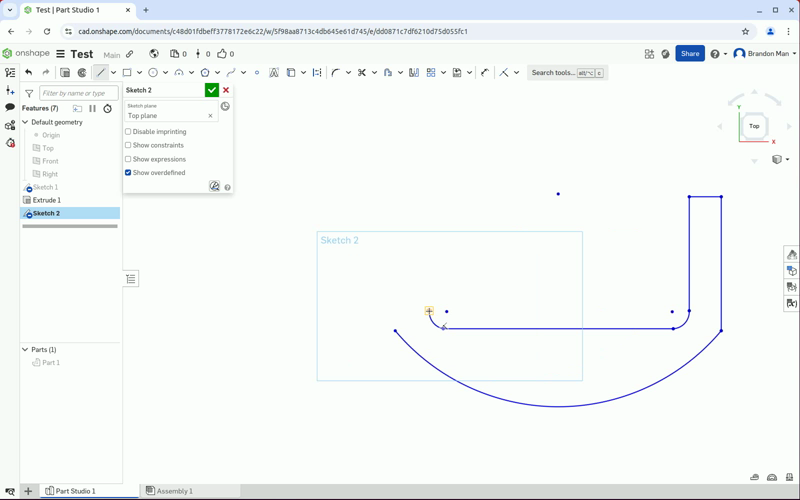
scroll(6)
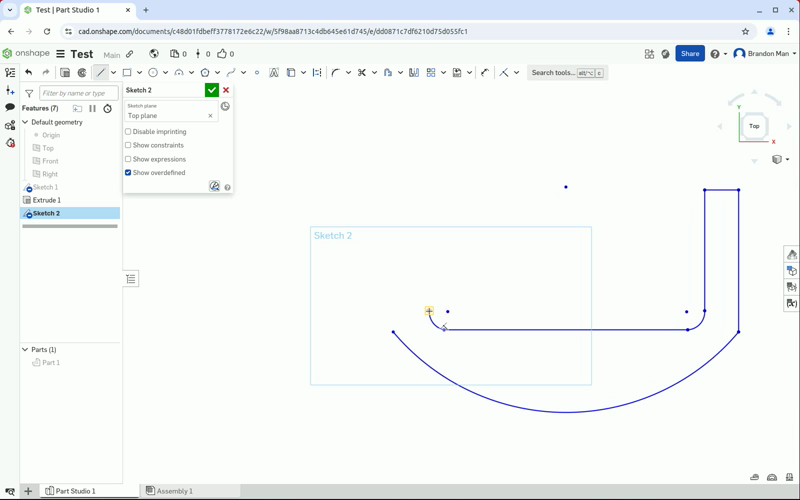
scroll(6)
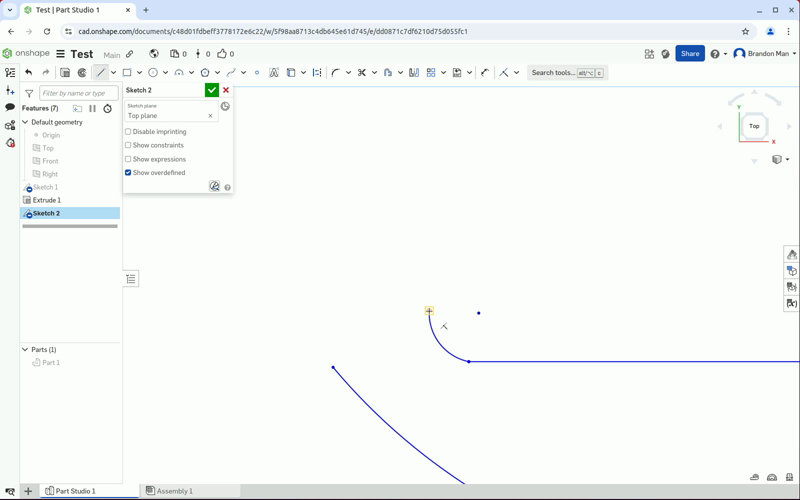
click(429, 310)
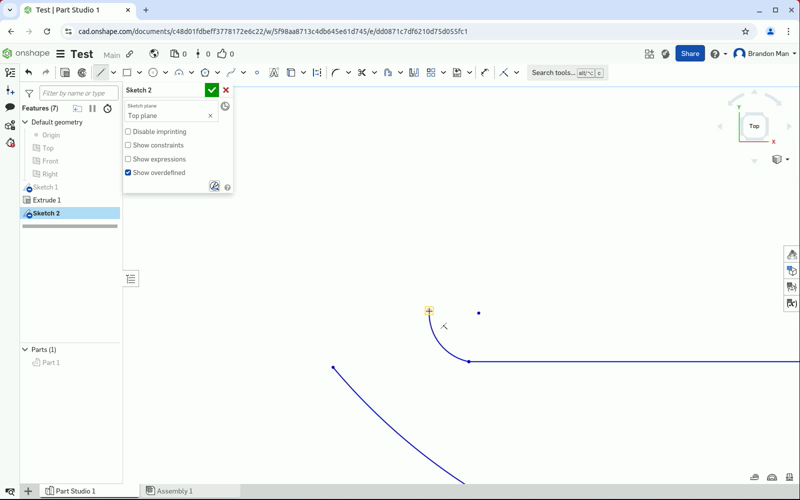
scroll(-6)
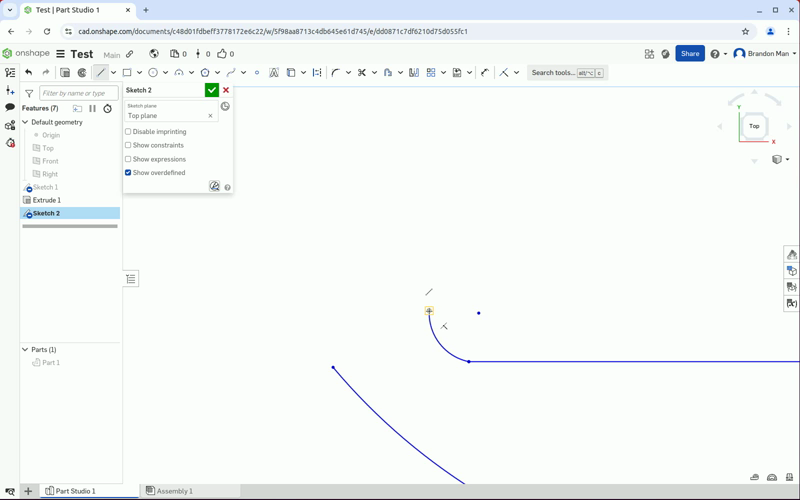
scroll(-6)
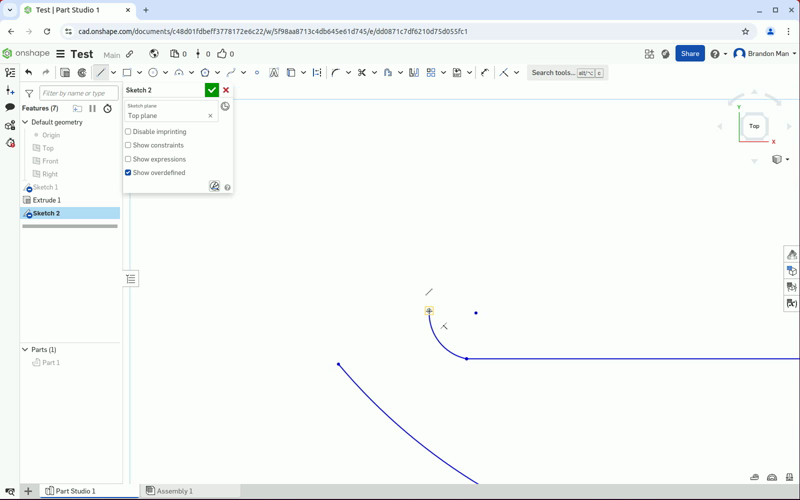
scroll(-6)
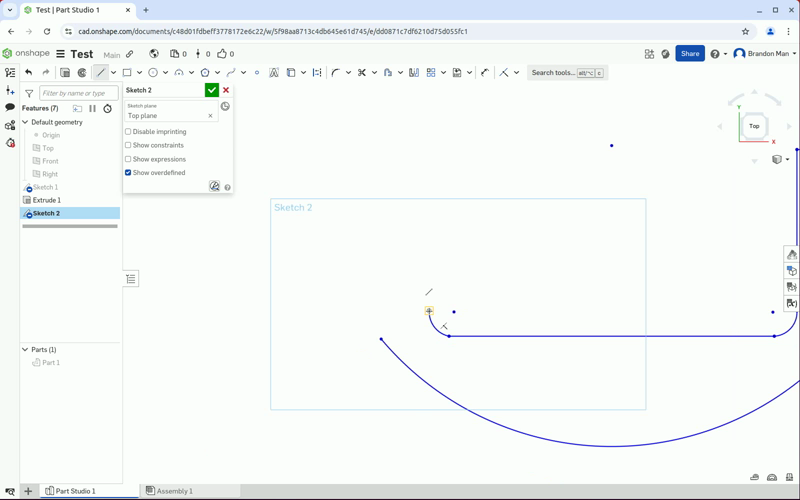
scroll(-6)
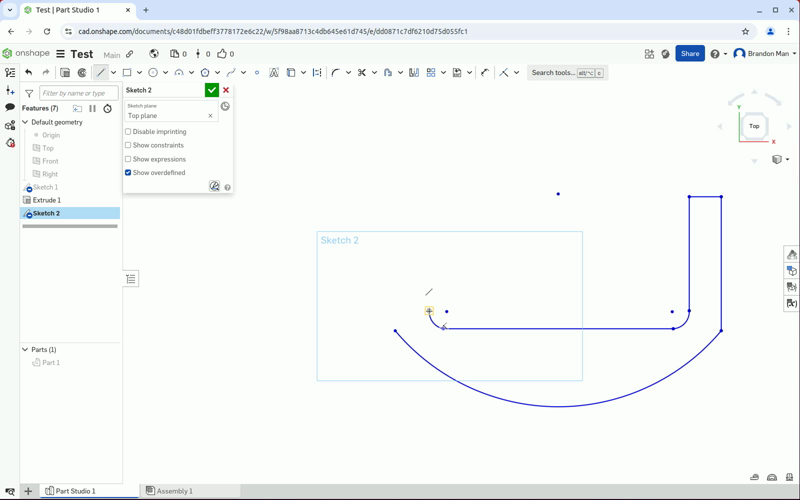
scroll(-6)
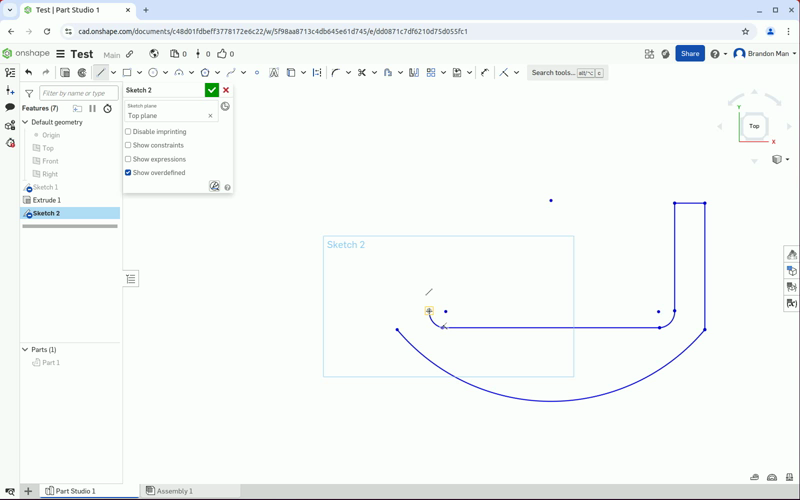
scroll(-6)
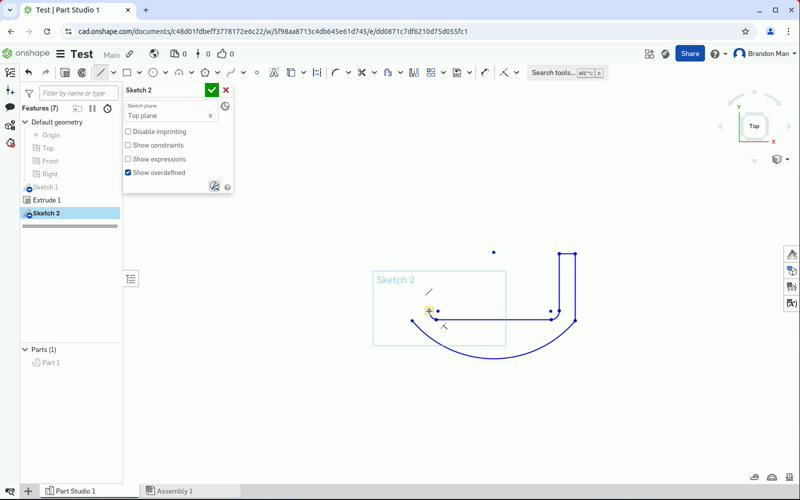
scroll(-6)
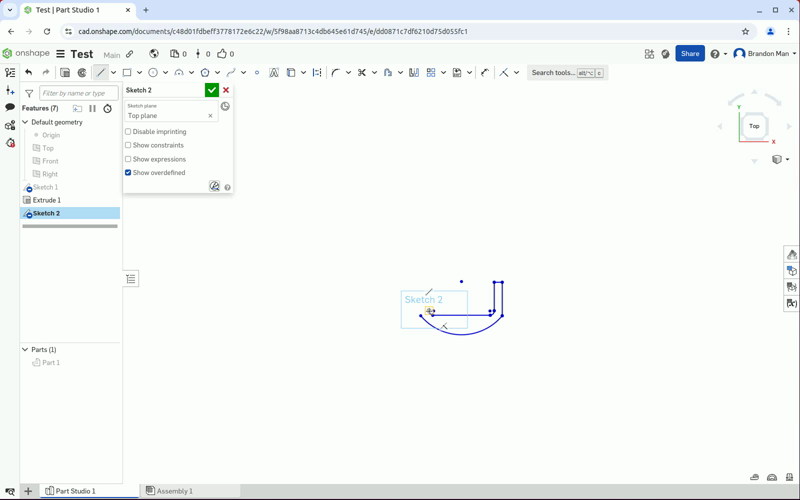
key_down(shift)
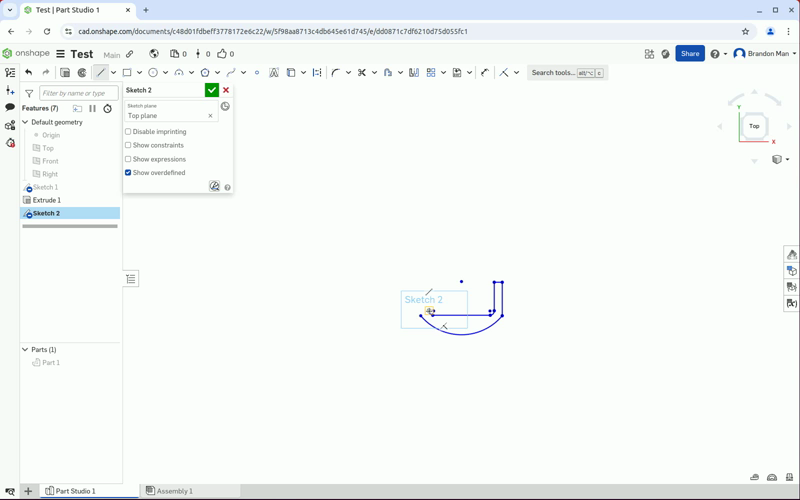
mouse_move(459, 310)
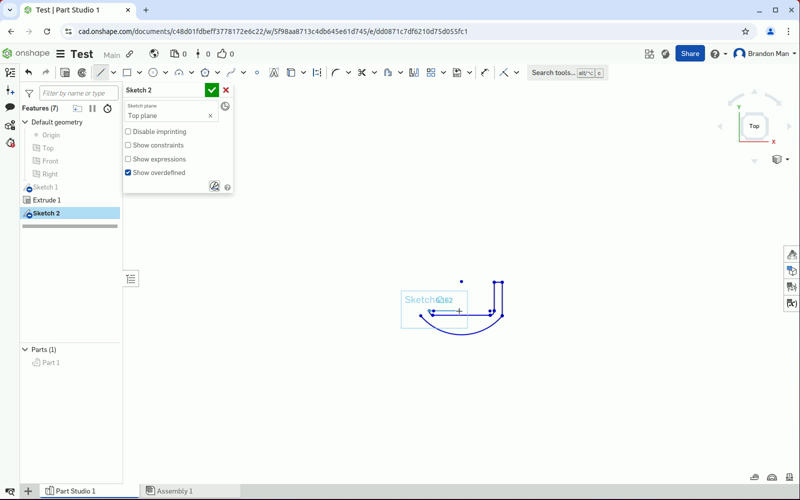
mouse_move(429, 282)
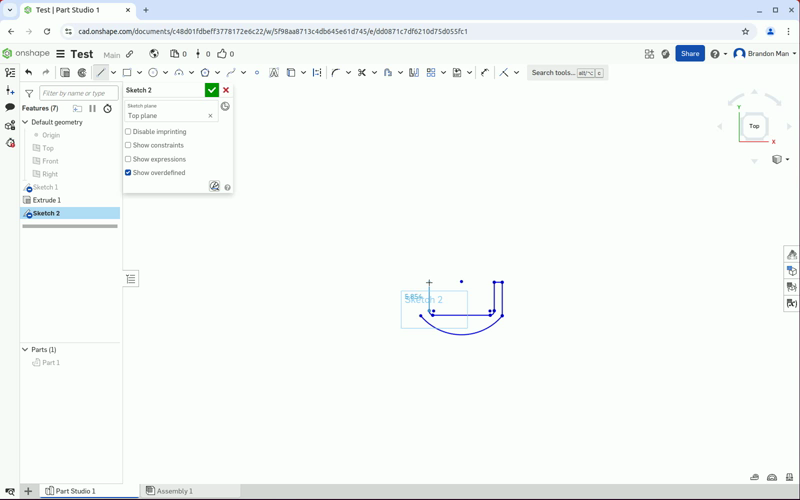
click(429, 282)
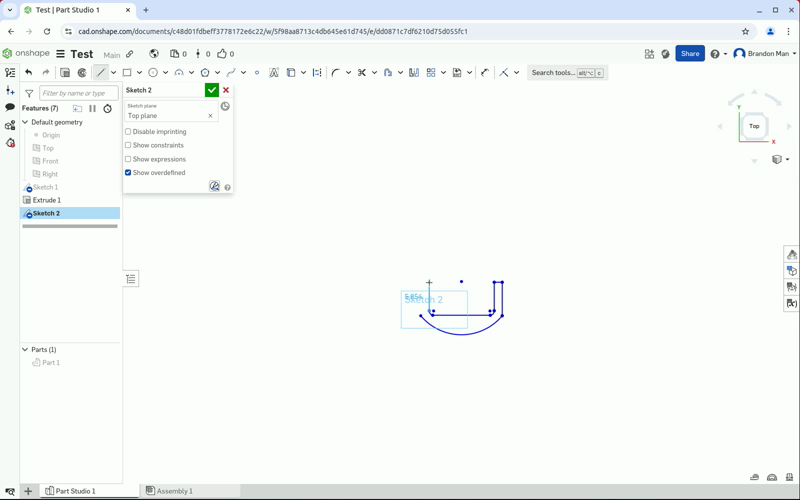
key_up(shift)
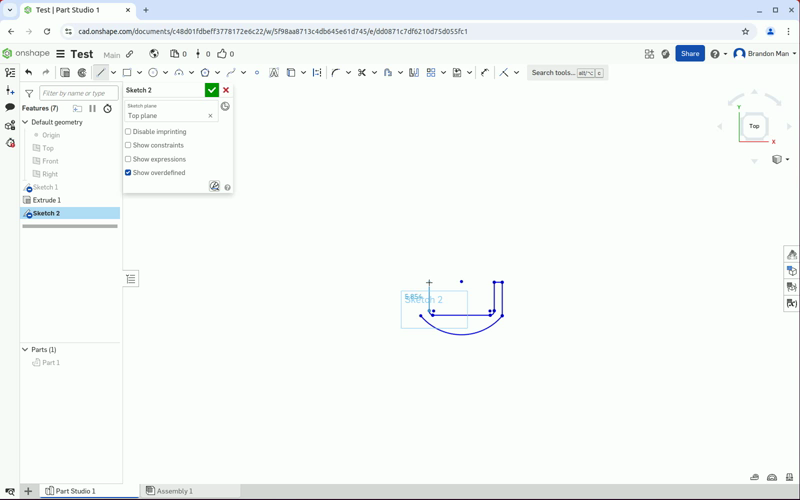
key_down(shift)
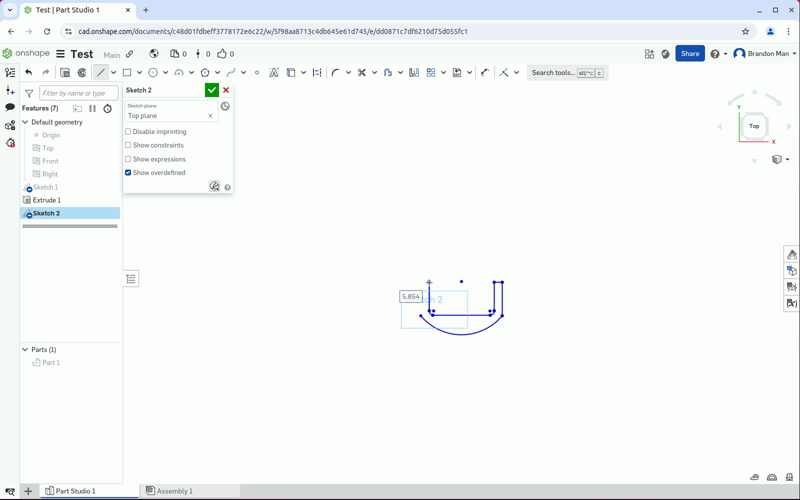
mouse_move(459, 282)
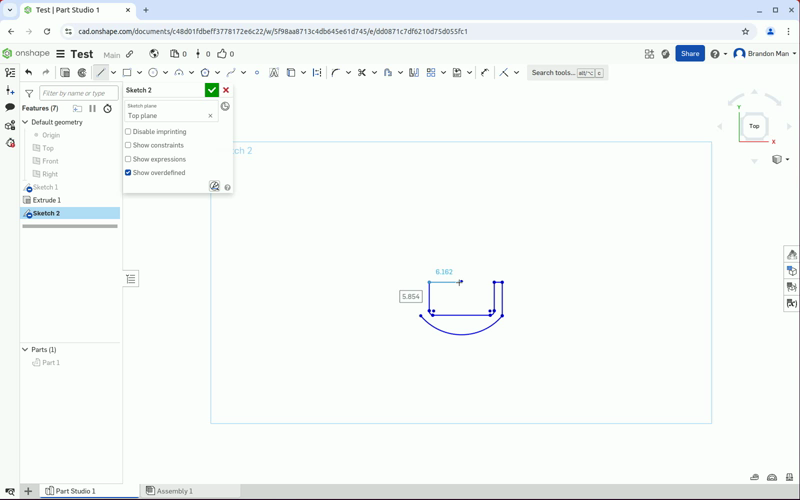
mouse_move(420, 282)
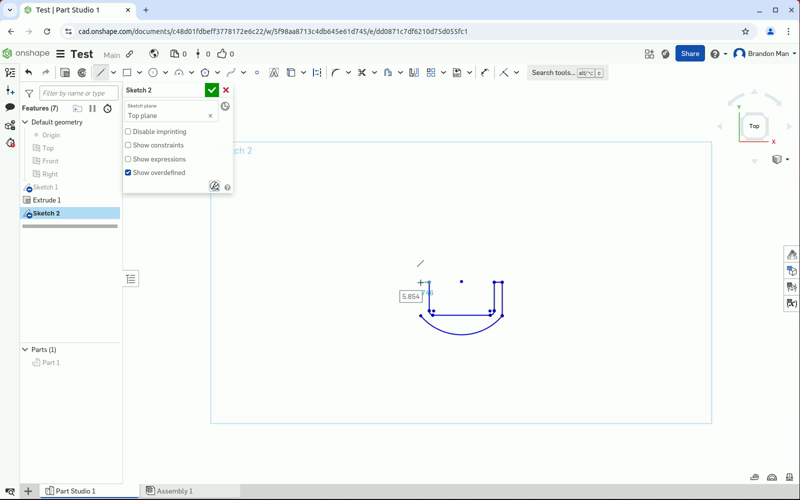
click(420, 282)
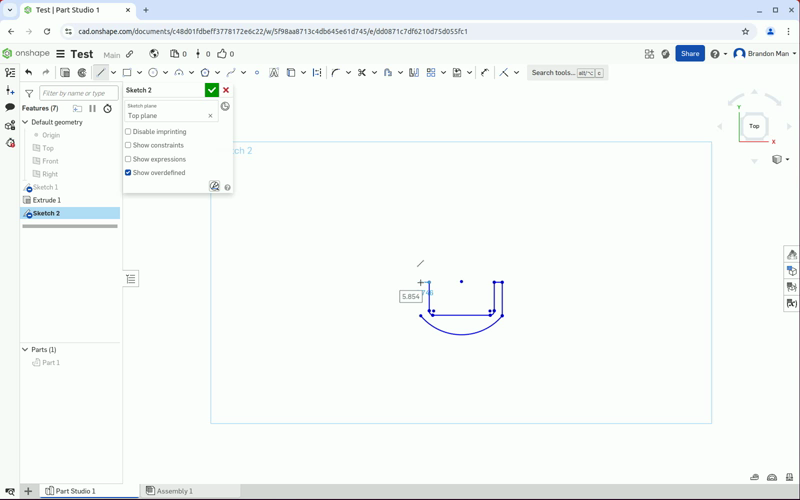
key_up(shift)
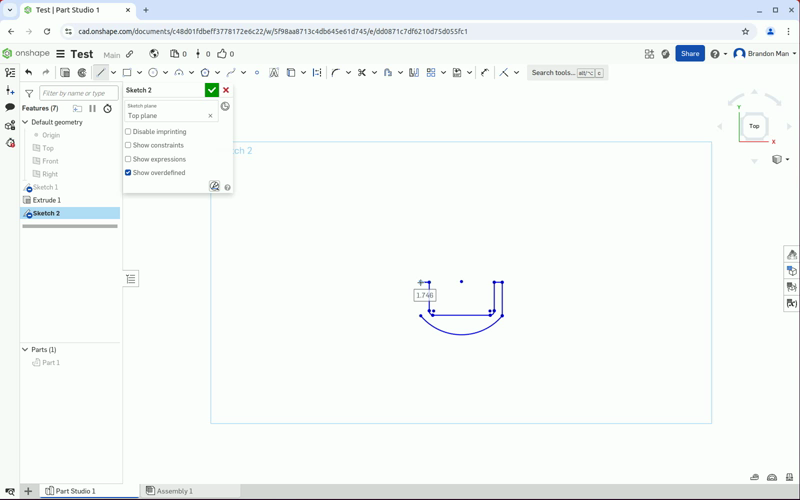
mouse_move(450, 282)
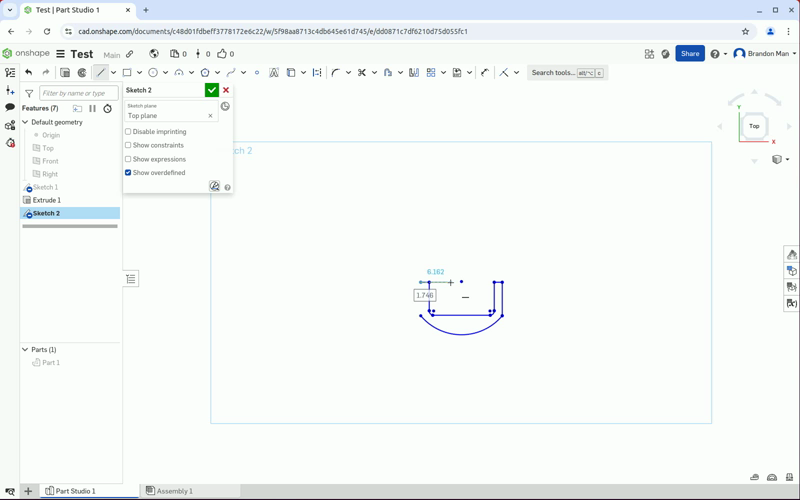
key_down(shift)
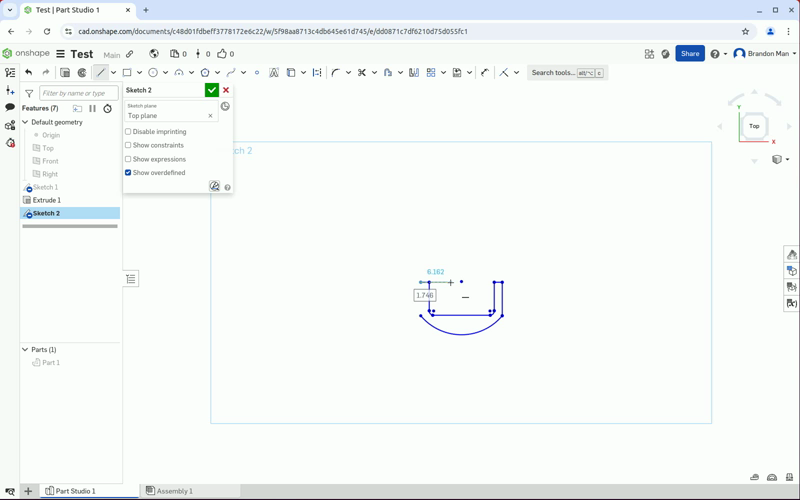
mouse_move(420, 315)
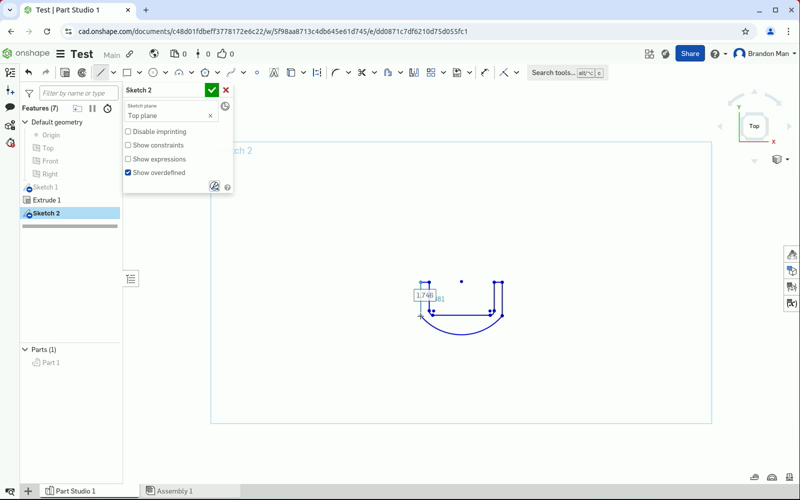
key_up(shift)
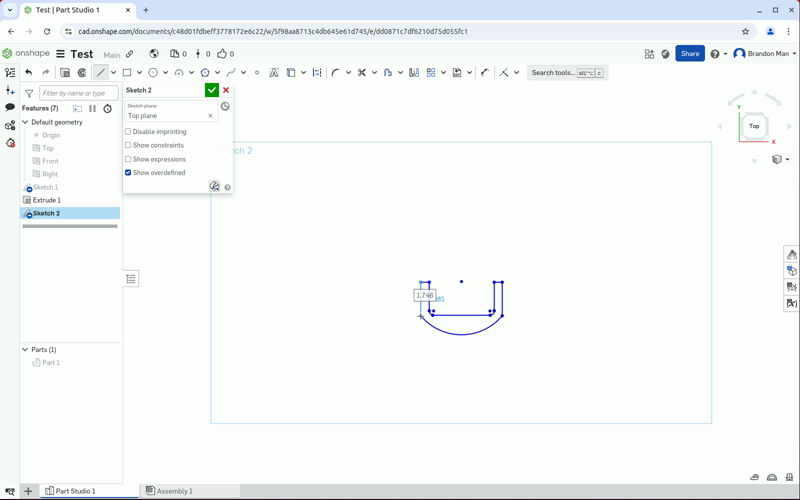
click(420, 315)
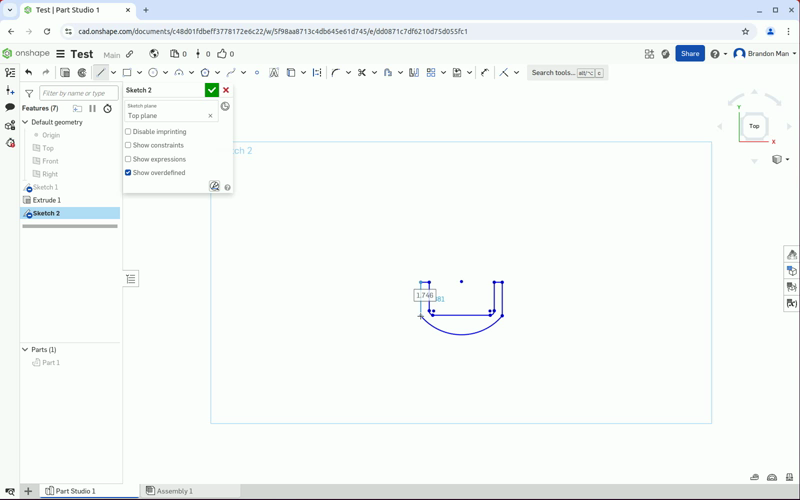
key(esc)
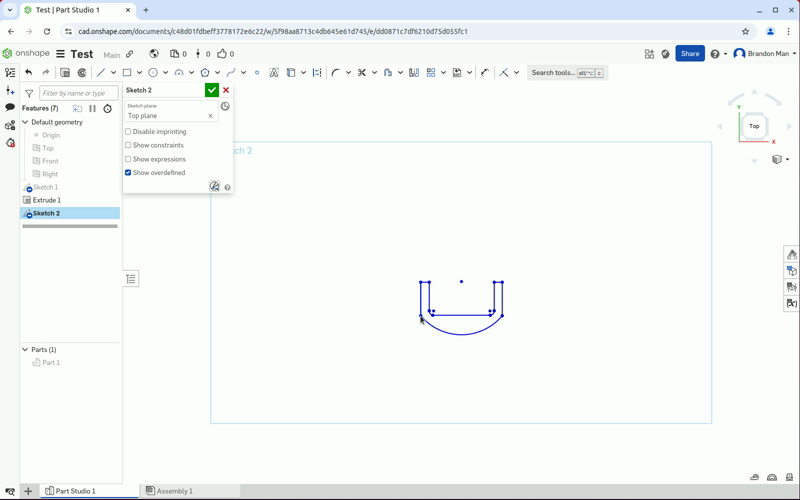
mouse_move(465, 327)
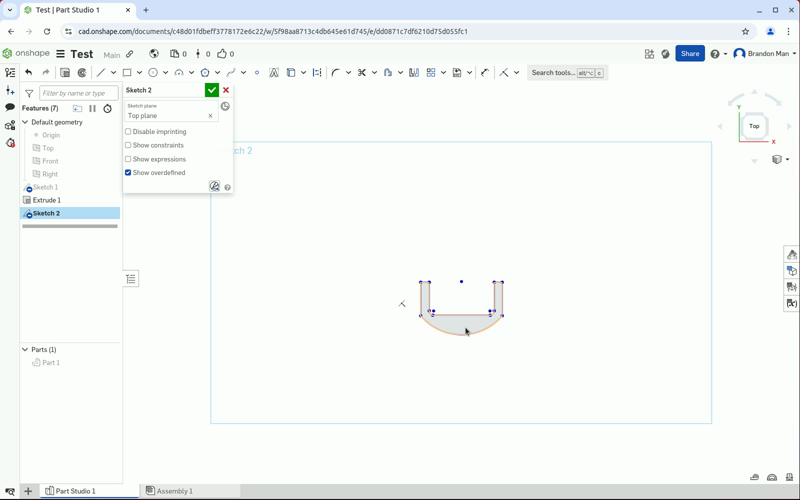
scroll(6)
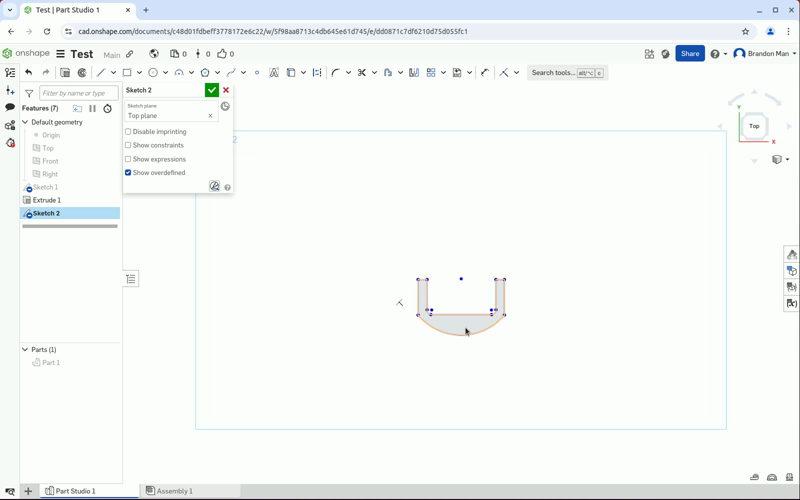
scroll(6)
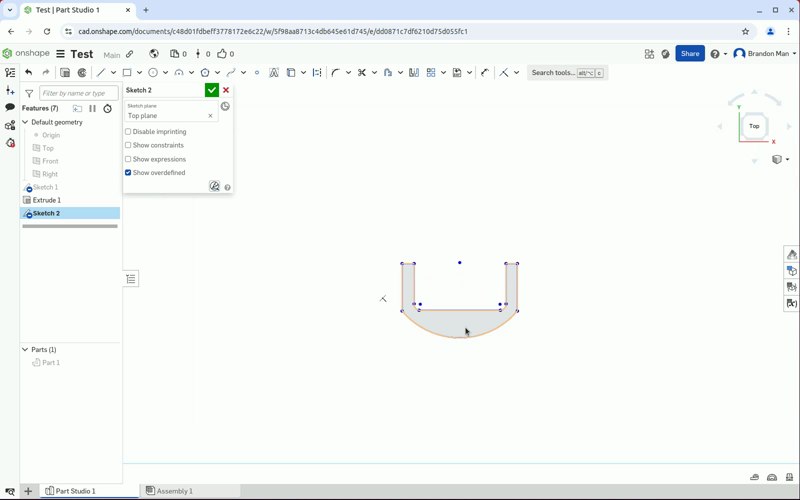
scroll(6)
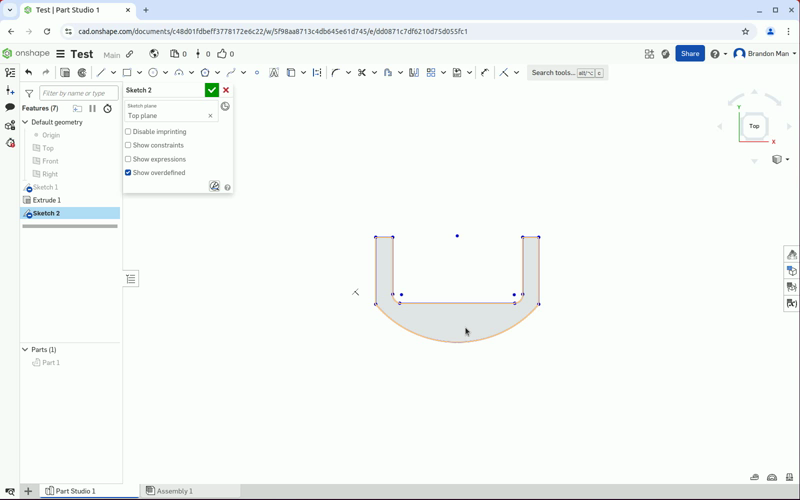
scroll(6)
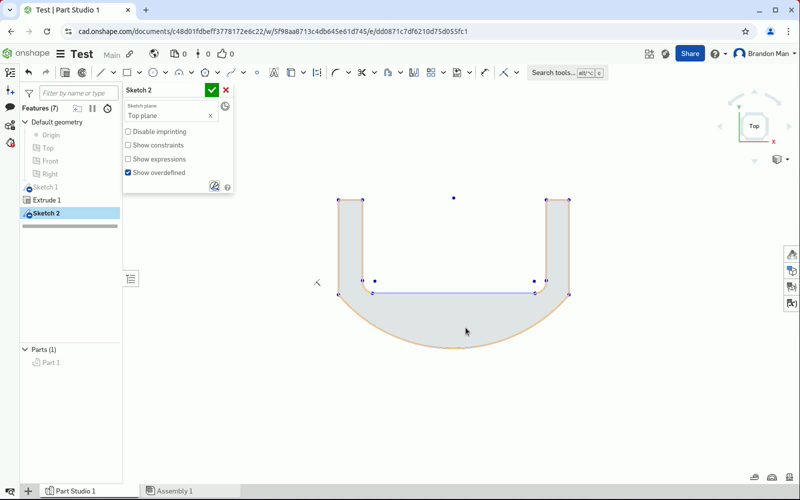
scroll(6)
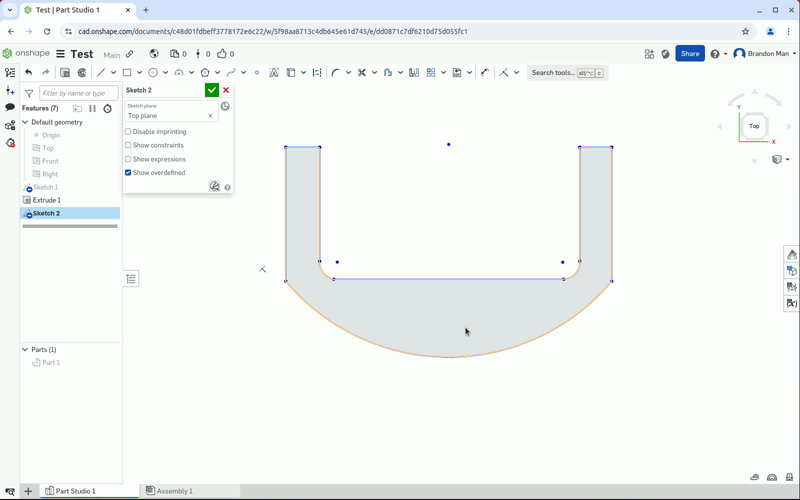
scroll(6)
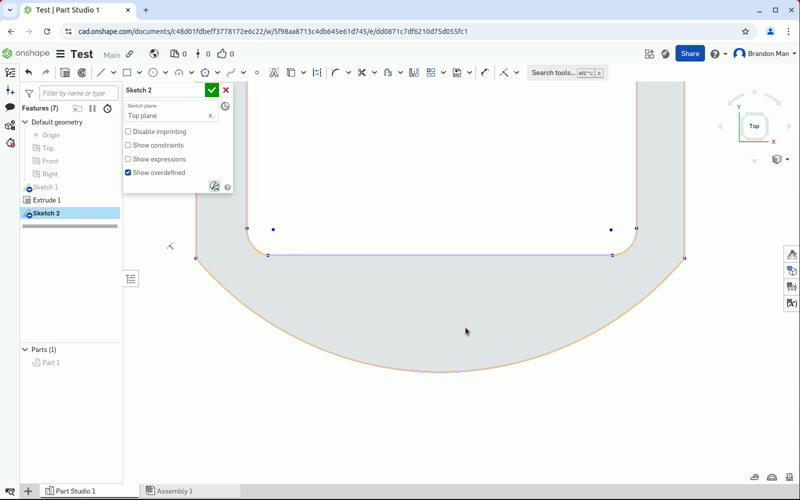
scroll(6)
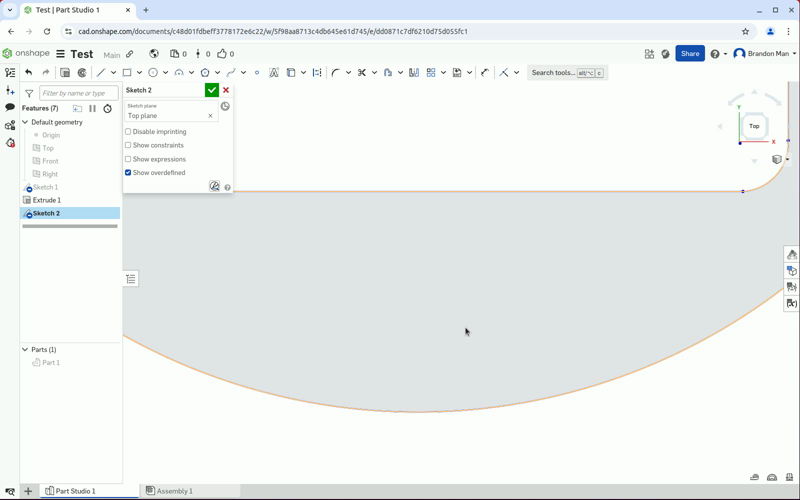
click(465, 327)
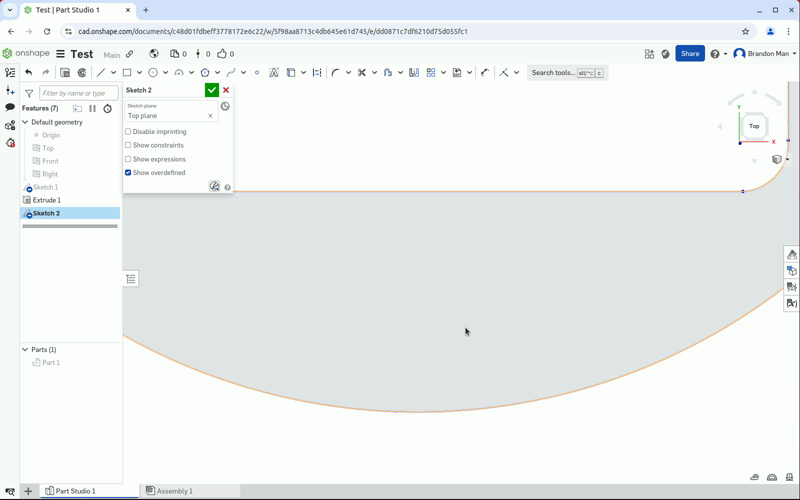
scroll(-6)
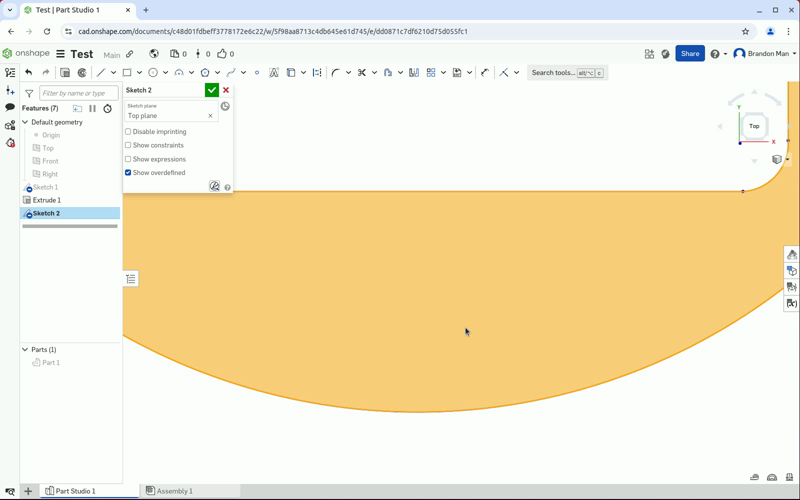
scroll(-6)
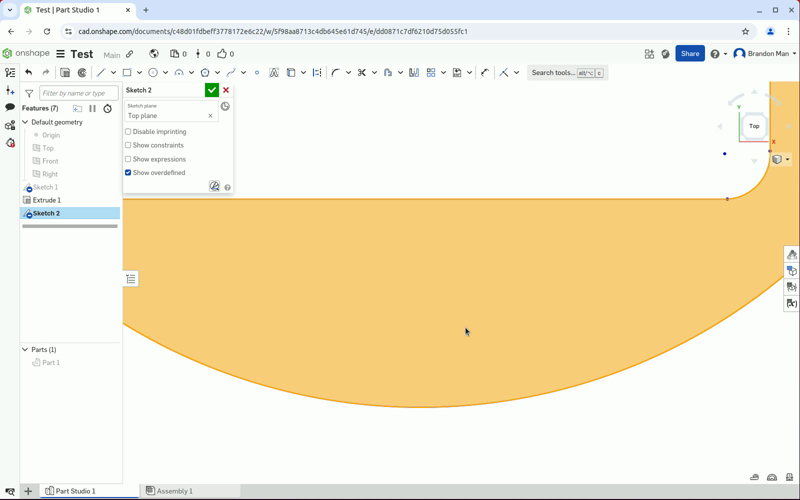
scroll(-6)
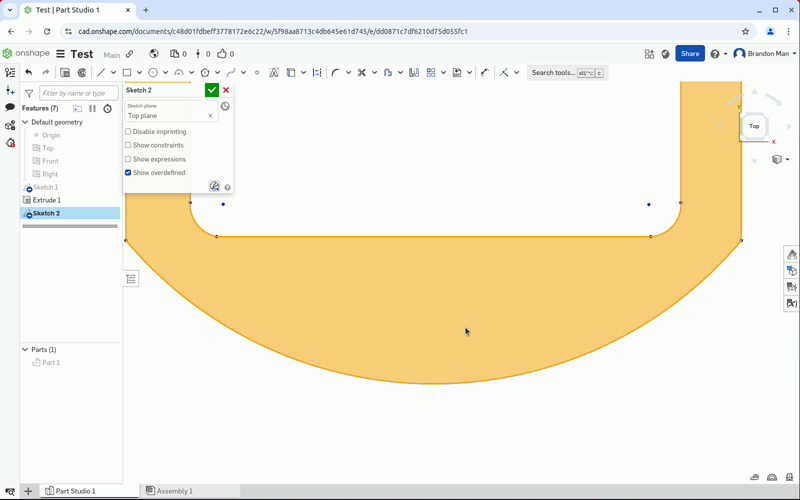
scroll(-6)
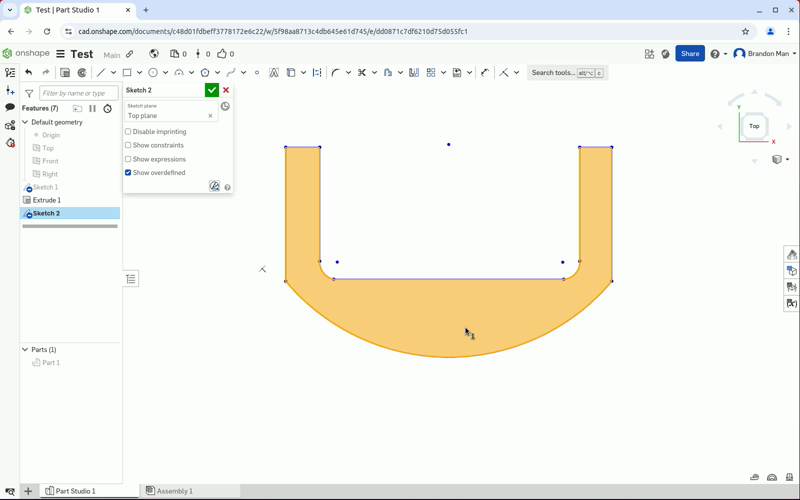
scroll(-6)
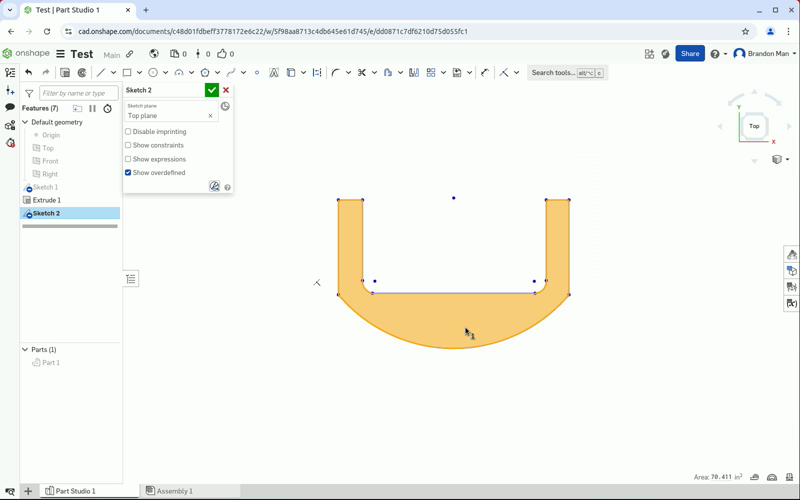
scroll(-6)
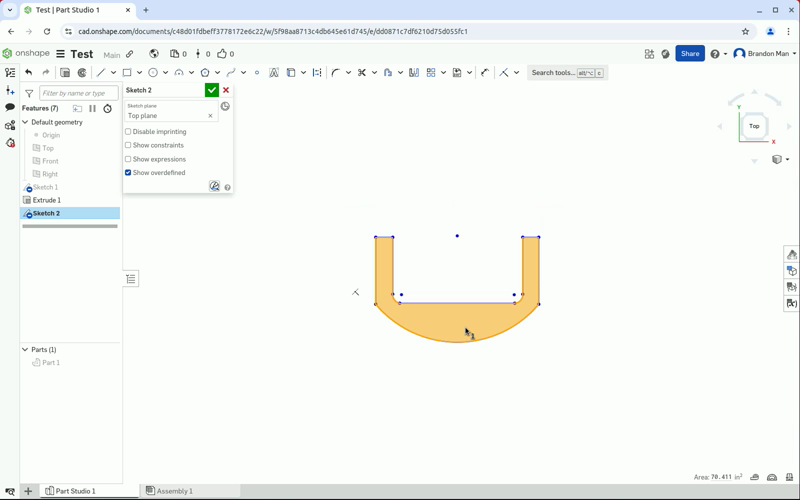
scroll(-6)
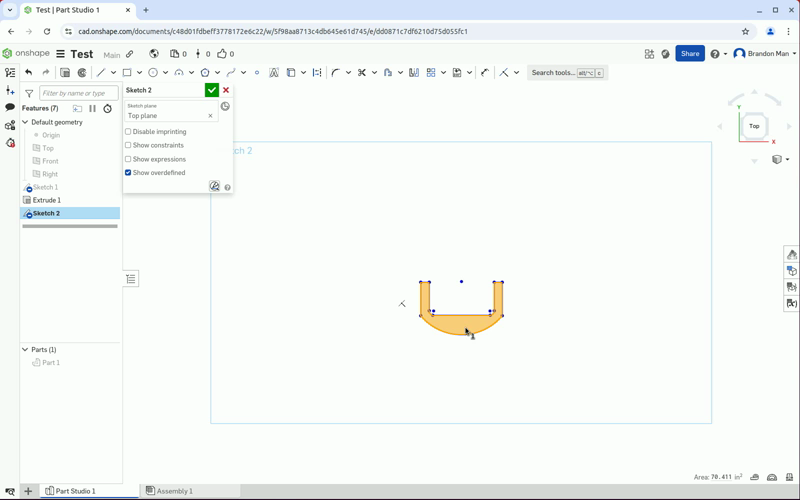
mouse_move(73, 352)
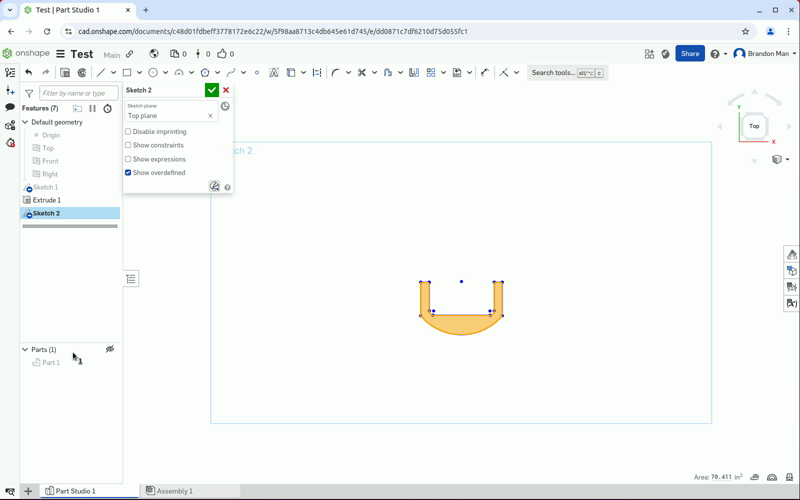
key(shift+y)
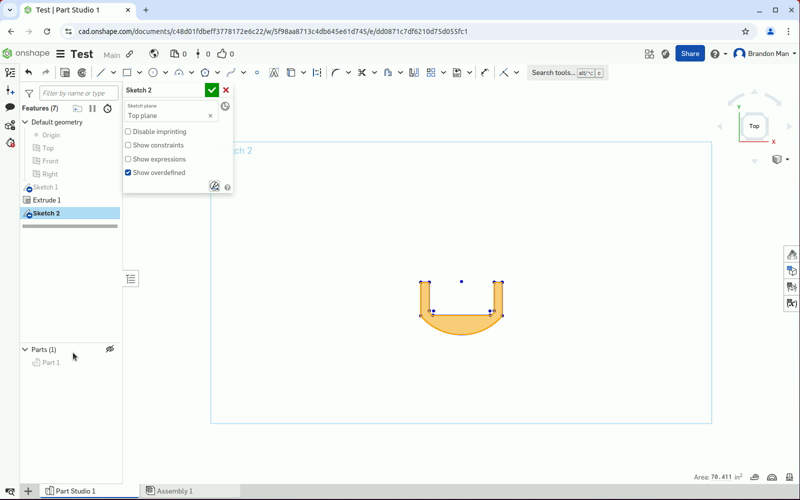
key(shift+e)
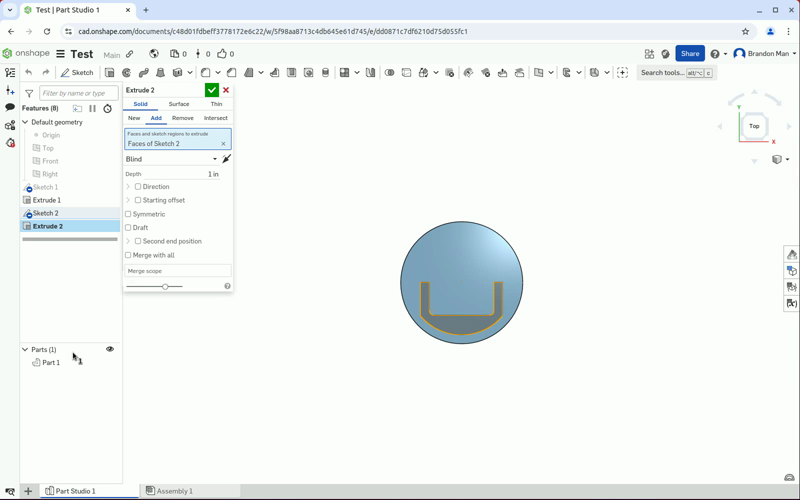
mouse_move(143, 106)
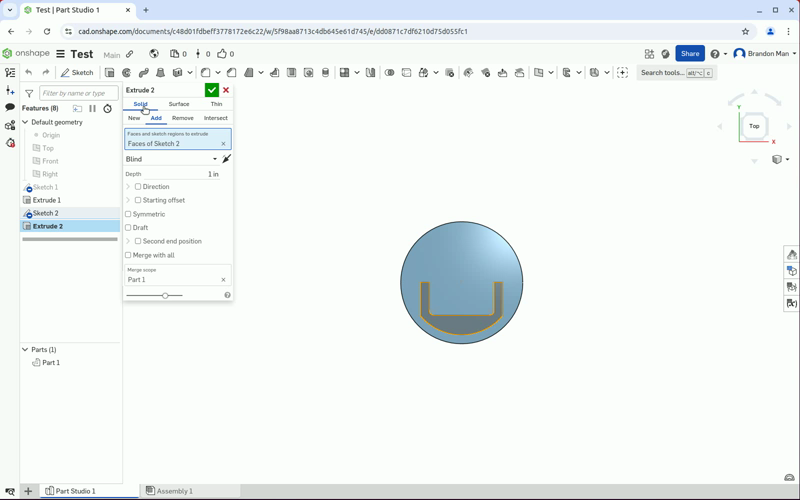
click(143, 106)
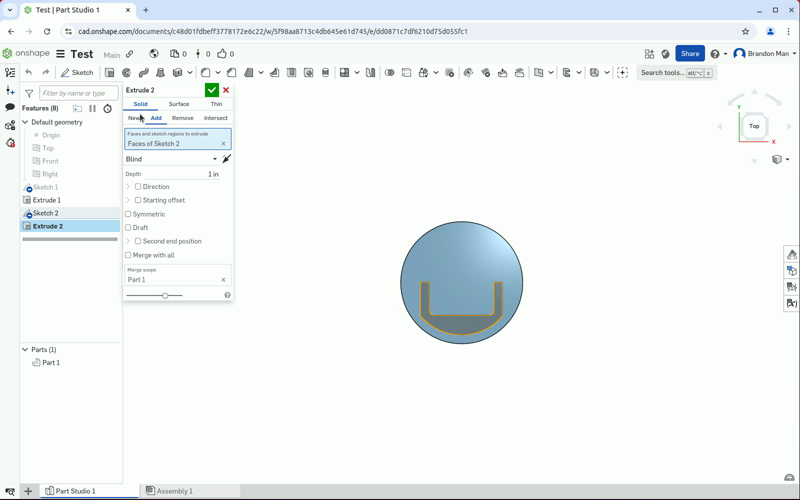
mouse_move(137, 120)
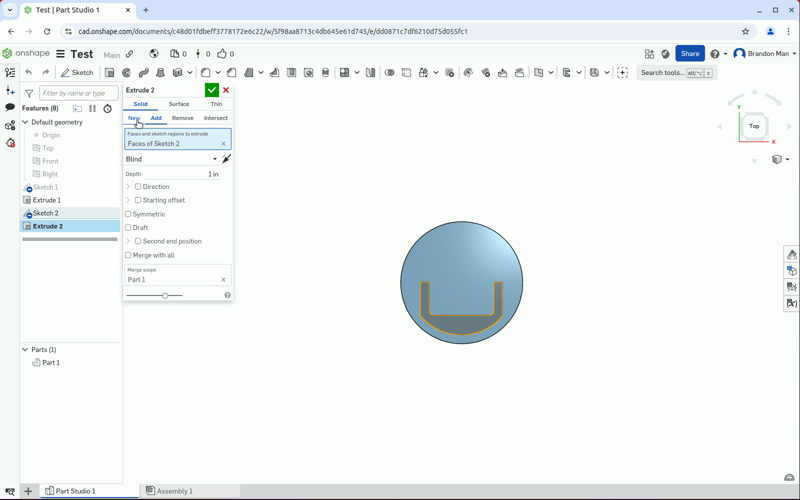
click(137, 120)
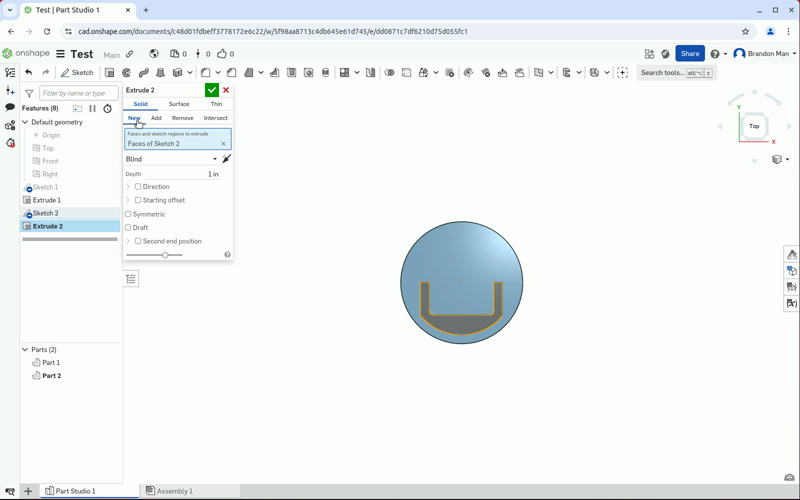
key(tab, 4)
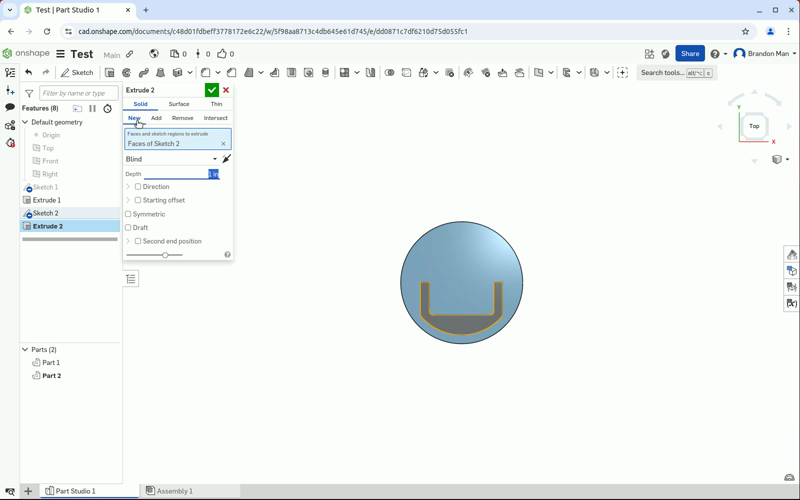
text(30.57)
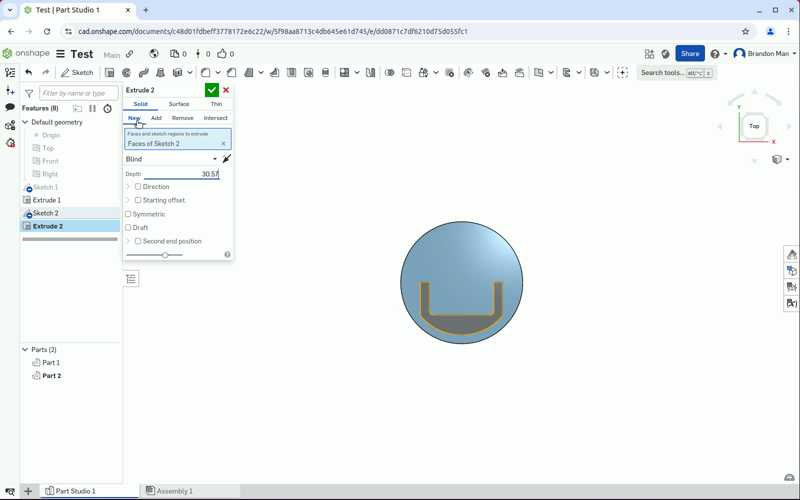
key(enter)
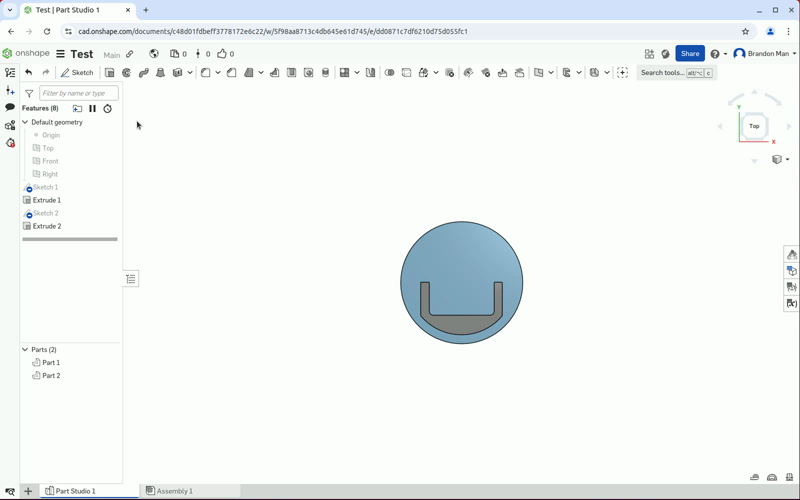
key(shift+h)
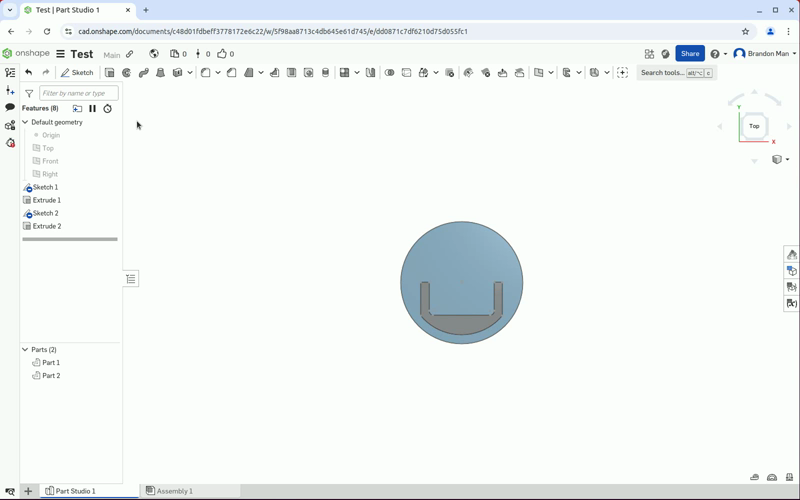
key(shift+h)
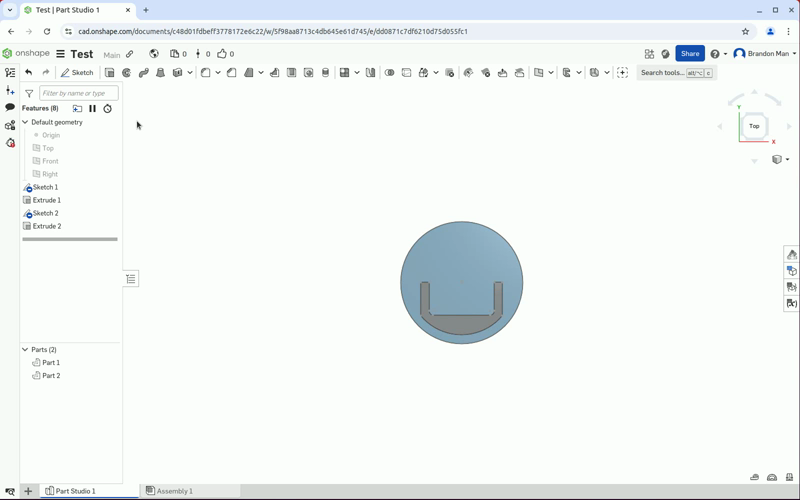
key(shift+7)
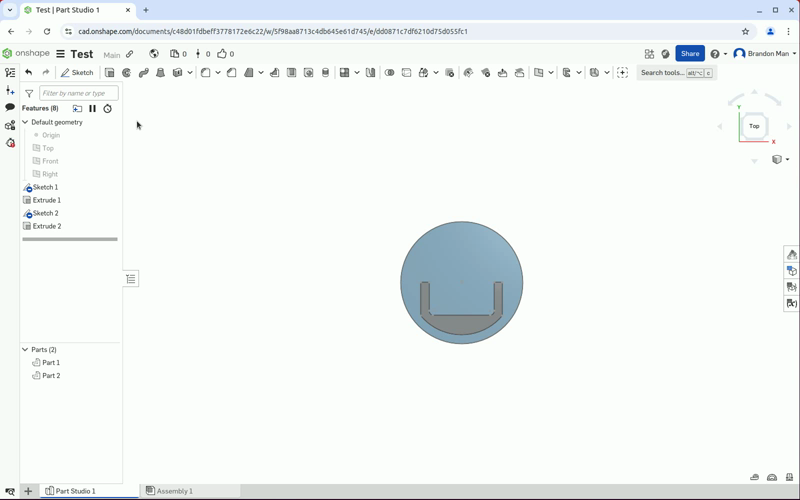
key(up, 3)
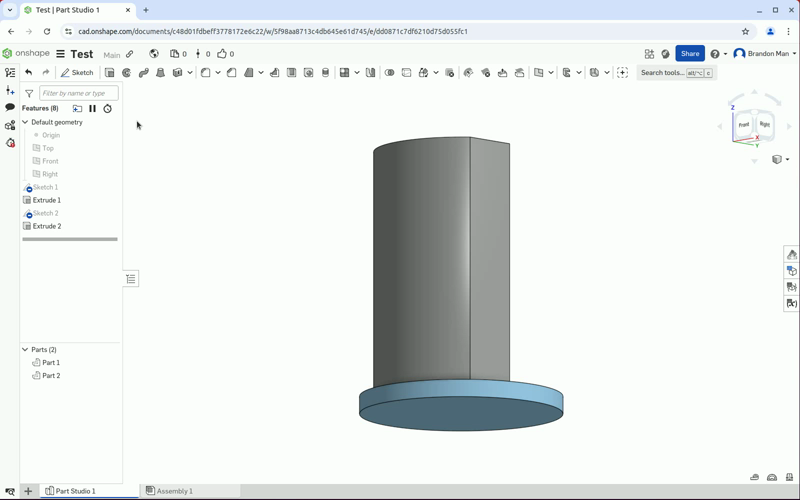
key(left, 3)
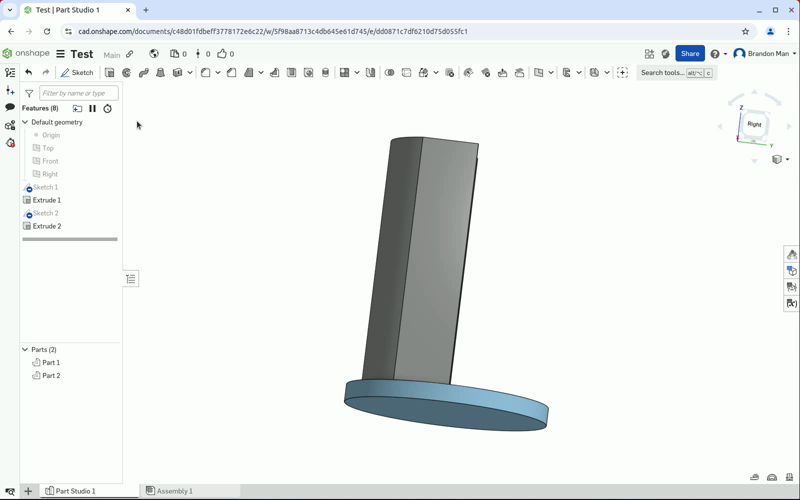
key(right, 3)
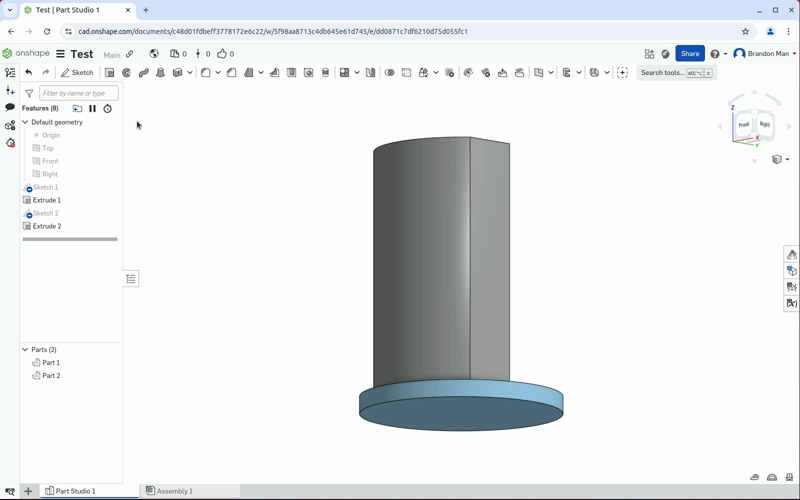
key(down, 3)
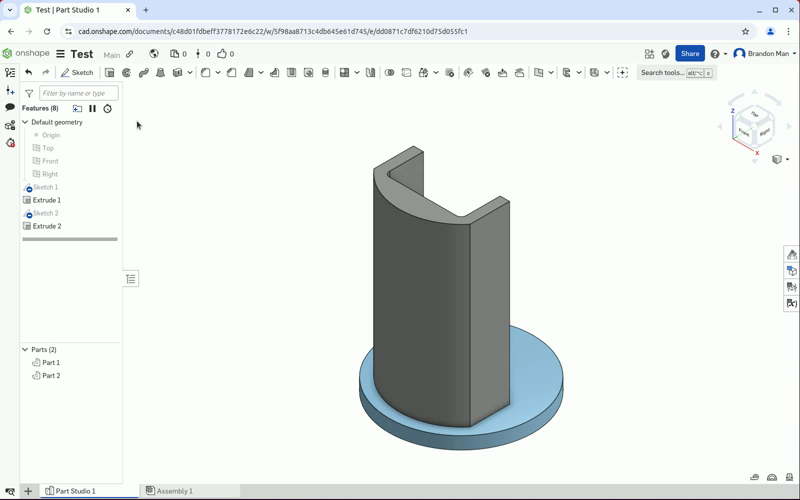
mouse_move(73, 189)
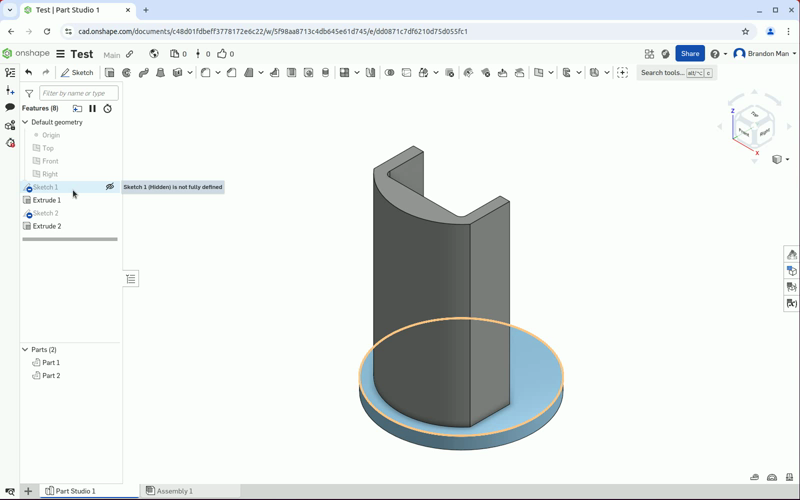
click(73, 189)